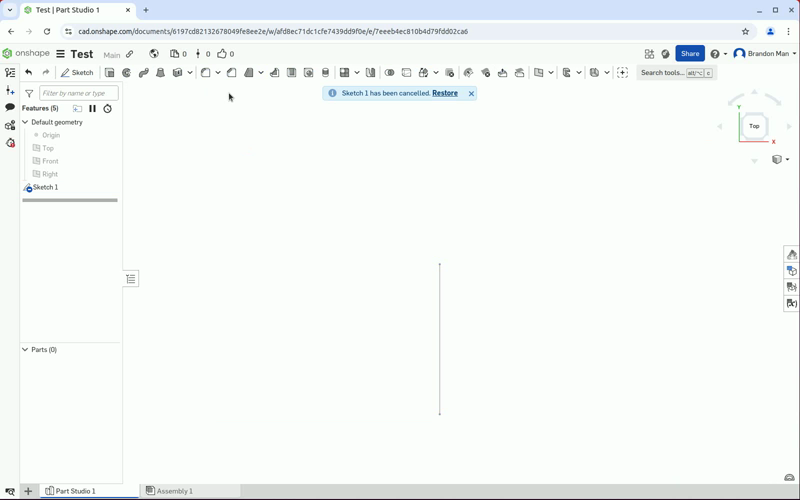
key(shift+h)
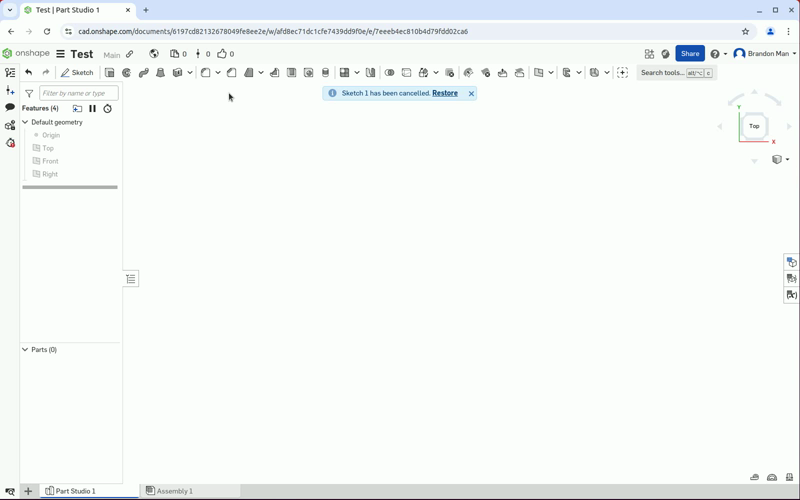
mouse_move(73, 352)
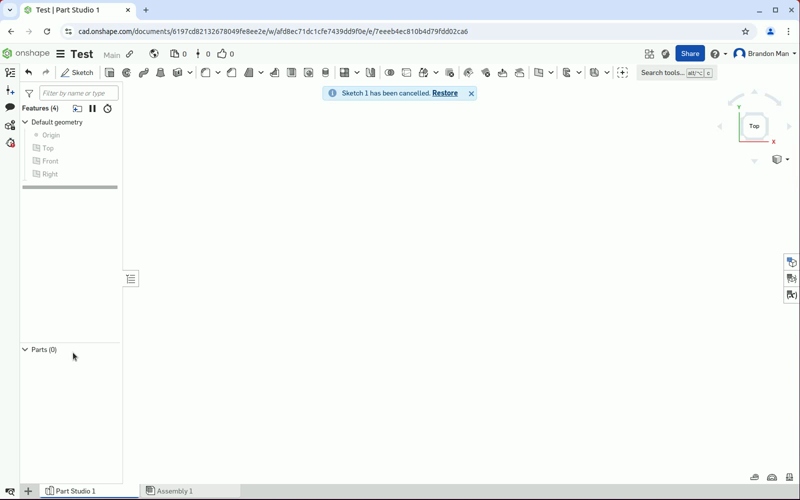
key(y)
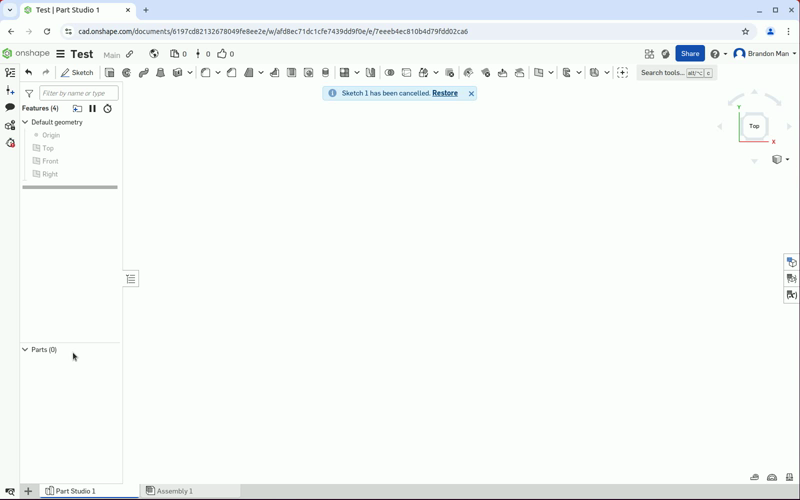
key(shift+p)
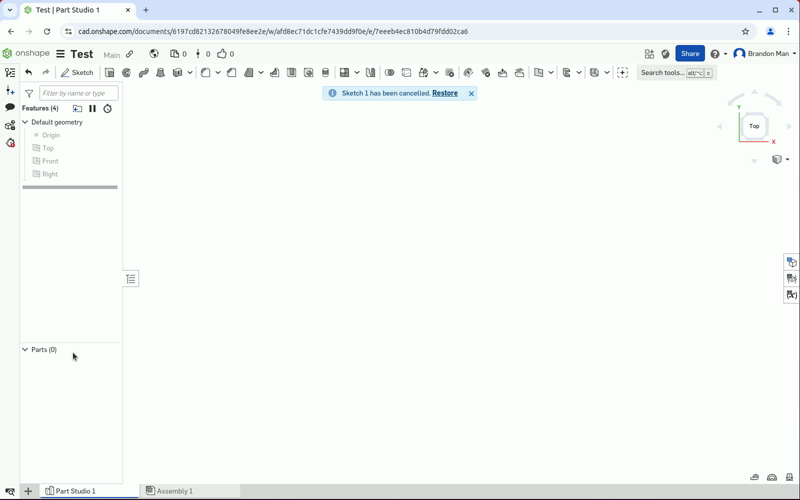
key(space)
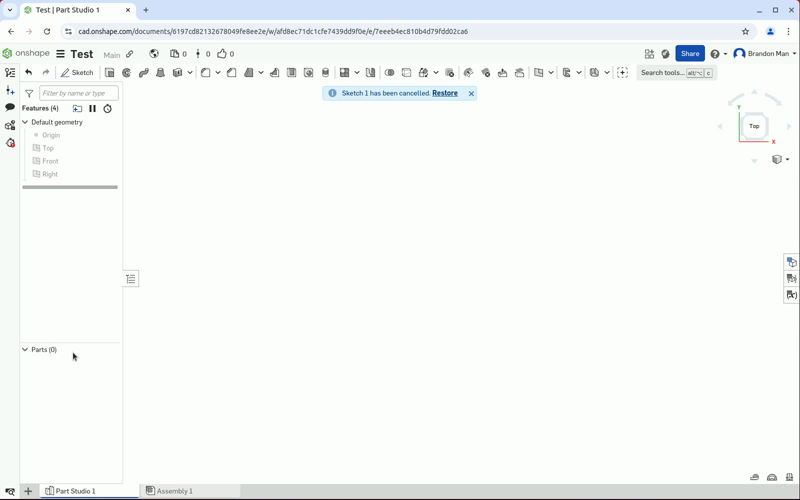
key_down(shift)
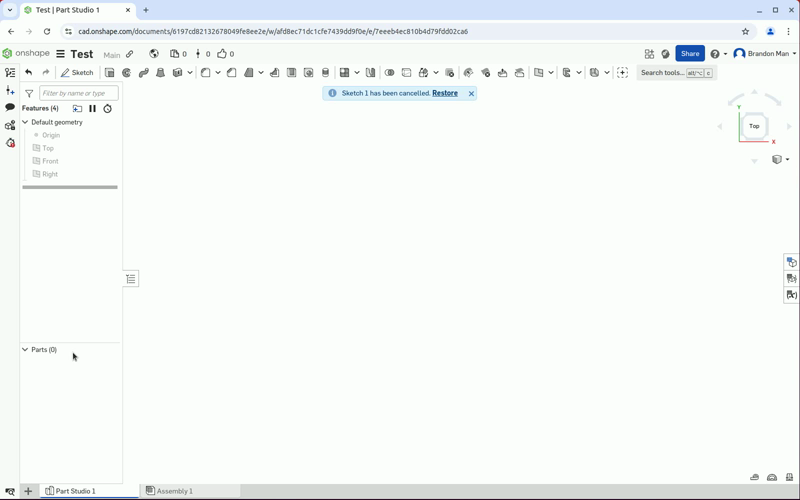
key(up)
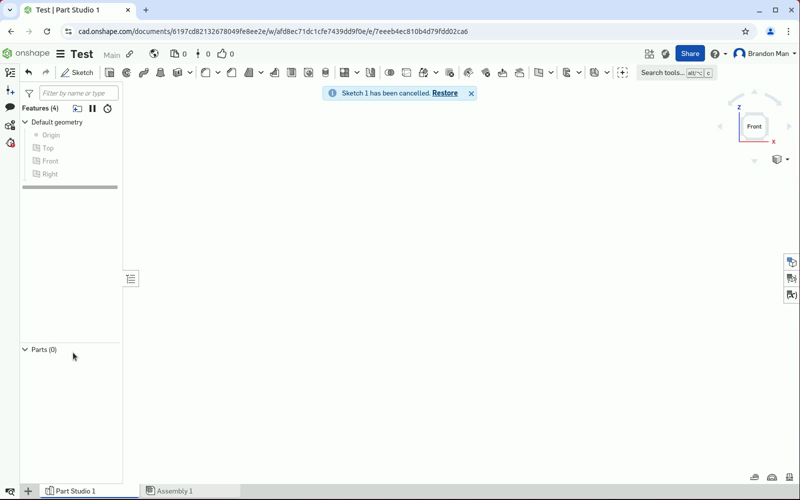
key_up(shift)
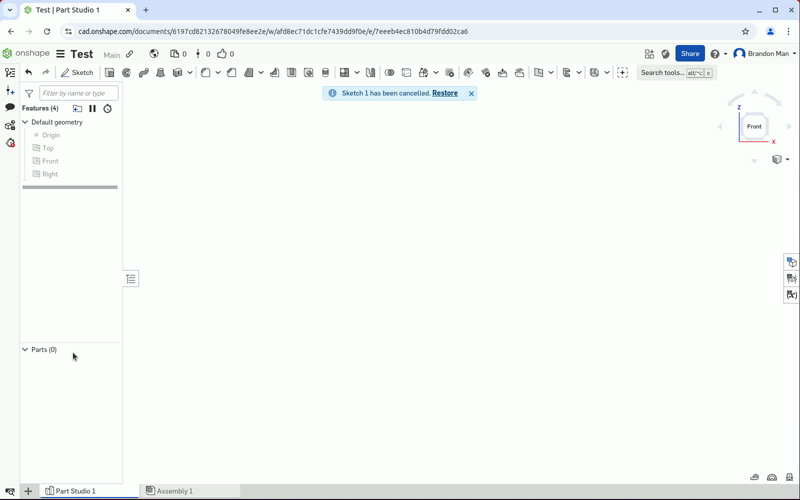
key(space)
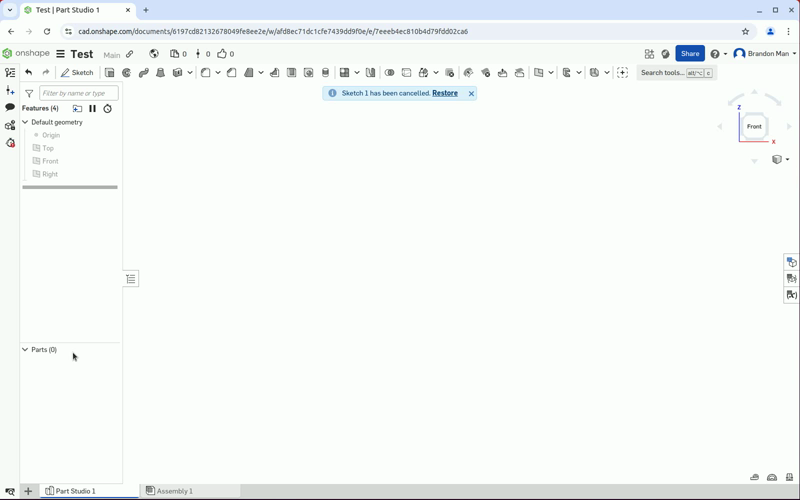
key_down(shift)
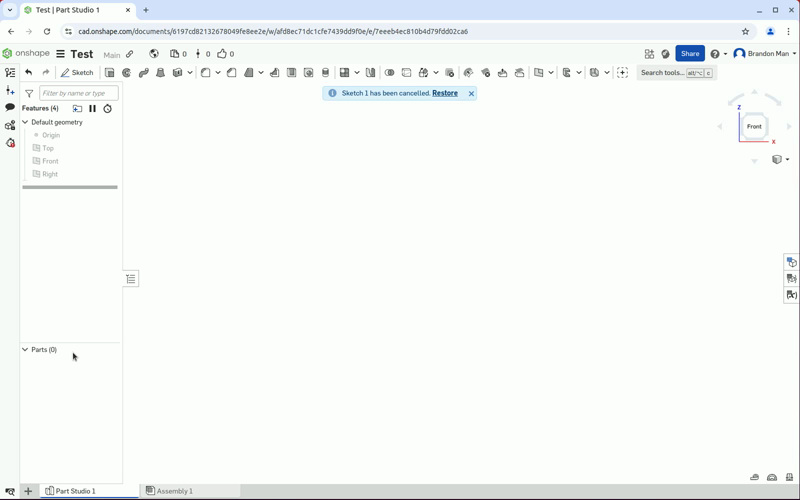
key(left)
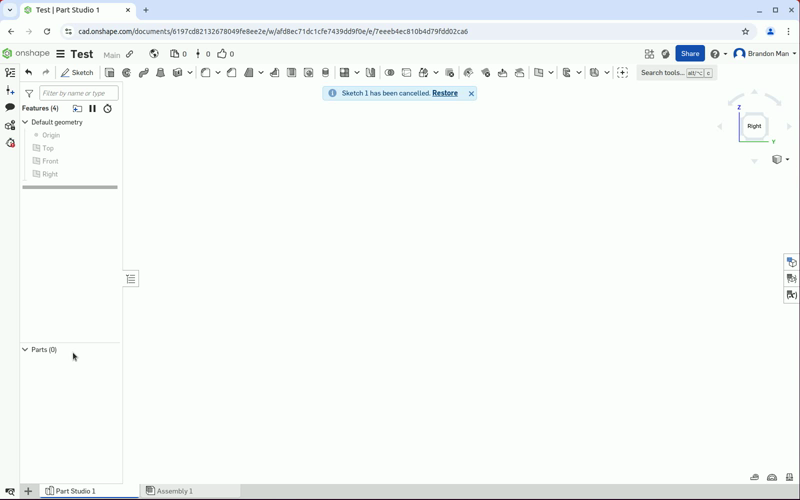
key_up(shift)
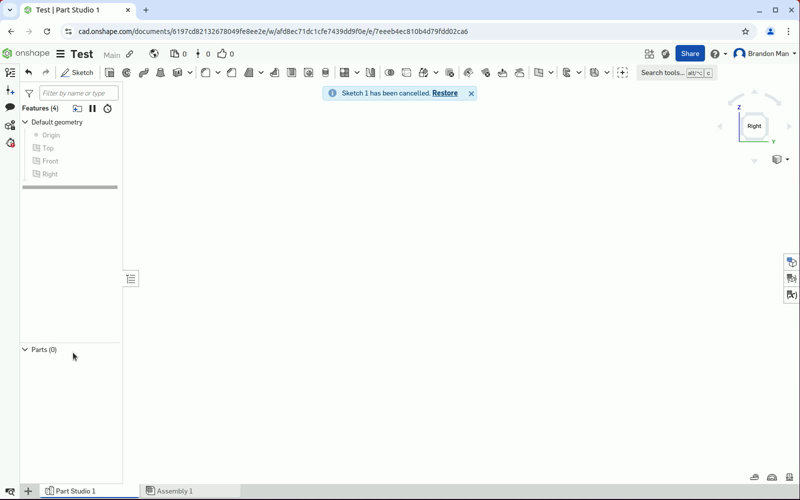
mouse_move(73, 352)
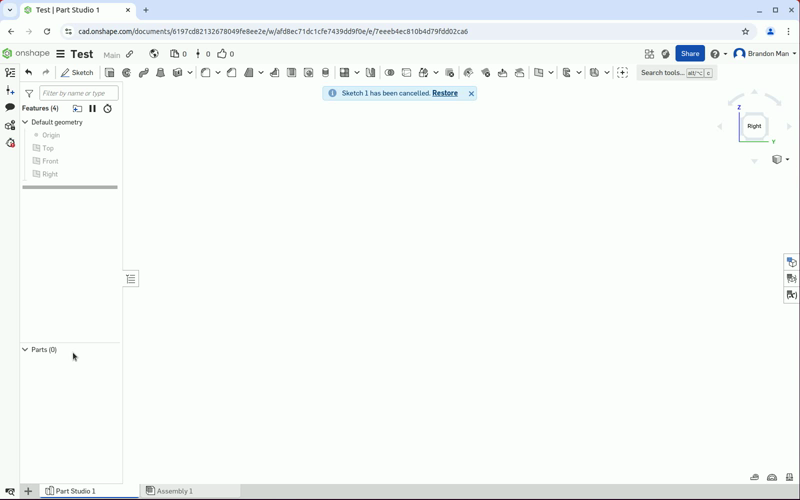
key(shift+y)
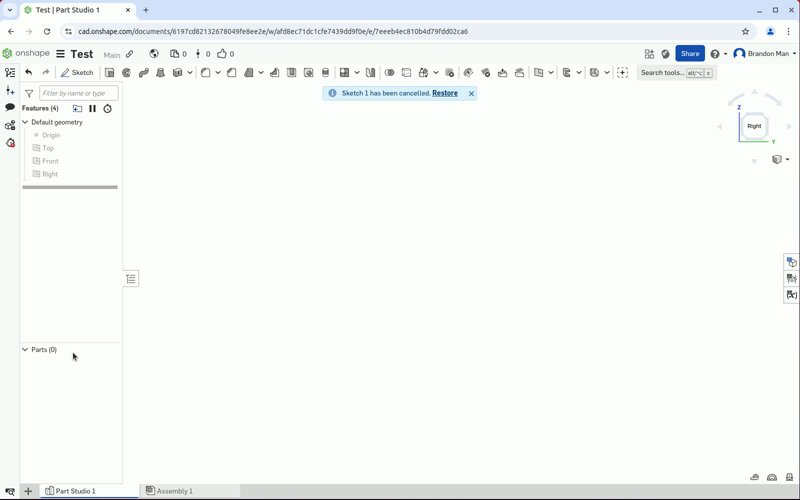
key(shift+s)
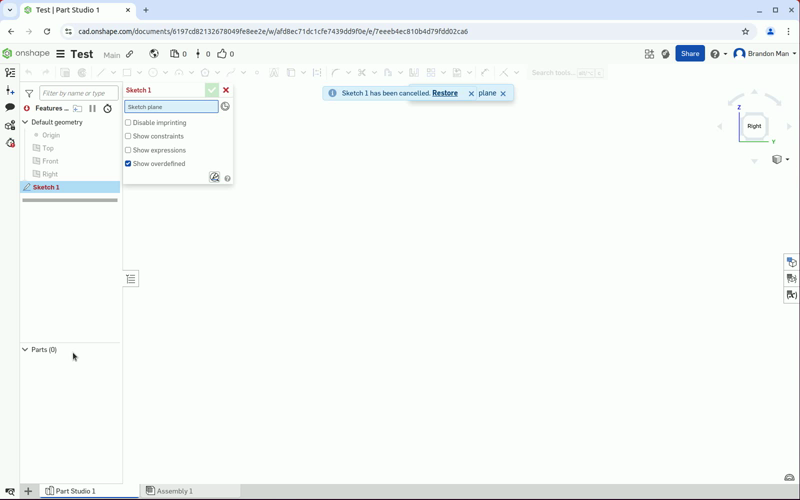
mouse_move(73, 176)
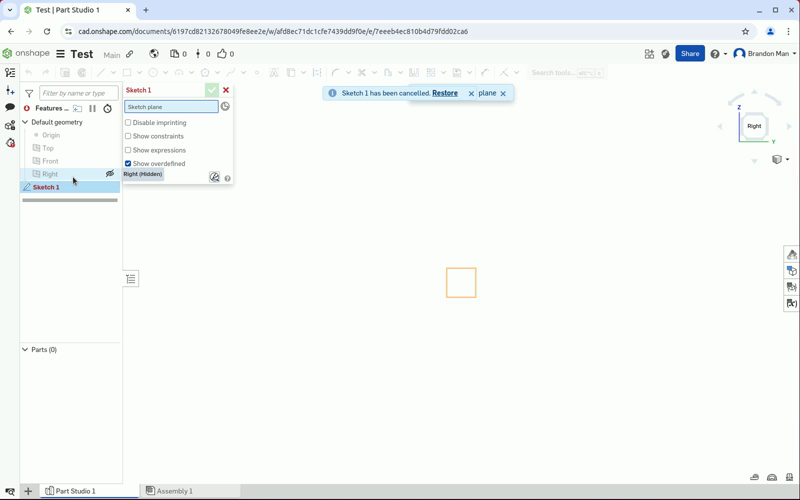
click(73, 176)
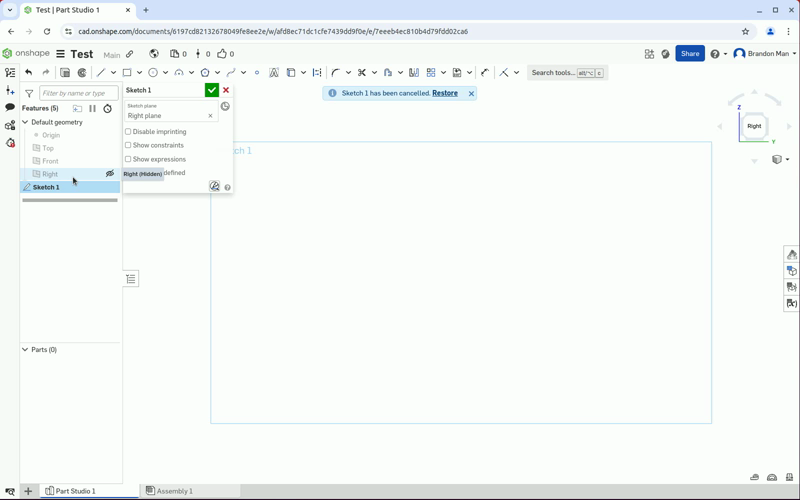
mouse_move(73, 352)
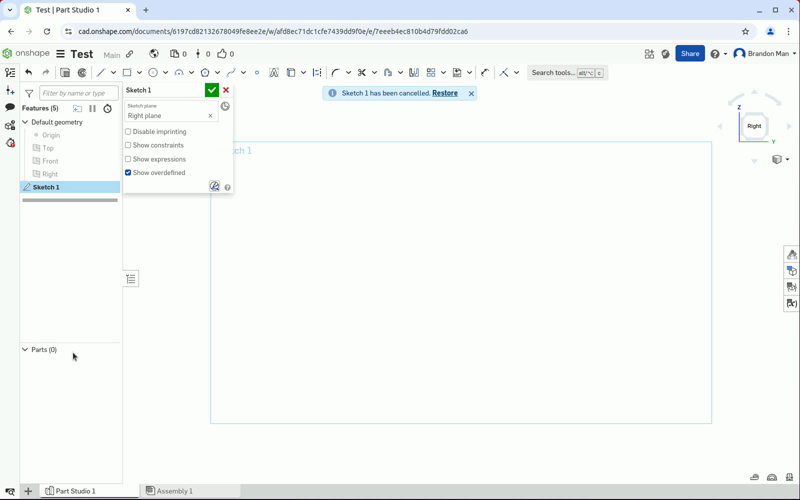
key(y)
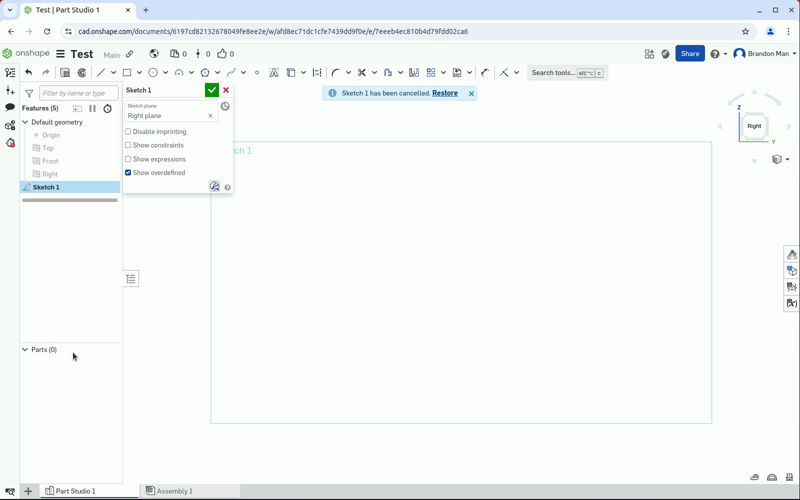
key(l)
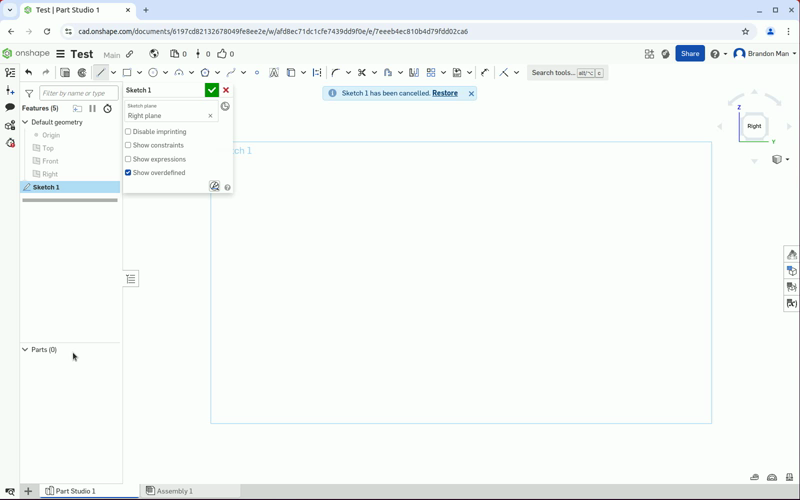
key_down(shift)
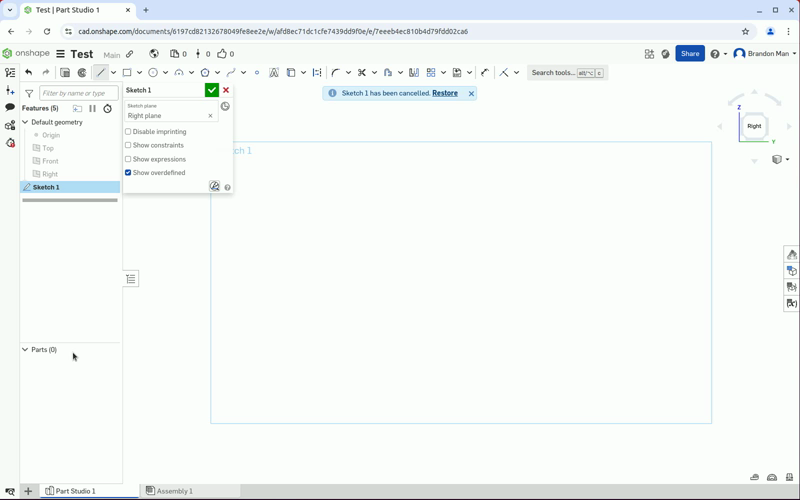
mouse_move(479, 226)
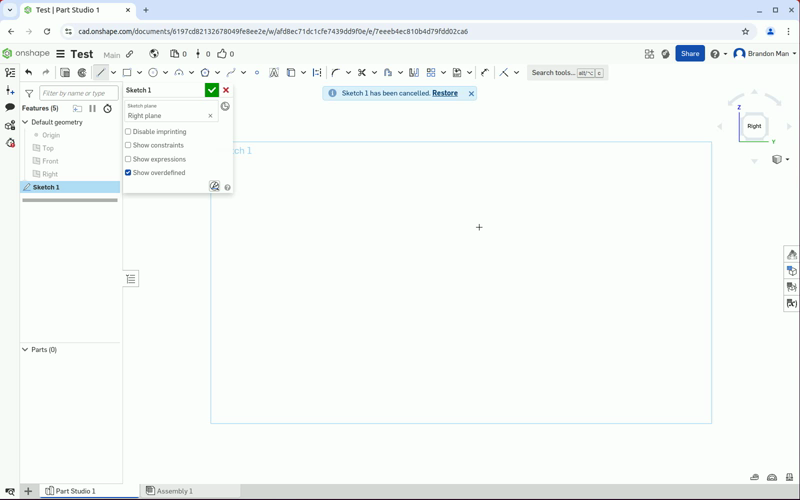
click(479, 226)
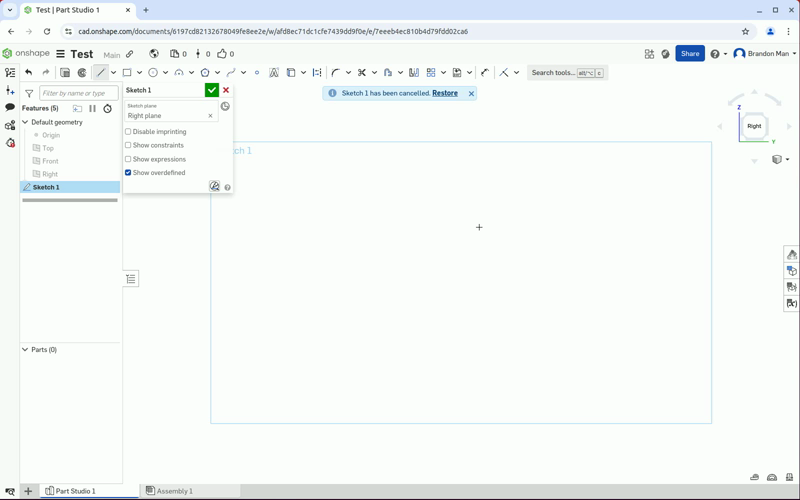
key_up(shift)
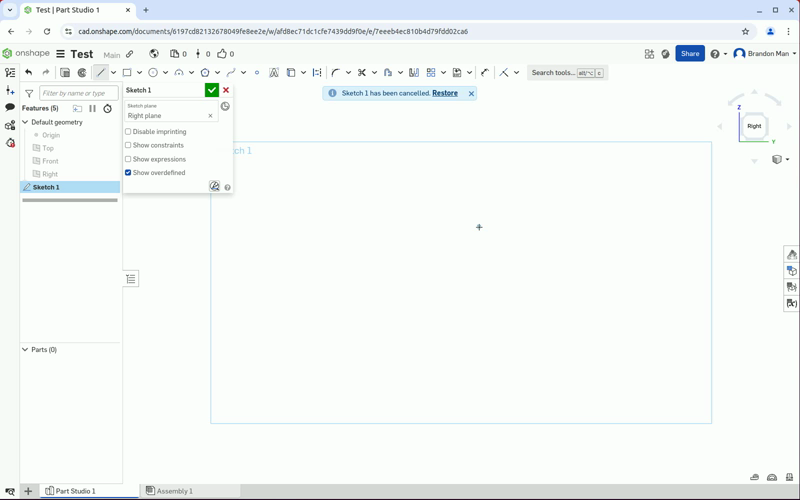
key_down(shift)
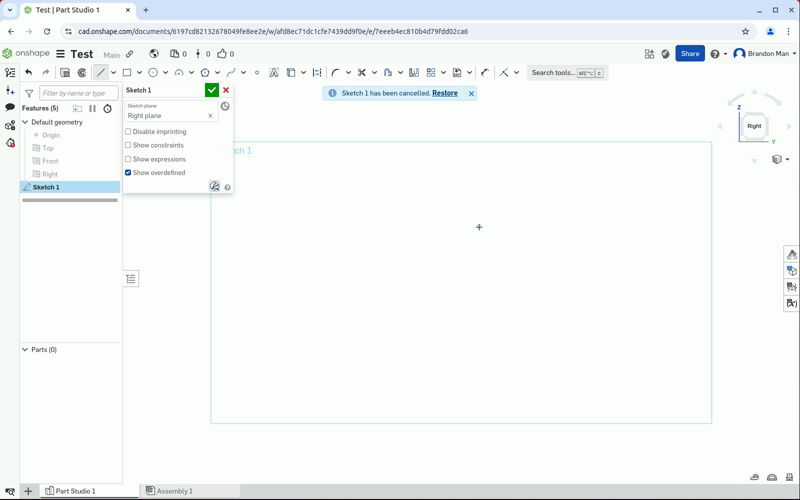
mouse_move(570, 226)
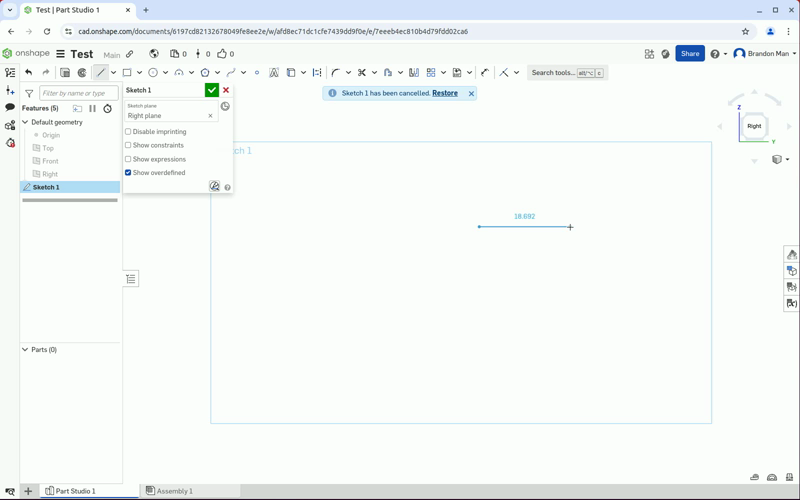
click(570, 226)
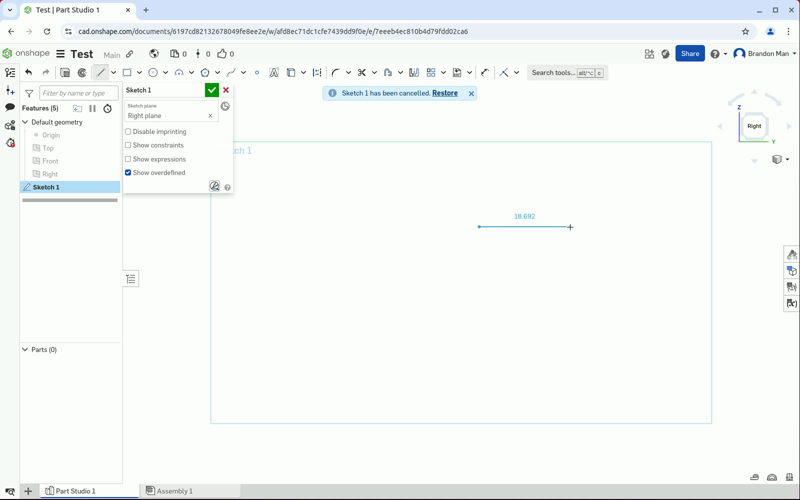
key_up(shift)
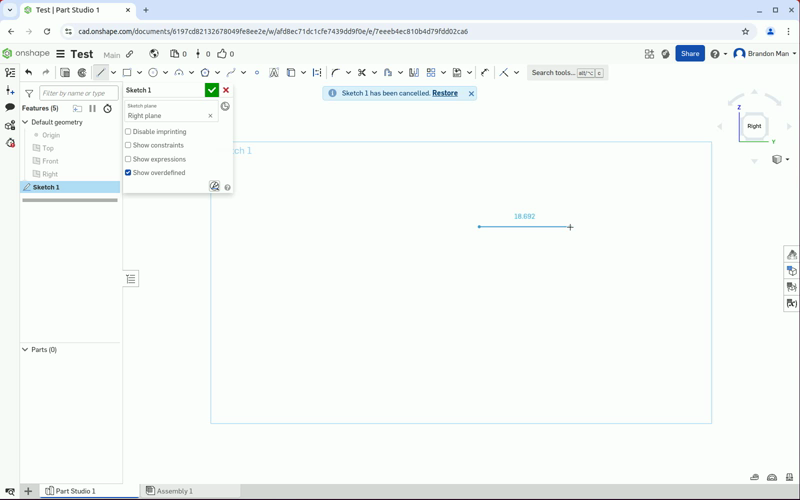
key_down(shift)
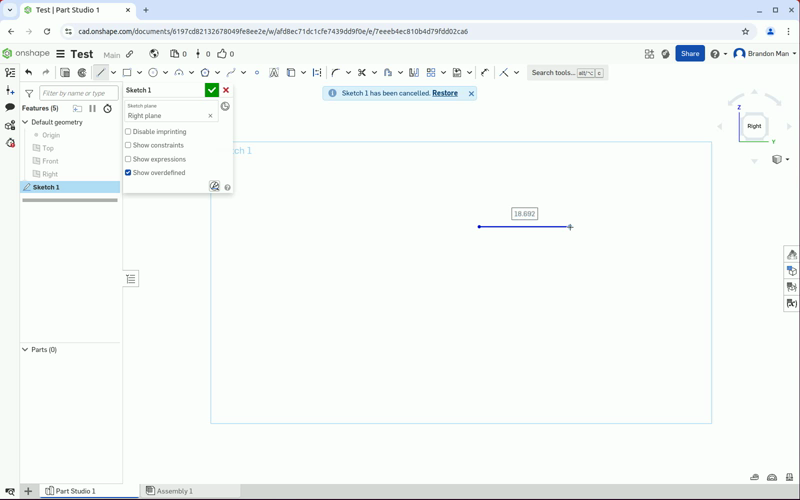
mouse_move(589, 226)
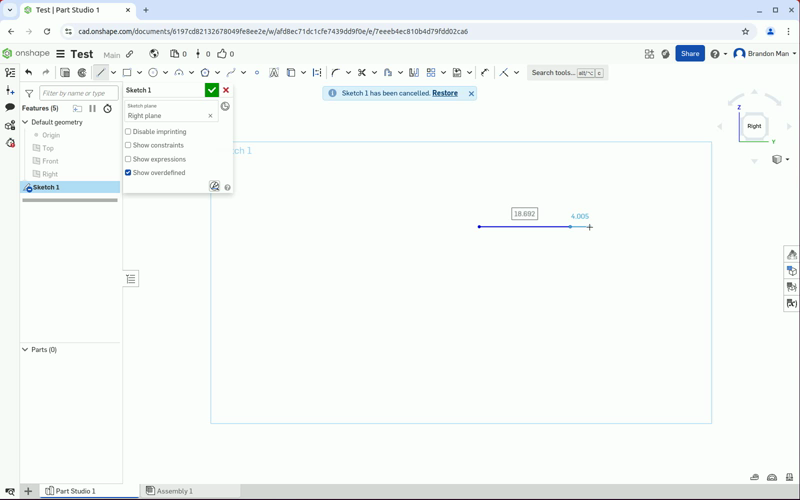
mouse_move(570, 170)
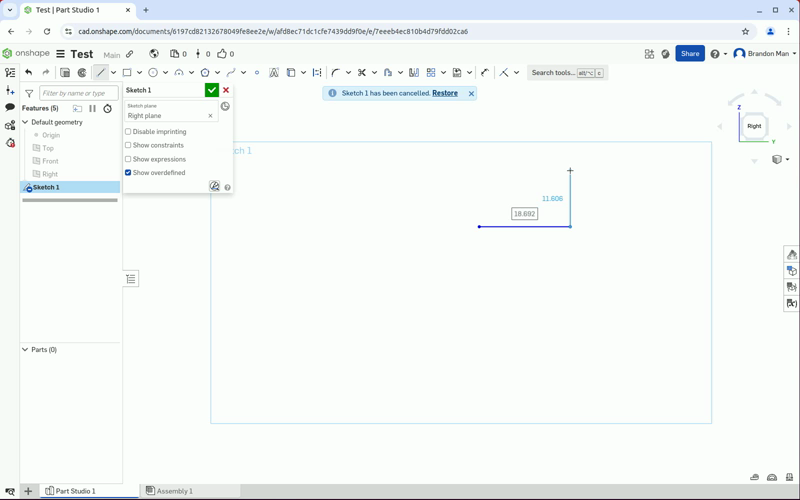
click(570, 170)
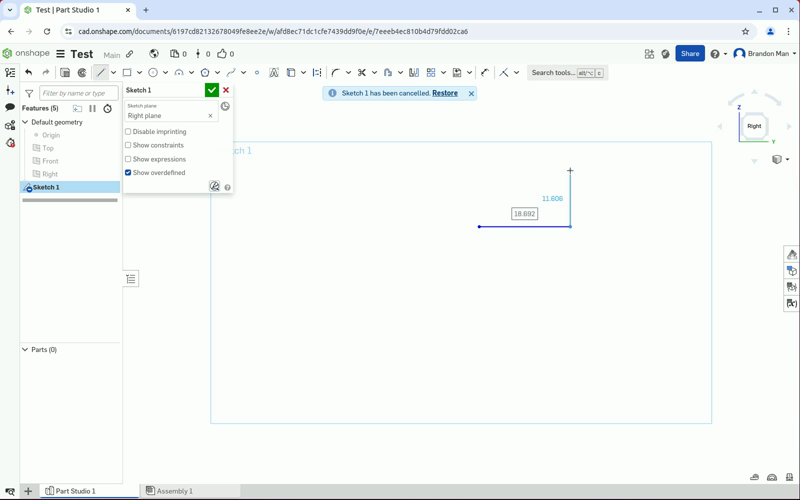
key_up(shift)
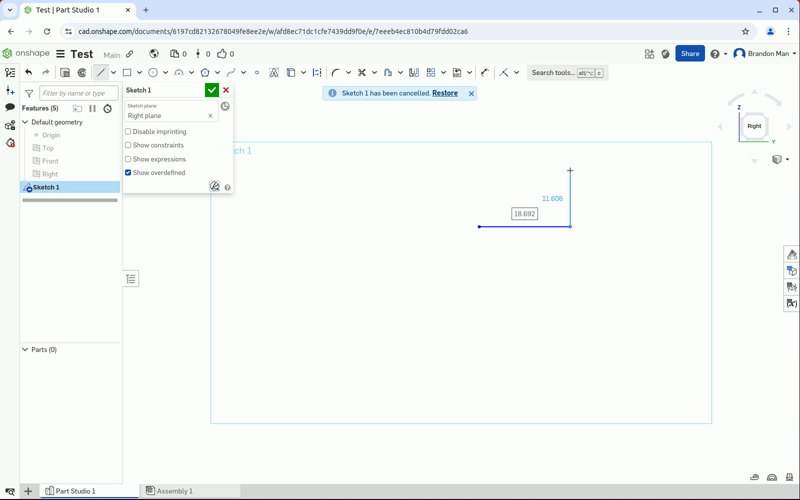
key_down(shift)
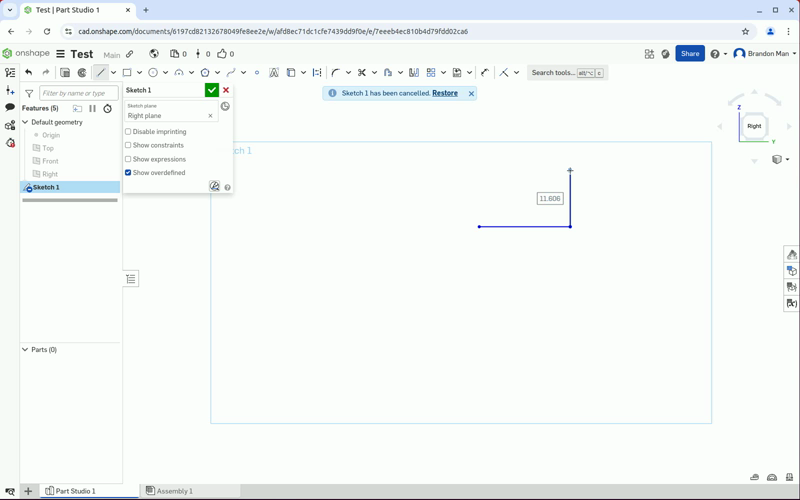
mouse_move(479, 170)
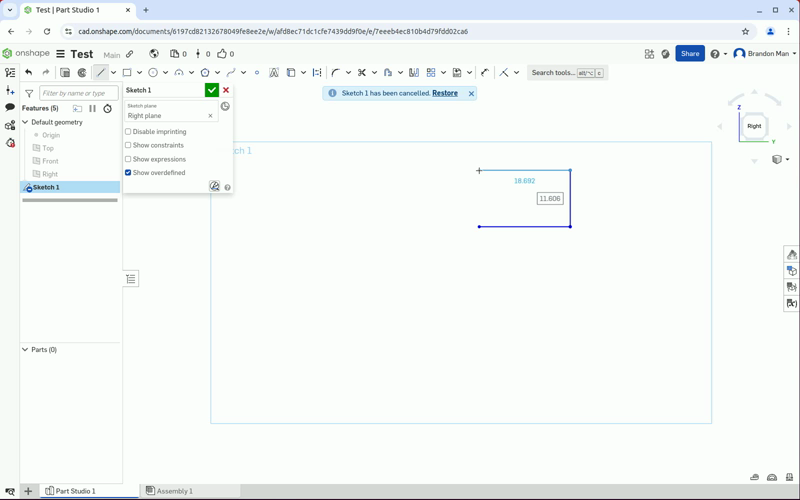
click(479, 170)
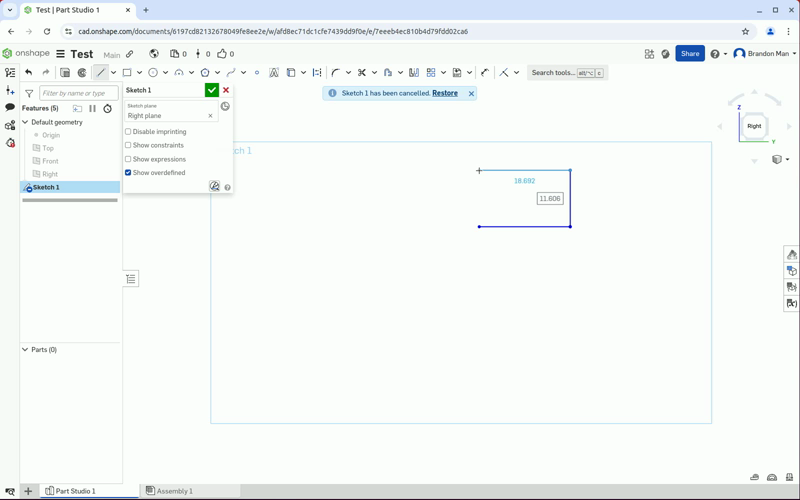
key_up(shift)
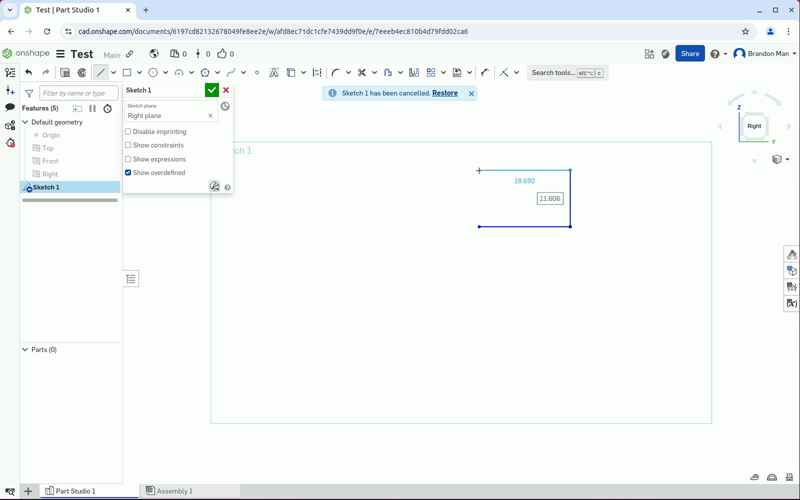
mouse_move(509, 170)
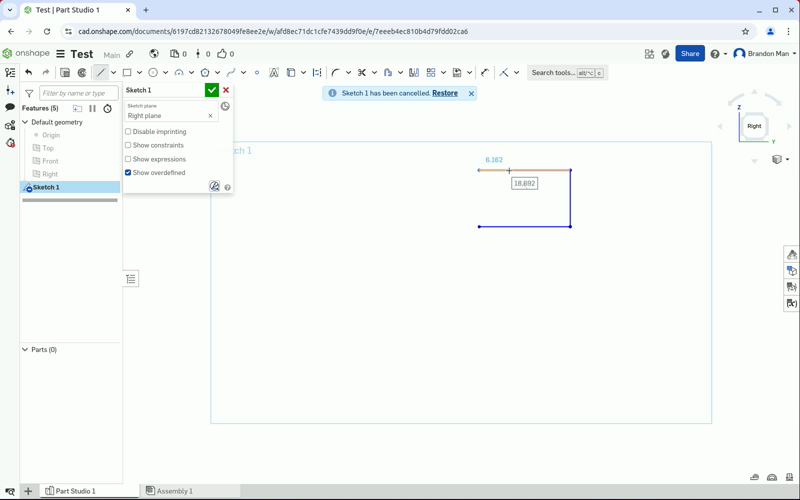
key_down(shift)
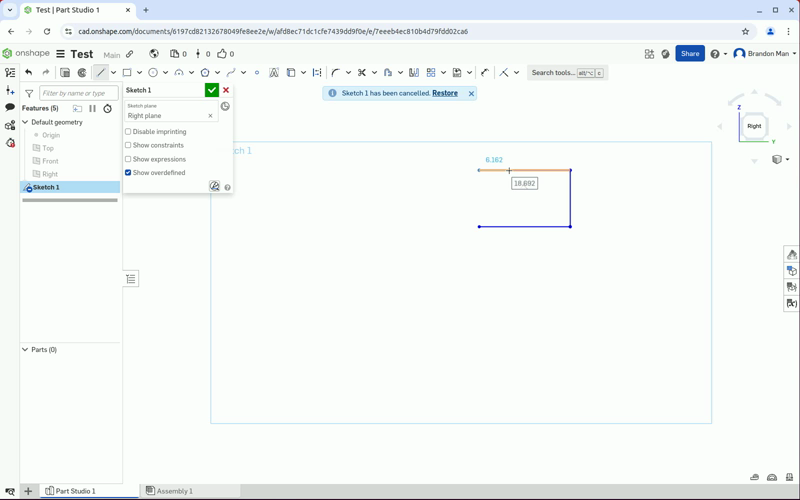
mouse_move(479, 226)
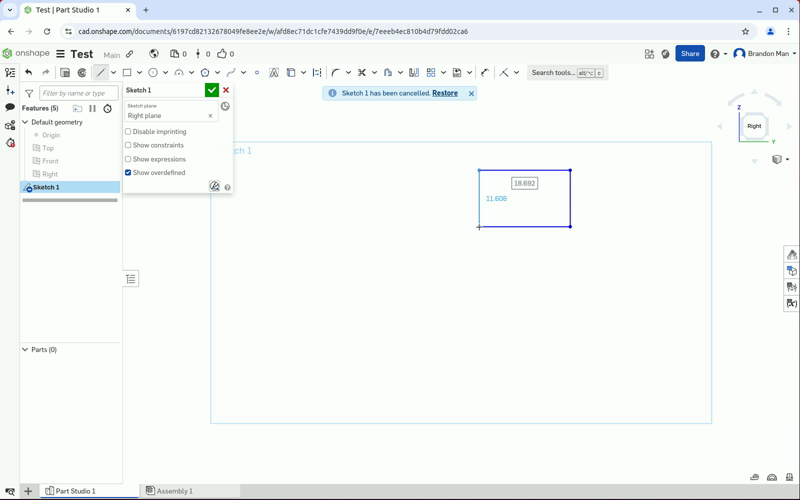
key_up(shift)
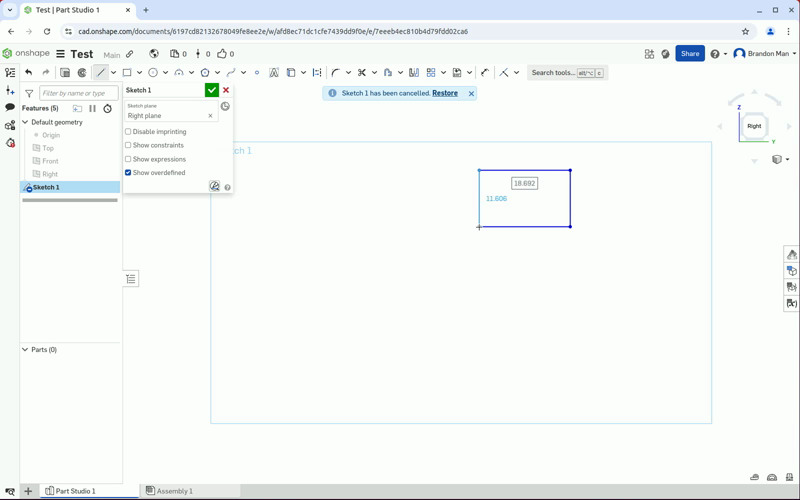
click(479, 226)
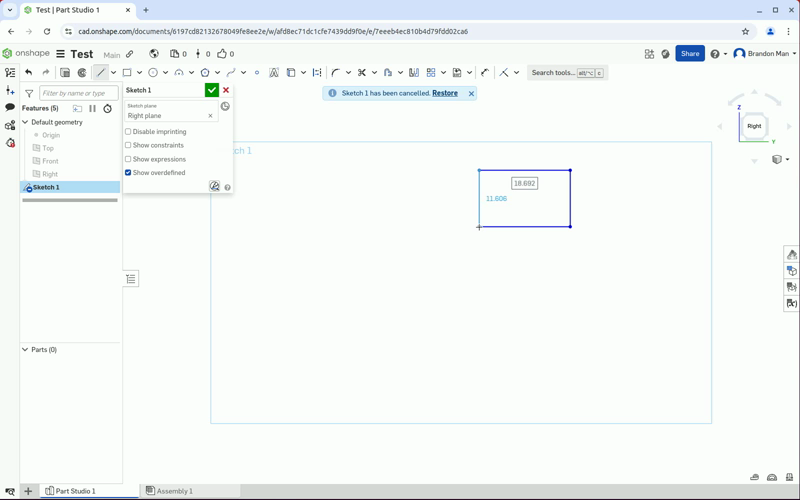
key(esc)
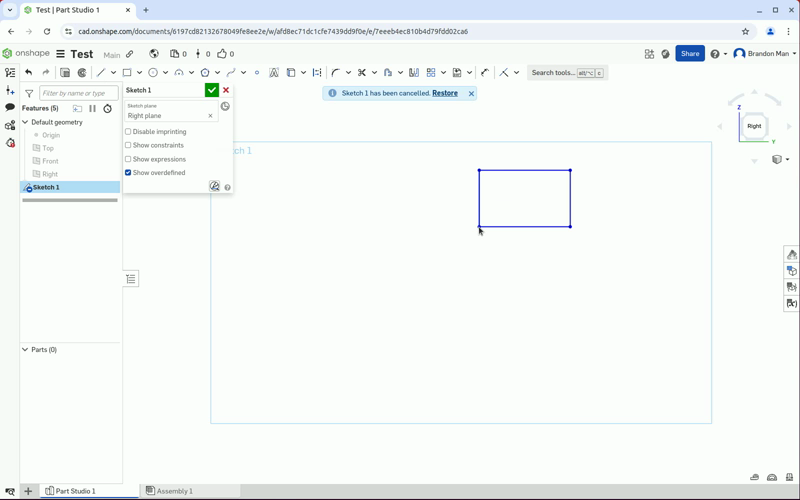
mouse_move(498, 220)
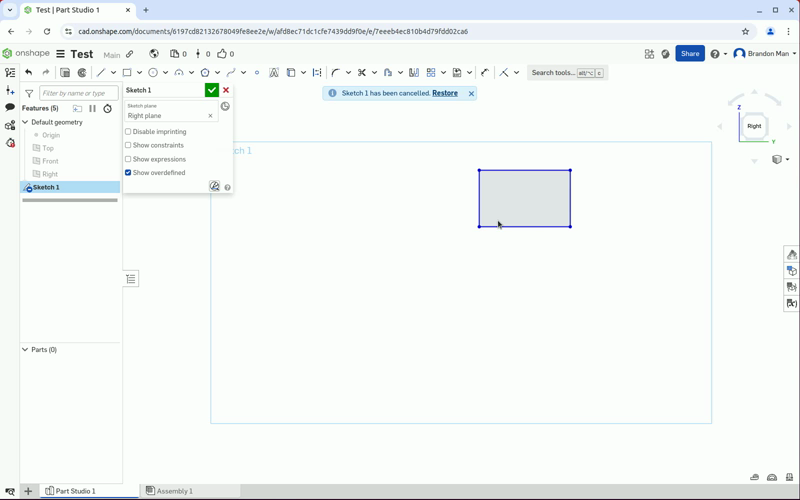
click(498, 220)
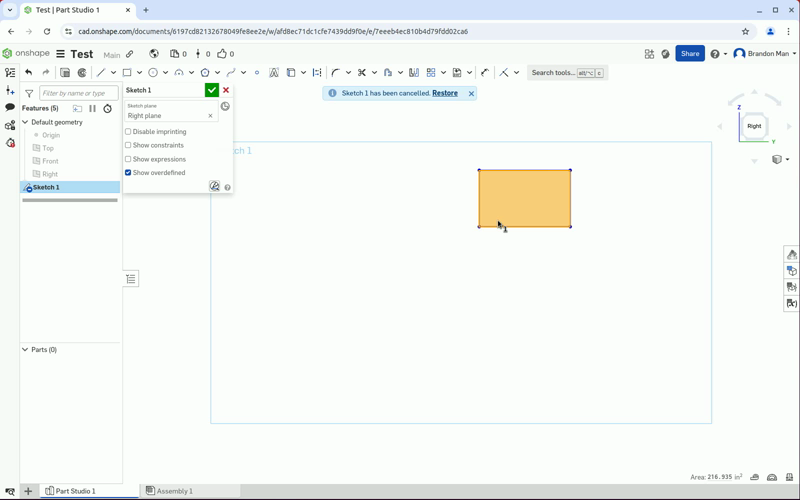
mouse_move(73, 352)
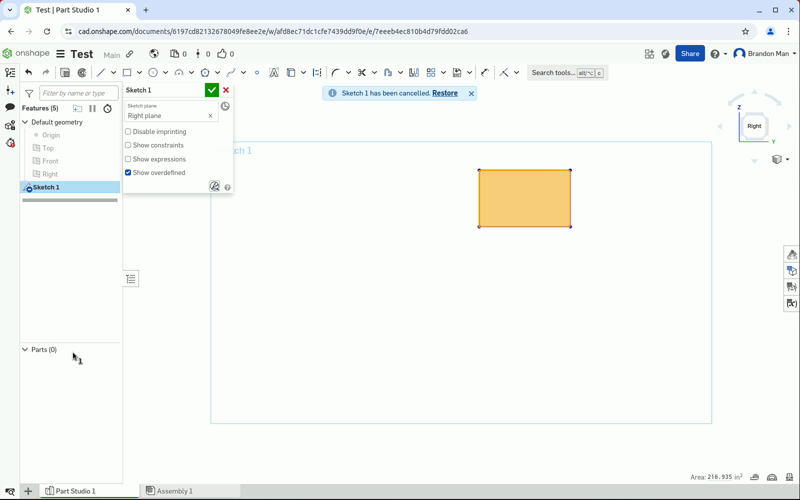
key(shift+y)
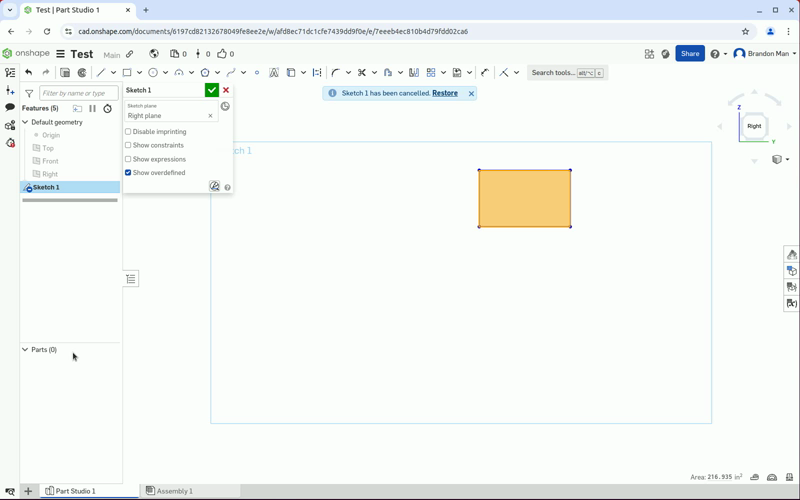
key(shift+e)
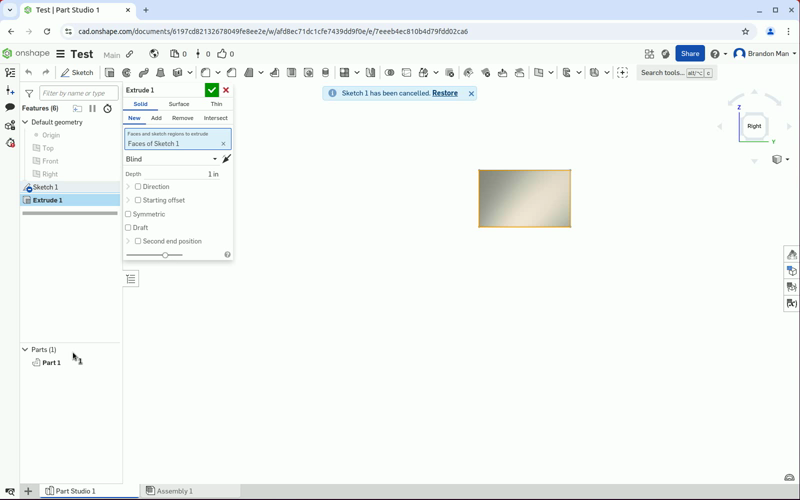
mouse_move(143, 106)
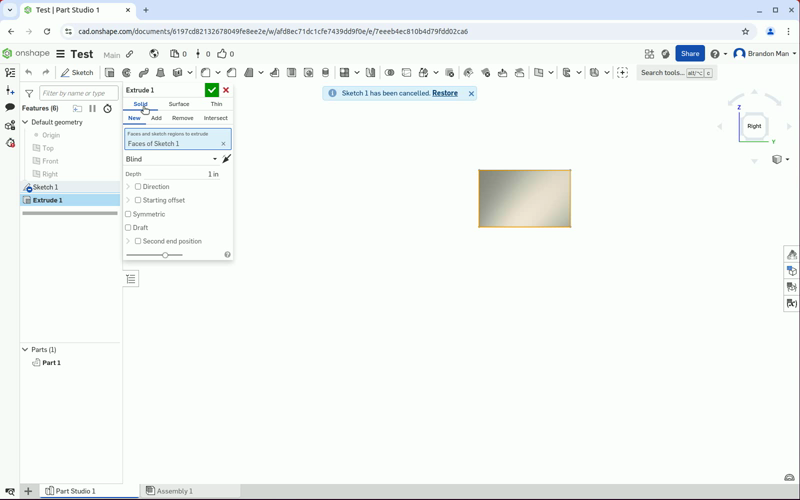
click(143, 106)
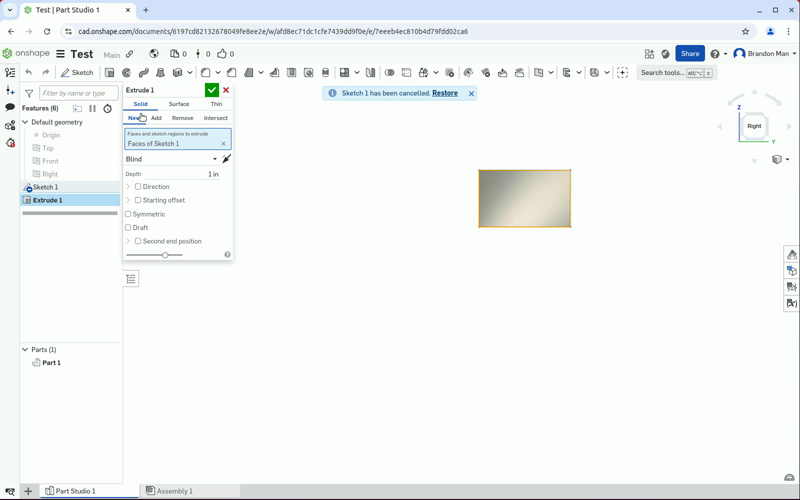
mouse_move(137, 120)
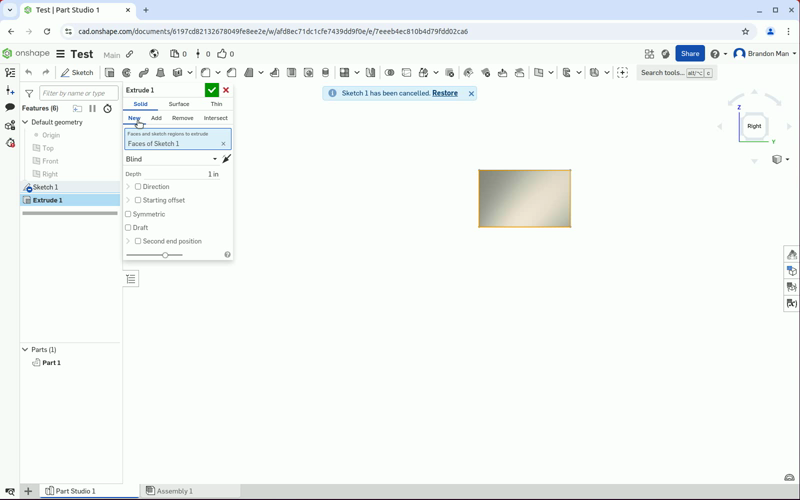
click(137, 120)
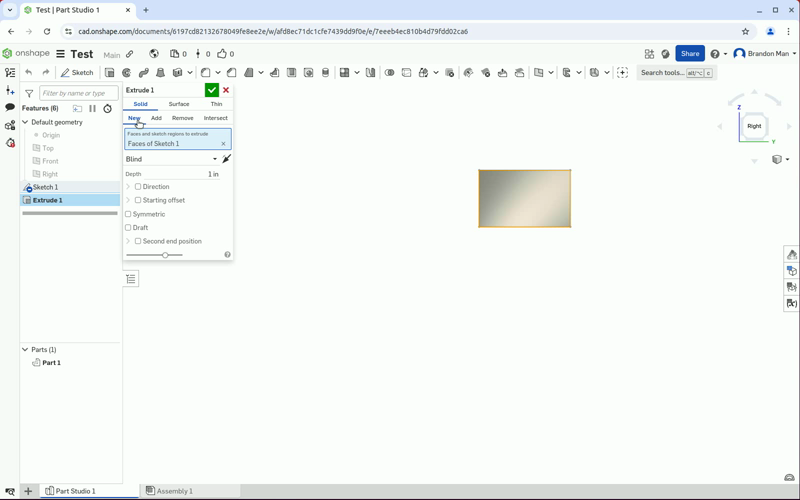
key(tab, 4)
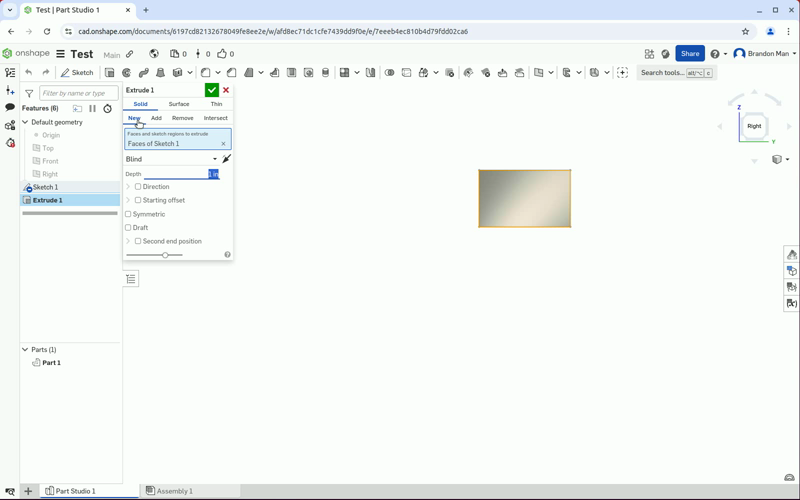
text(11.554)
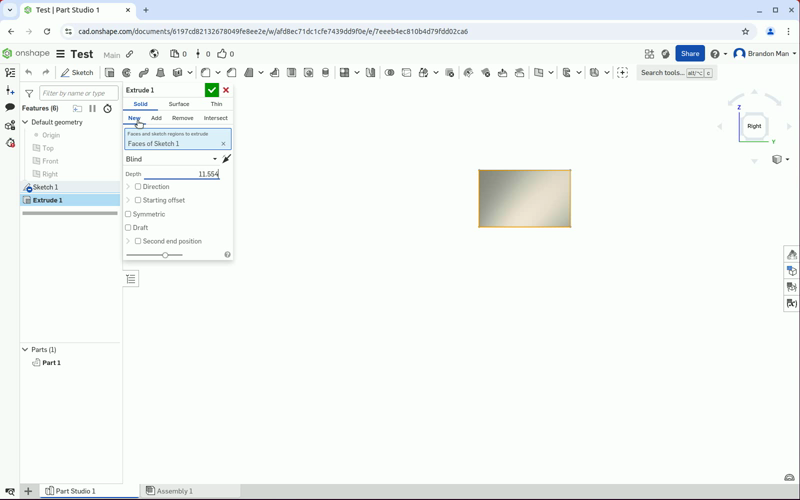
key(enter)
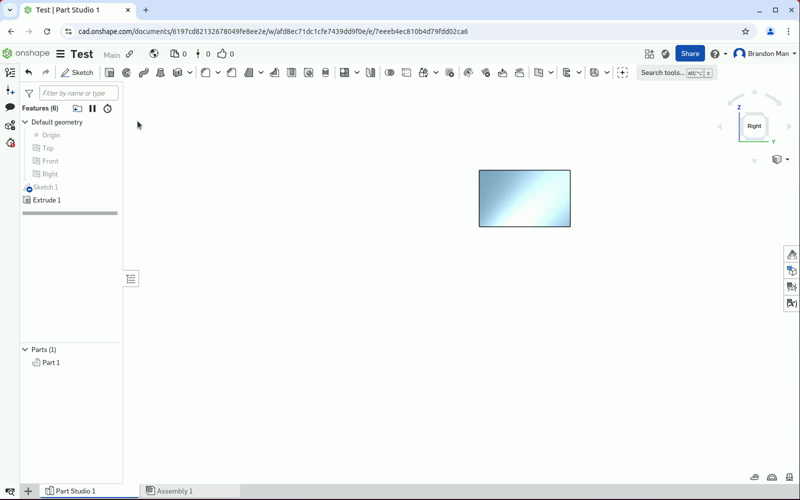
key(shift+h)
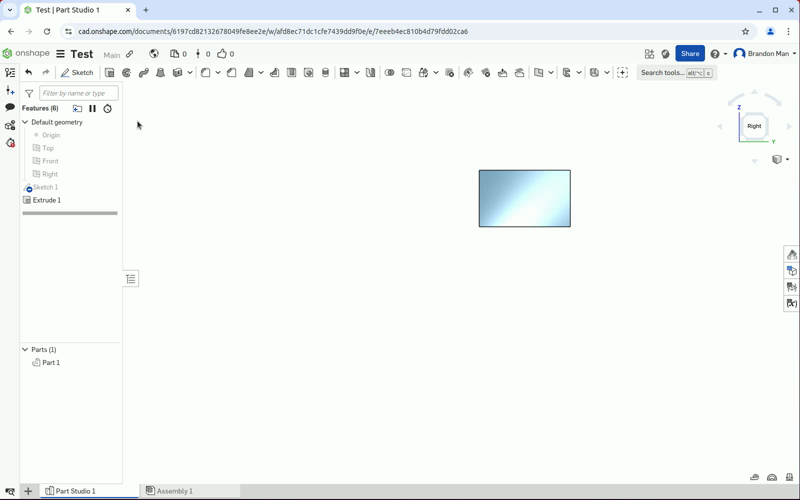
key(shift+h)
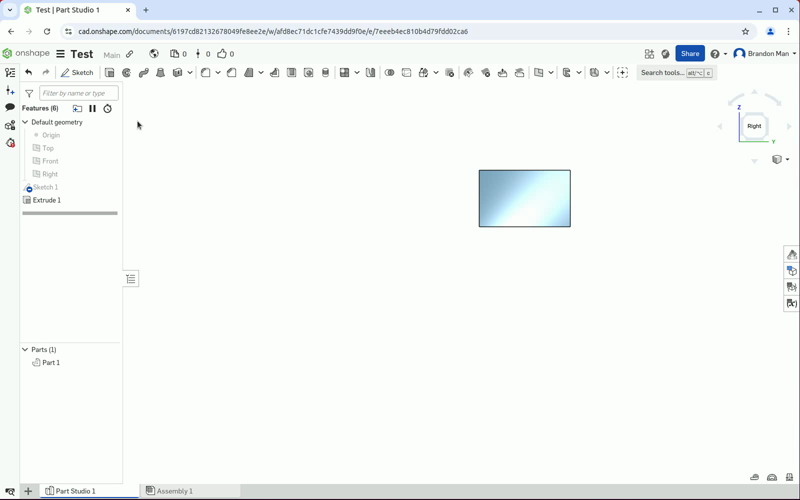
mouse_move(73, 189)
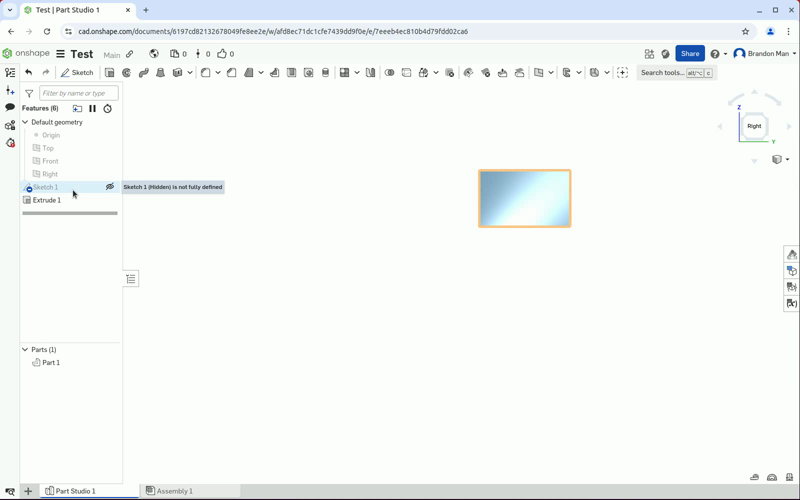
click(73, 189)
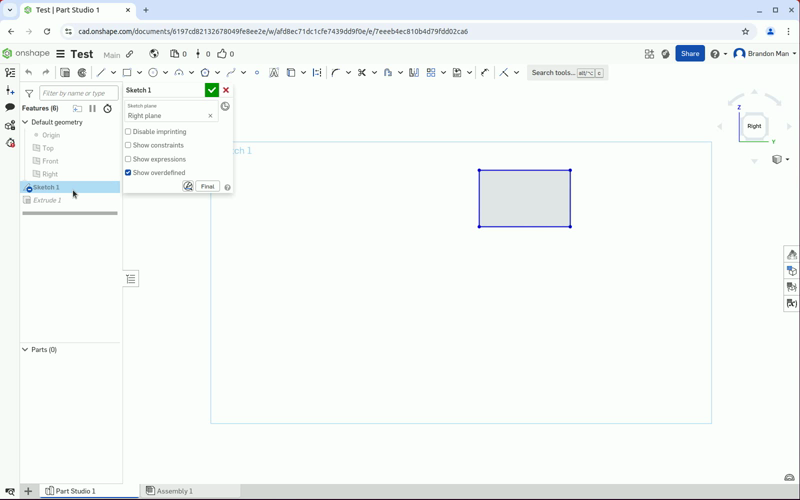
mouse_move(229, 92)
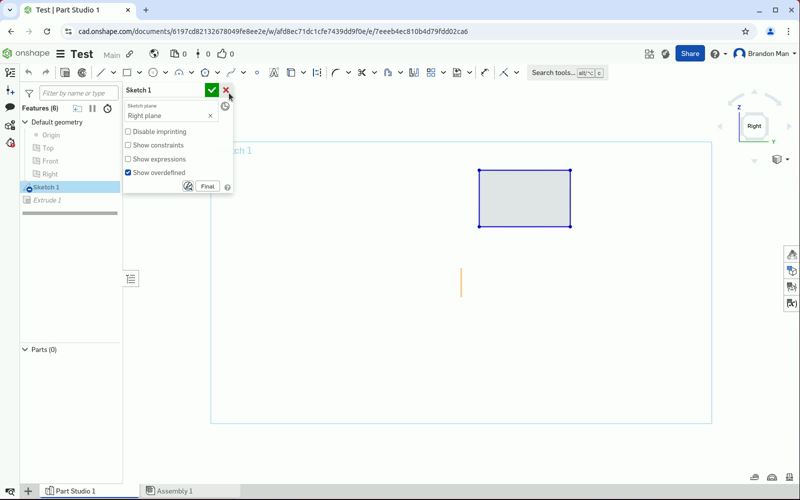
click(229, 92)
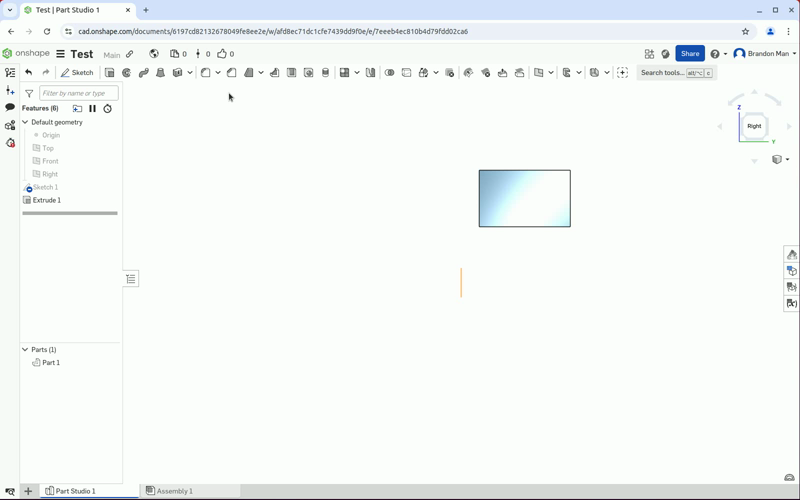
mouse_move(541, 75)
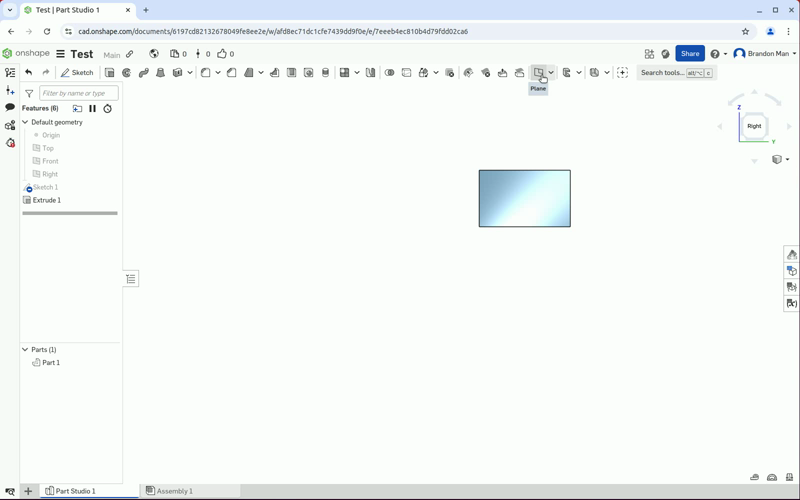
click(541, 75)
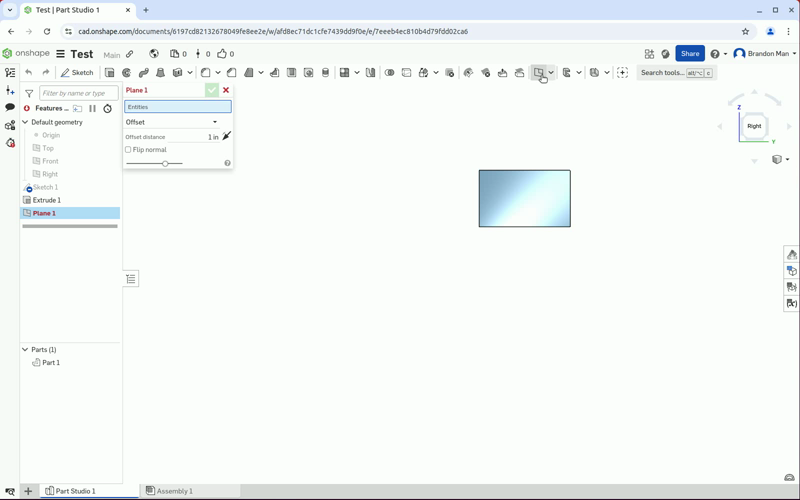
mouse_move(73, 176)
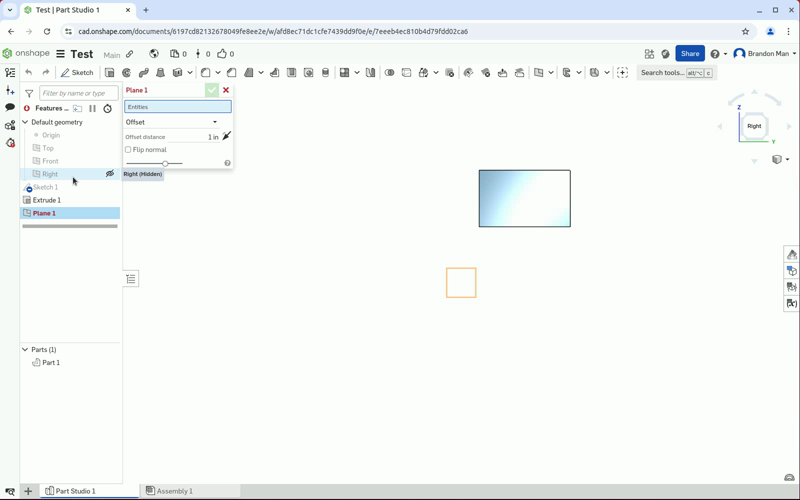
click(73, 176)
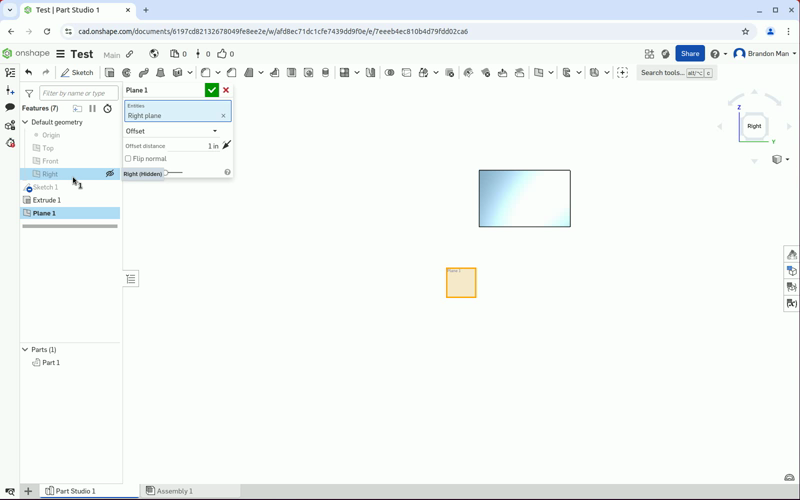
key(tab, 2)
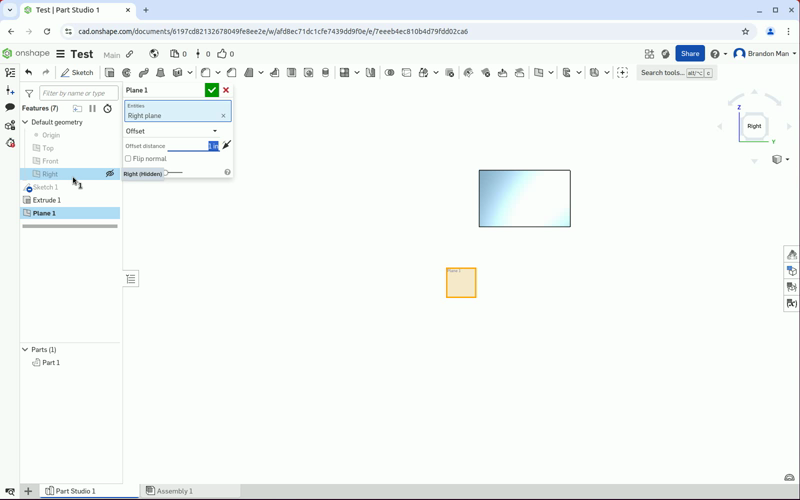
text(11.554)
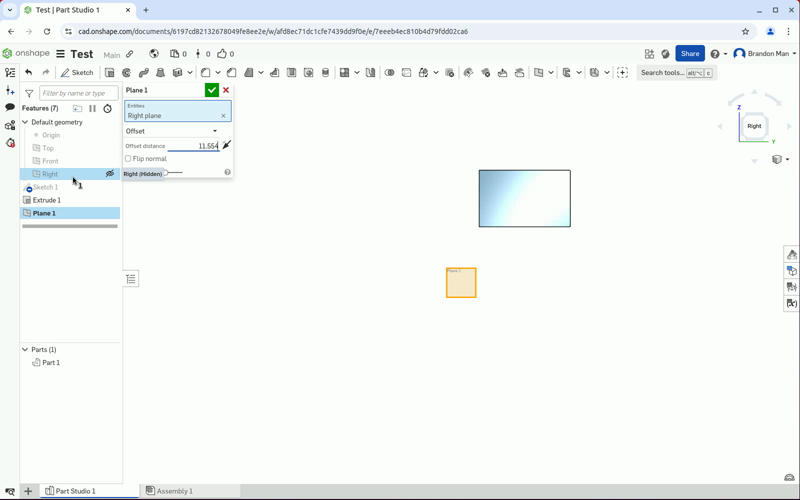
key(enter, 2)
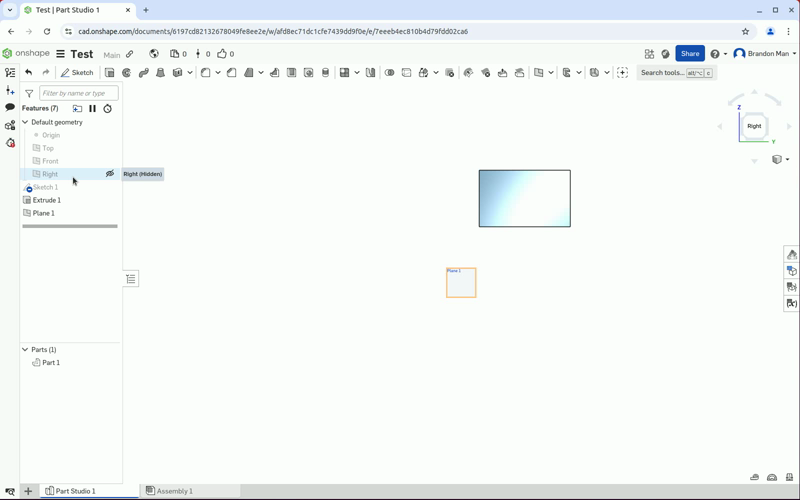
key(shift+s)
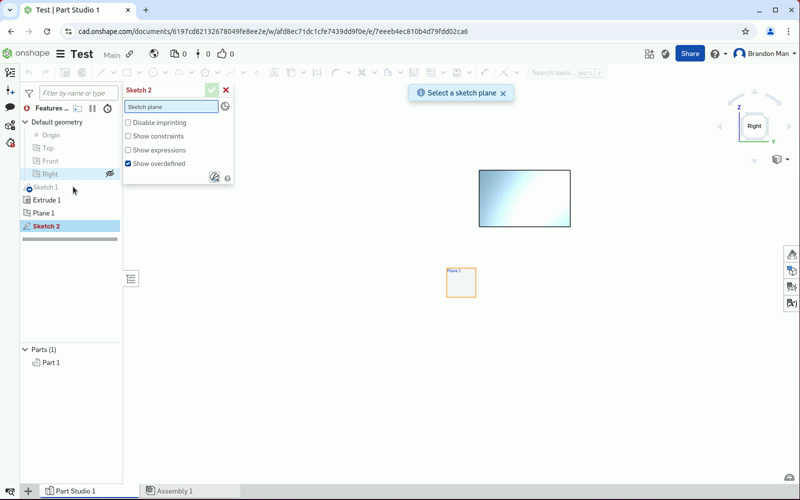
mouse_move(73, 215)
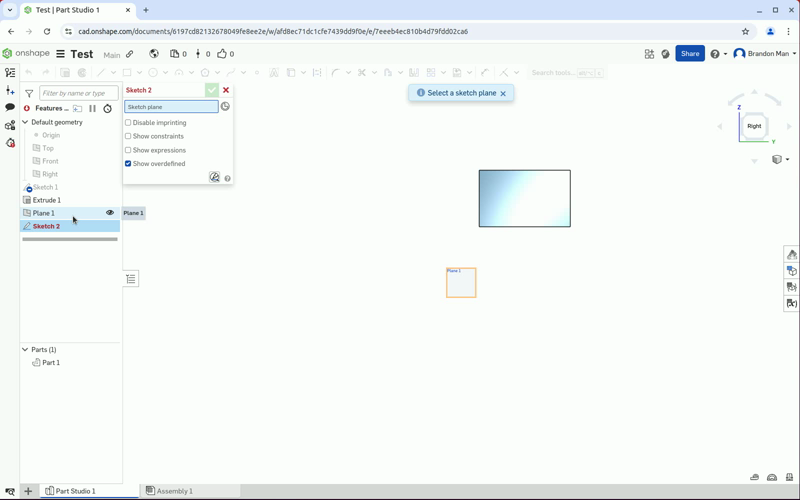
click(73, 215)
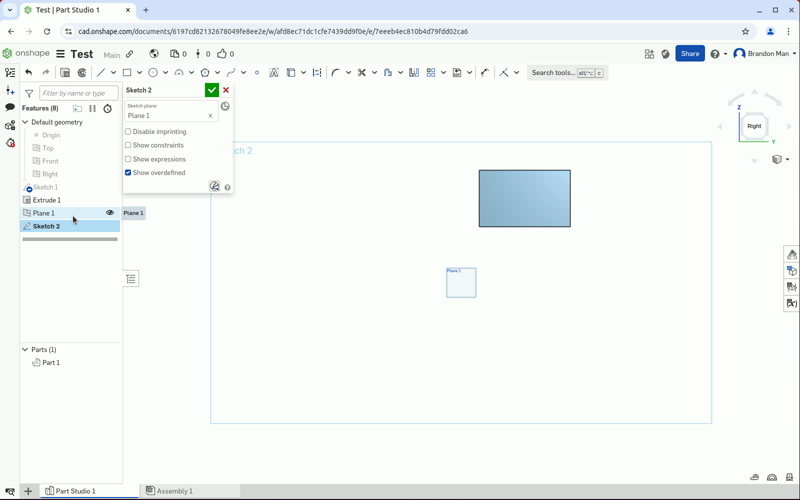
mouse_move(73, 352)
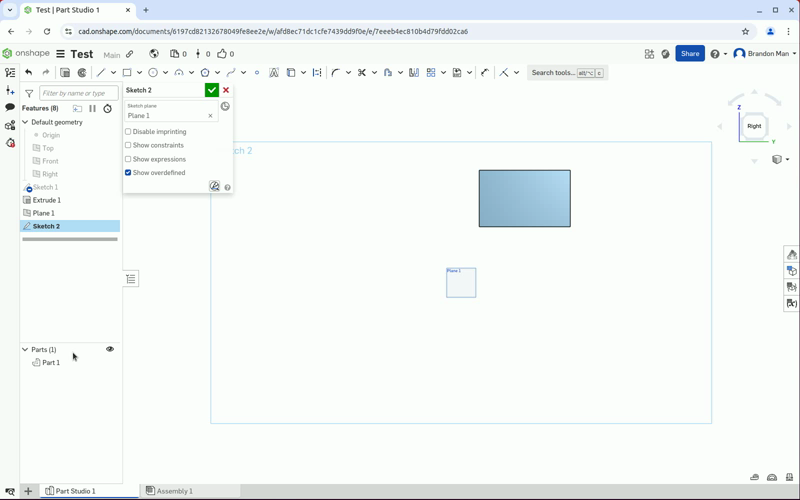
key(y)
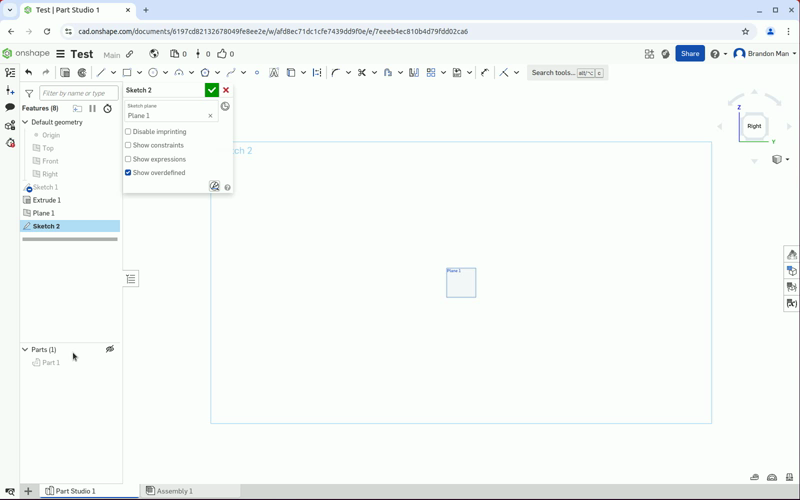
key(l)
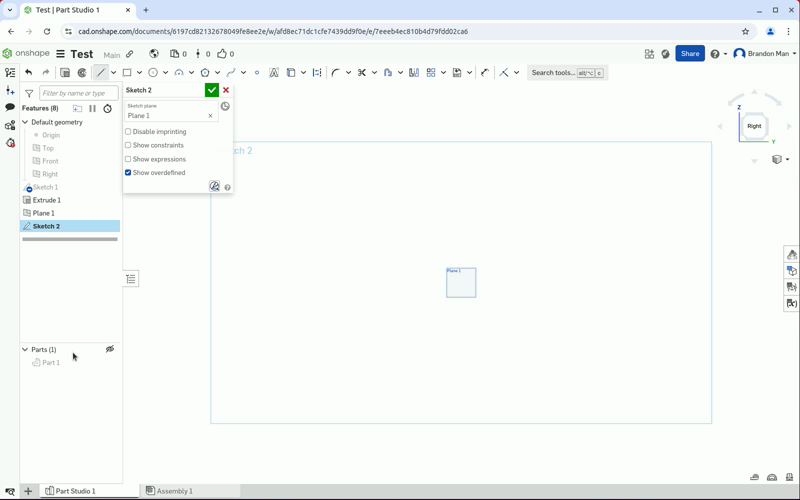
key_down(shift)
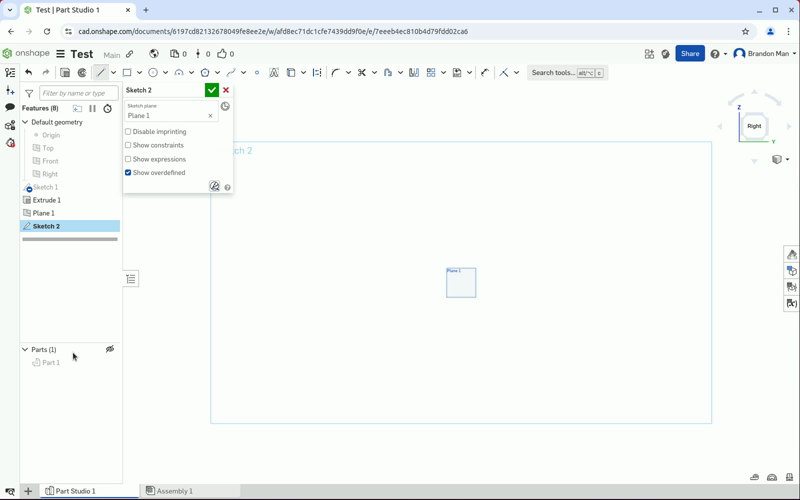
mouse_move(513, 170)
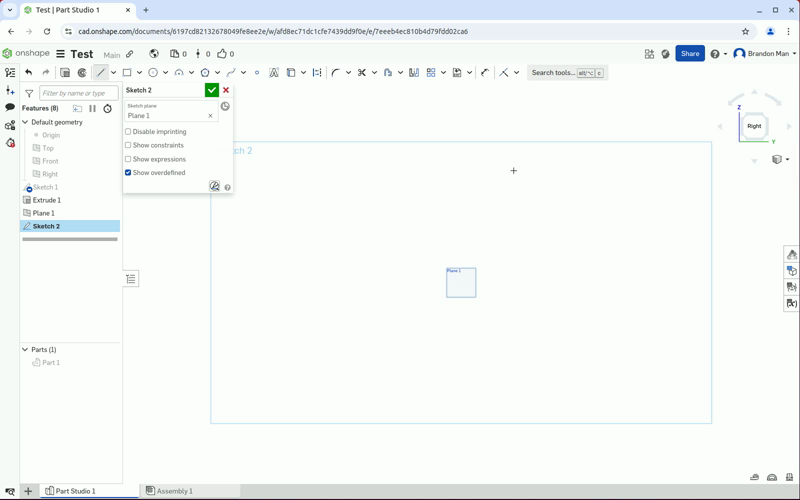
click(513, 170)
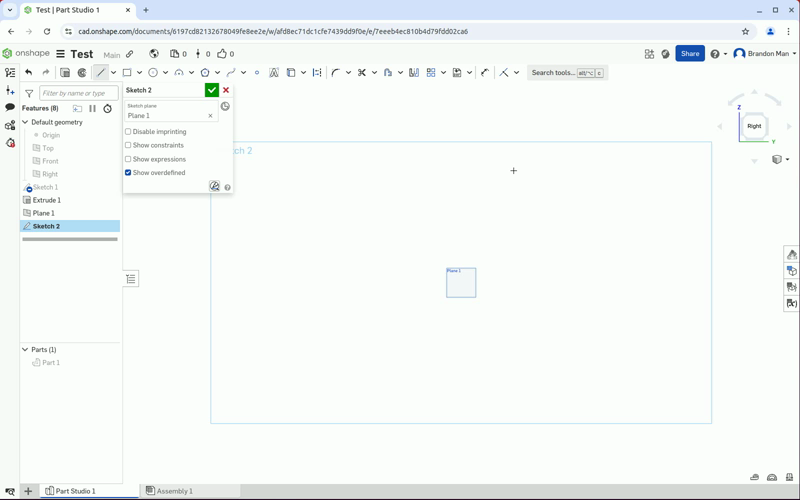
key_up(shift)
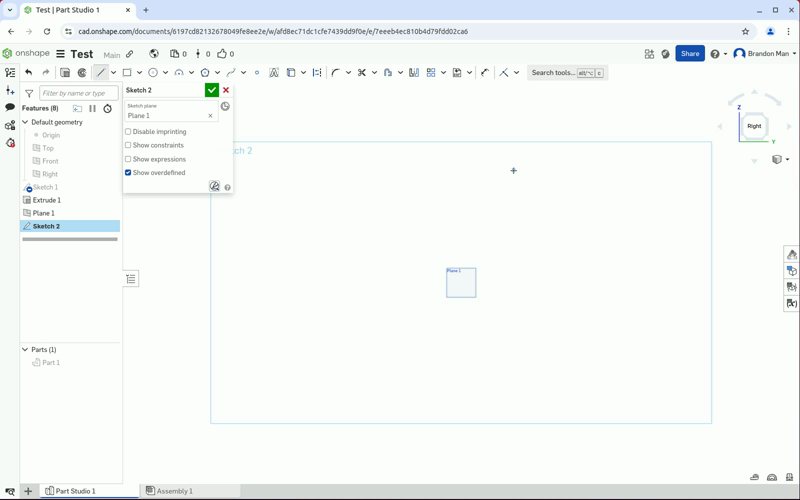
key_down(shift)
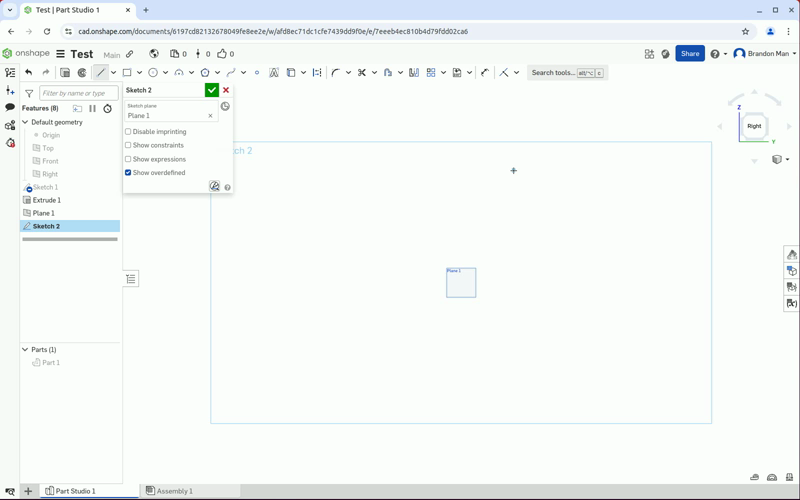
mouse_move(570, 227)
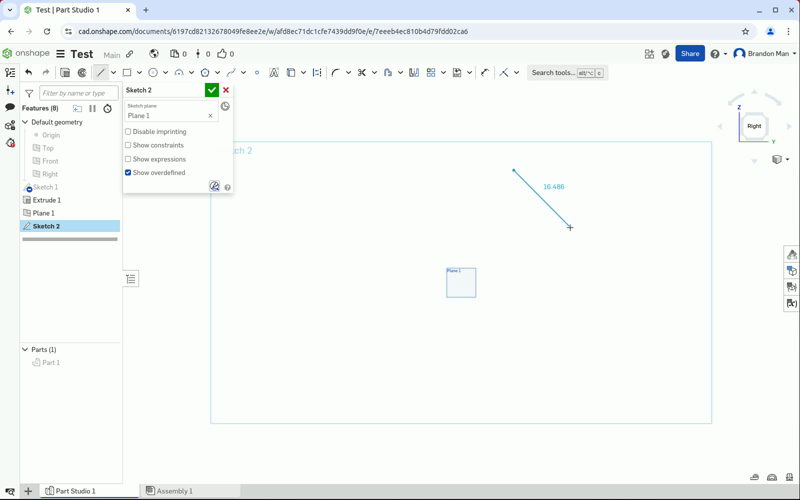
click(570, 227)
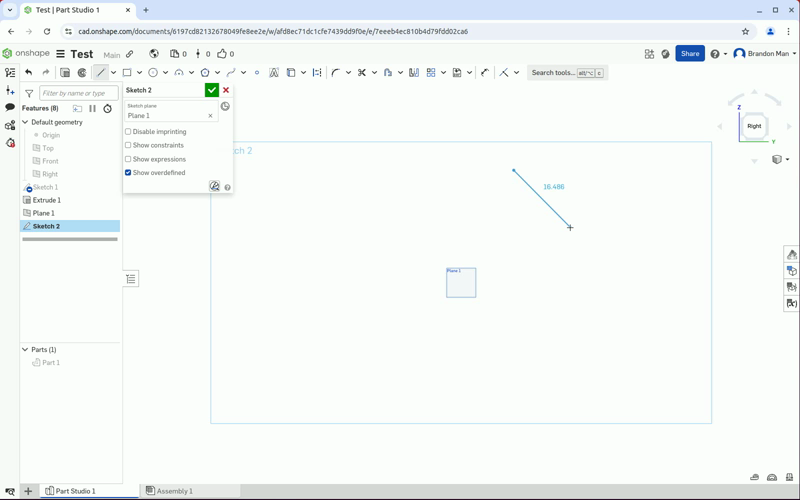
key_up(shift)
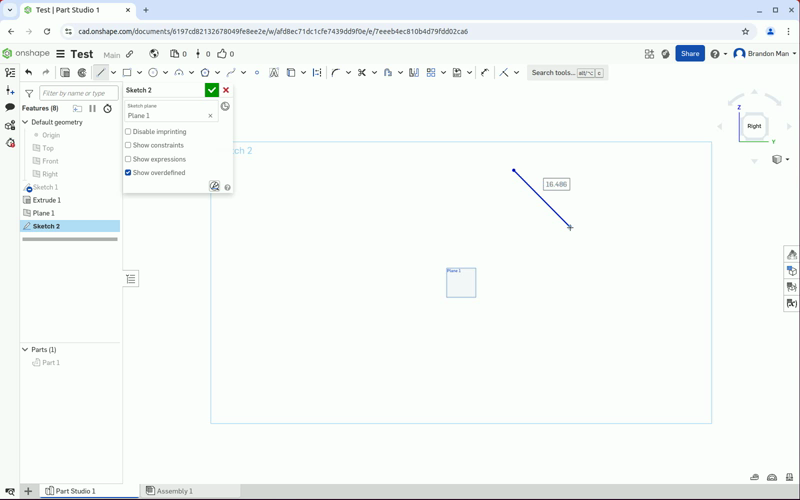
key_down(shift)
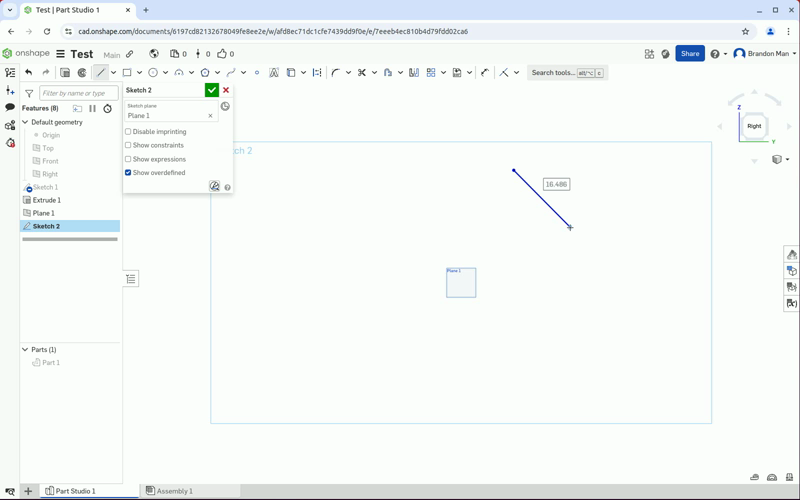
mouse_move(589, 227)
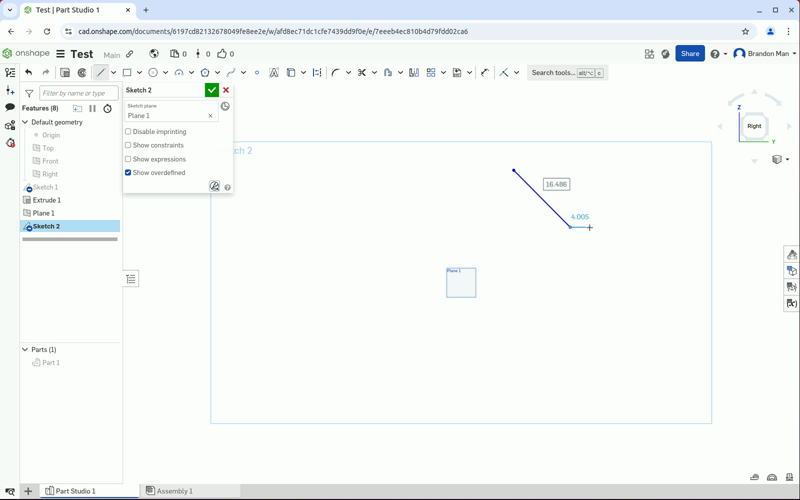
mouse_move(570, 170)
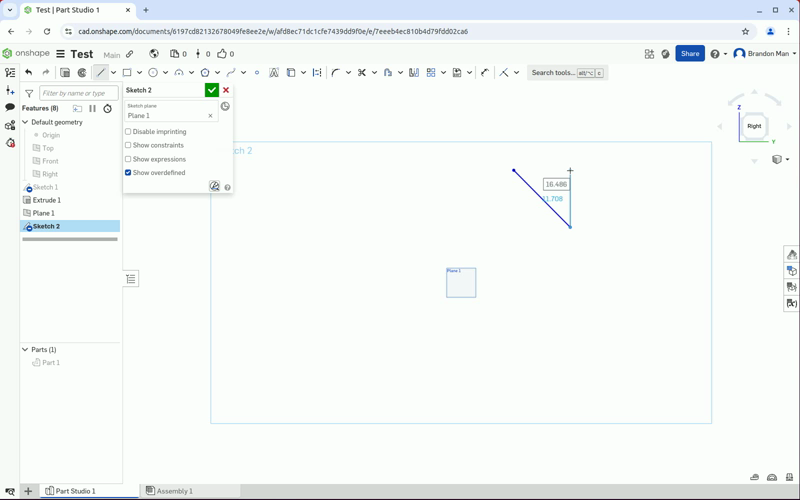
click(570, 170)
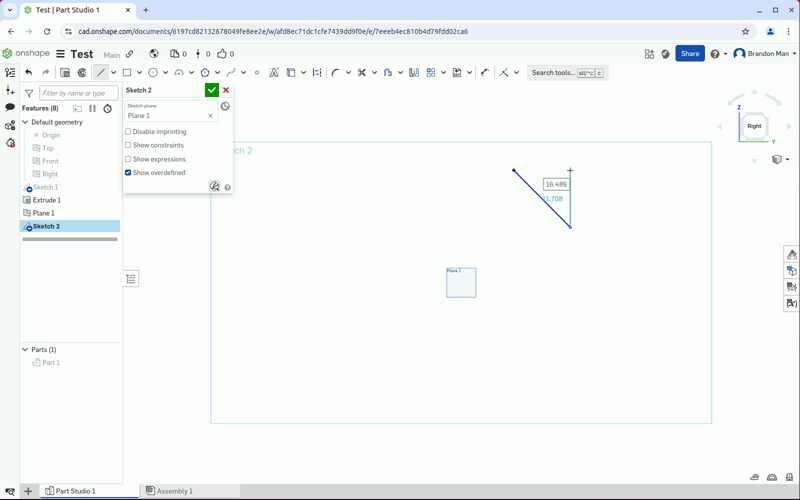
key_up(shift)
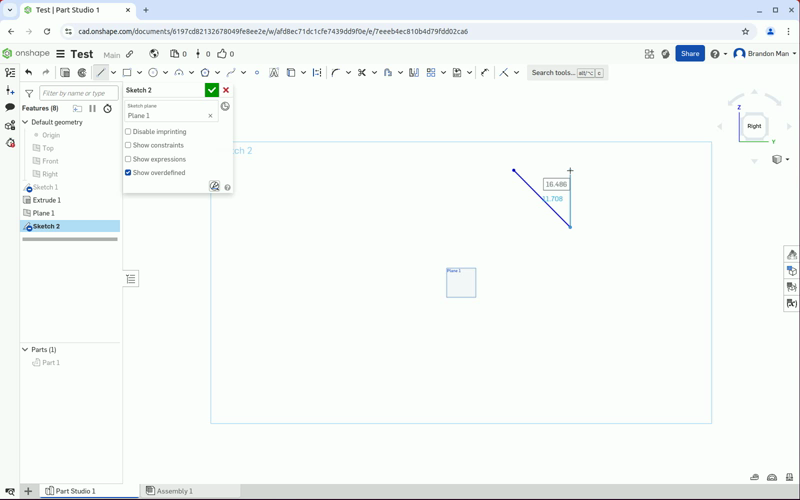
mouse_move(589, 170)
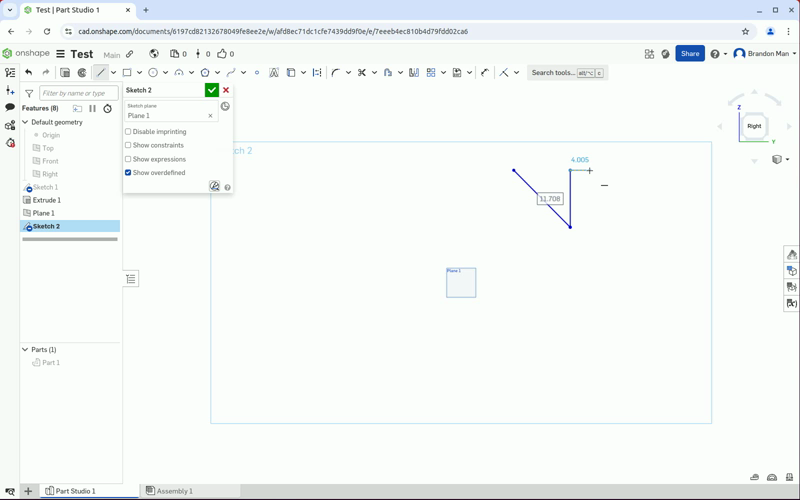
key_down(shift)
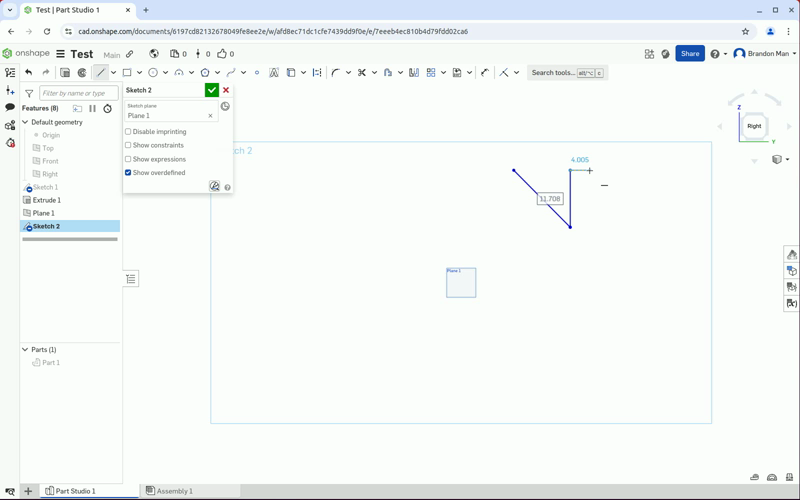
mouse_move(513, 170)
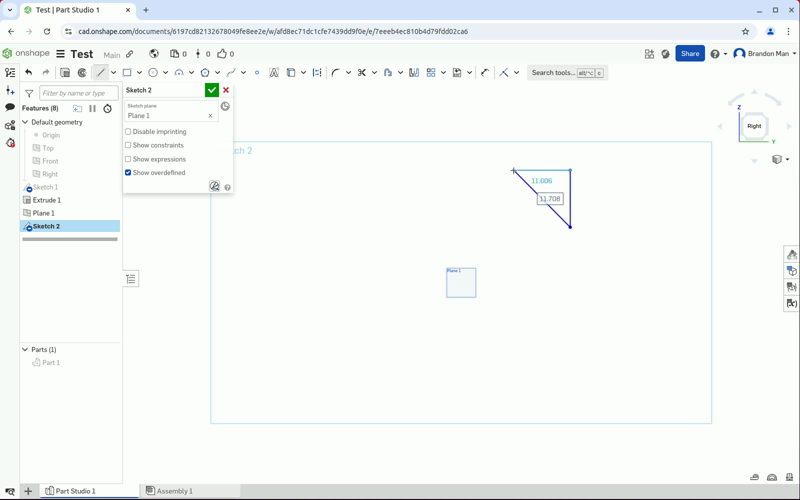
key_up(shift)
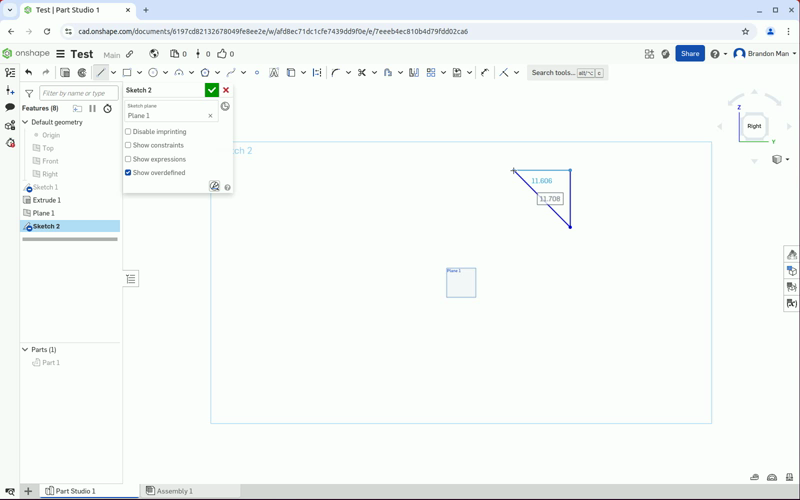
click(513, 170)
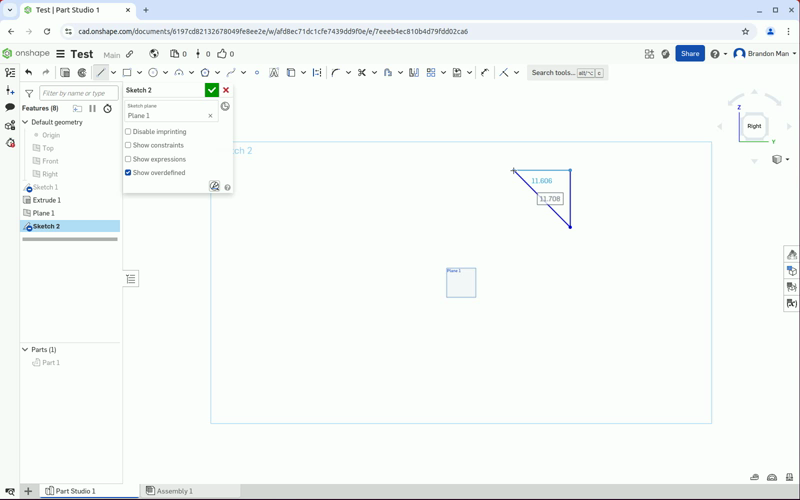
key(esc)
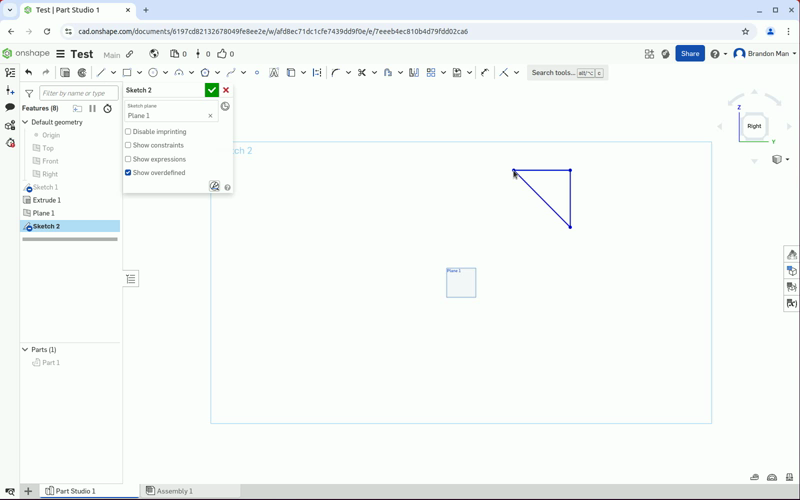
mouse_move(564, 204)
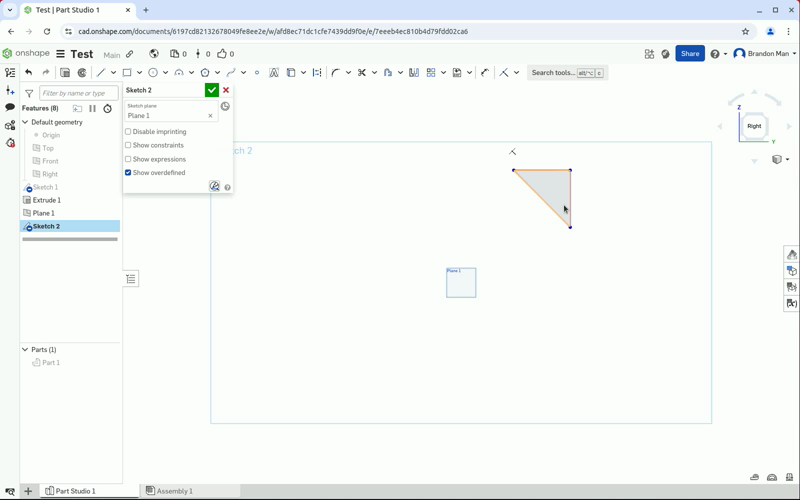
scroll(6)
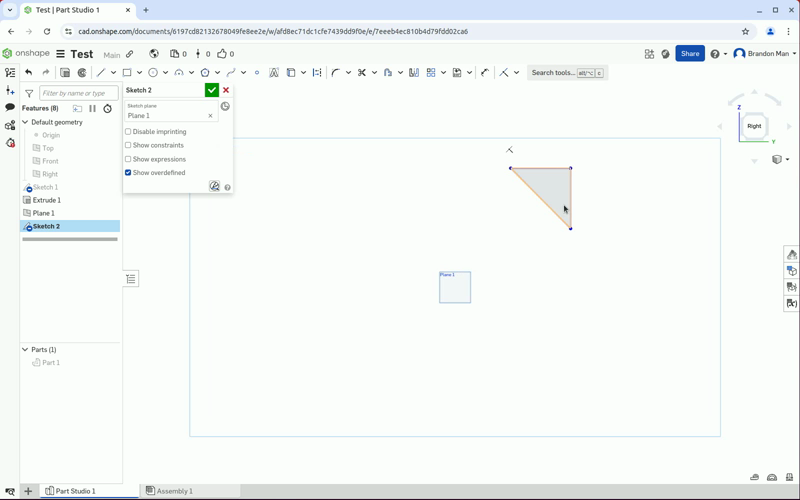
scroll(6)
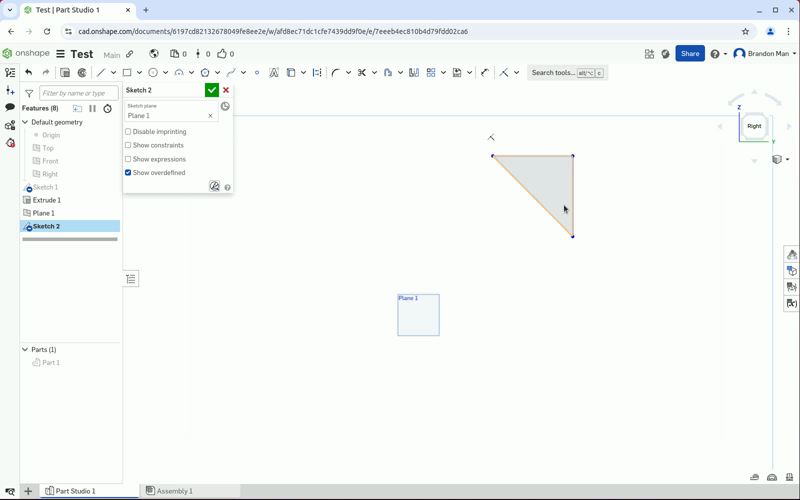
scroll(6)
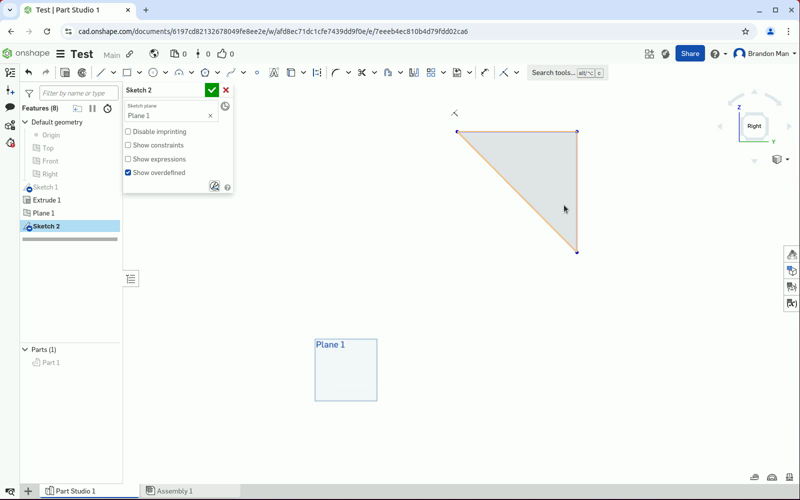
scroll(6)
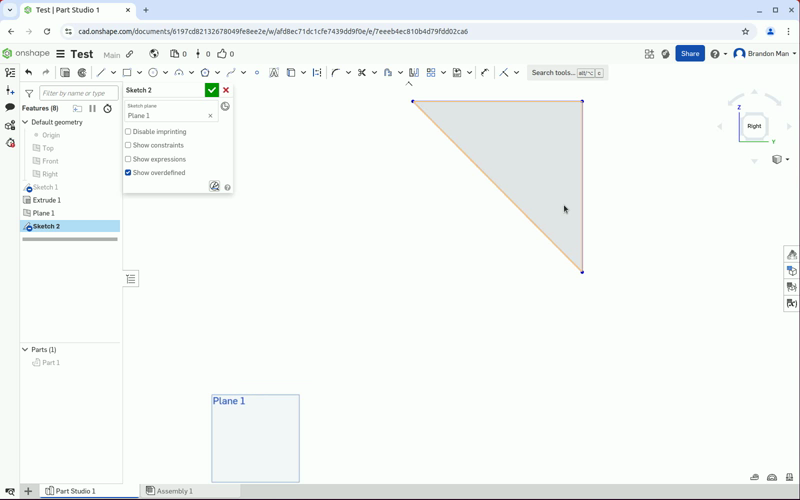
scroll(6)
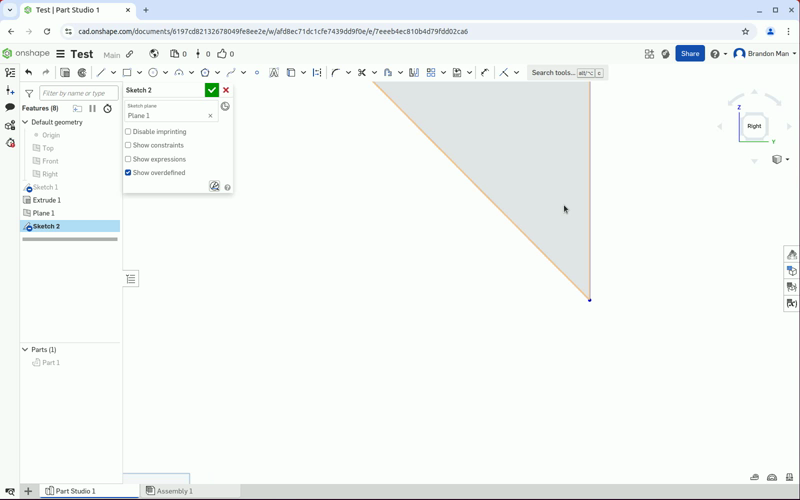
scroll(6)
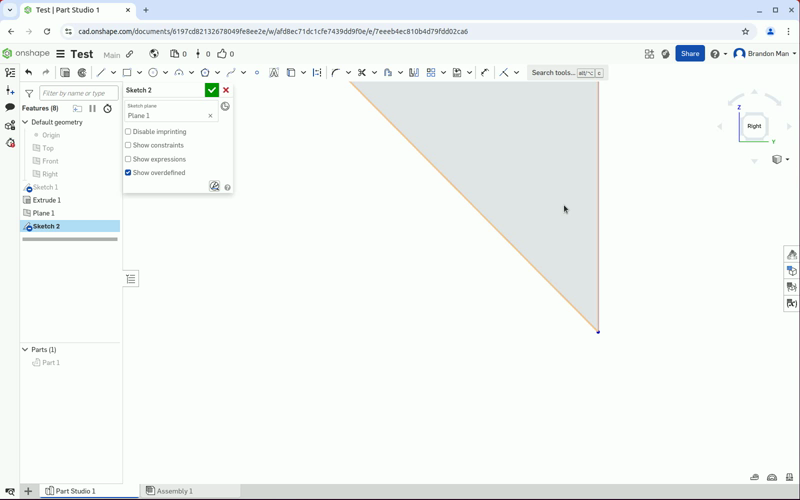
scroll(6)
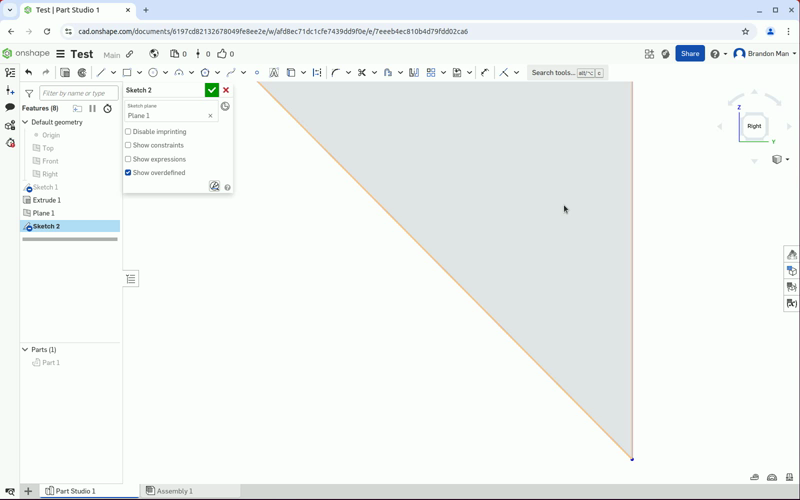
click(564, 204)
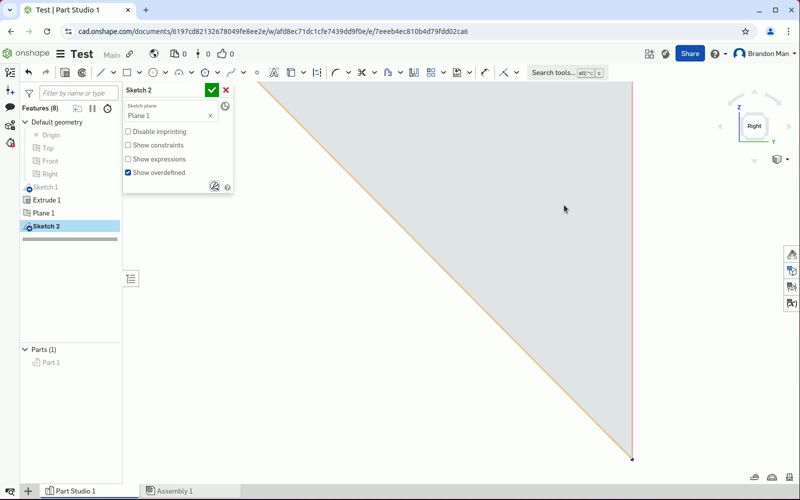
scroll(-6)
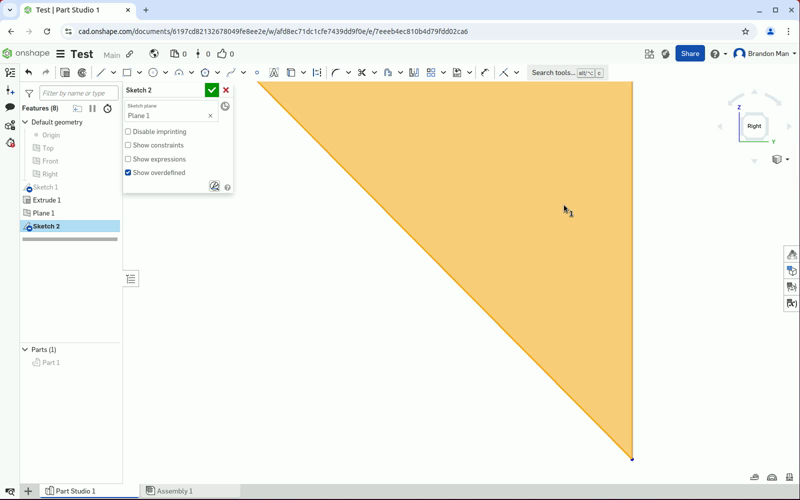
scroll(-6)
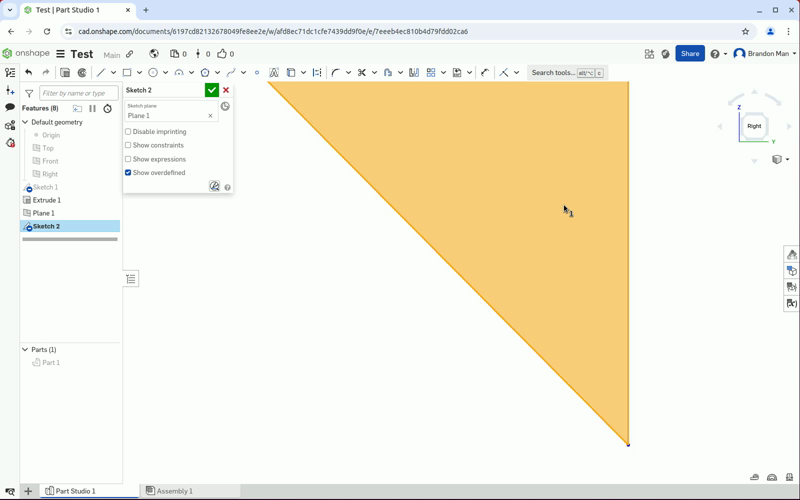
scroll(-6)
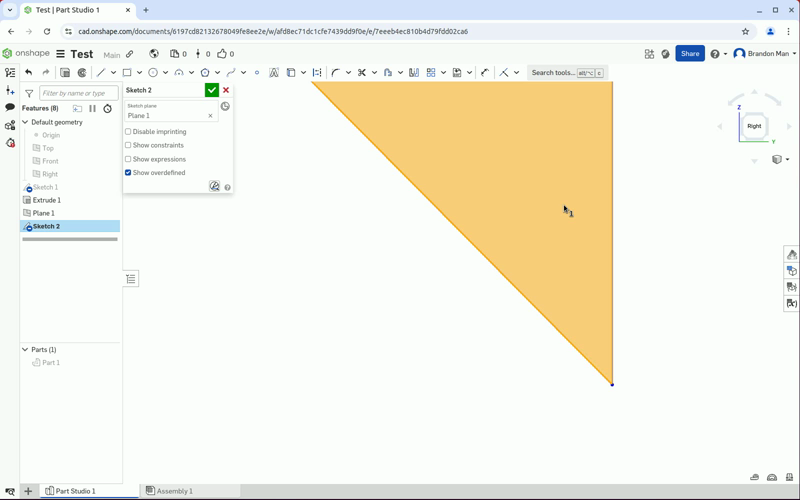
scroll(-6)
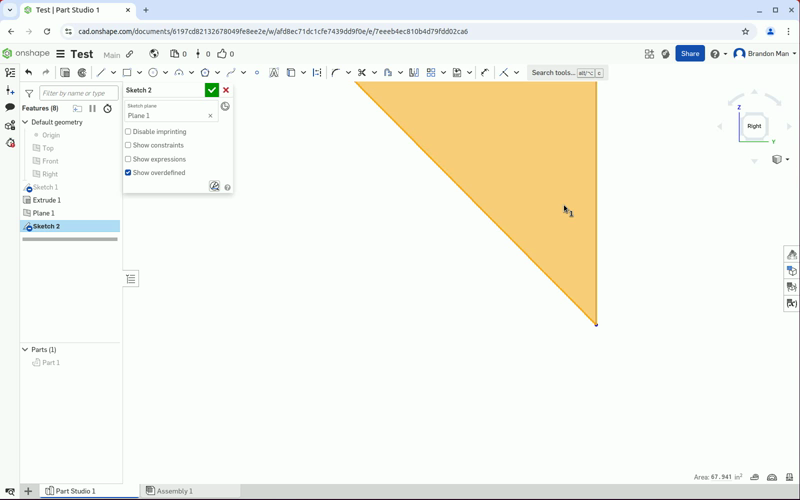
scroll(-6)
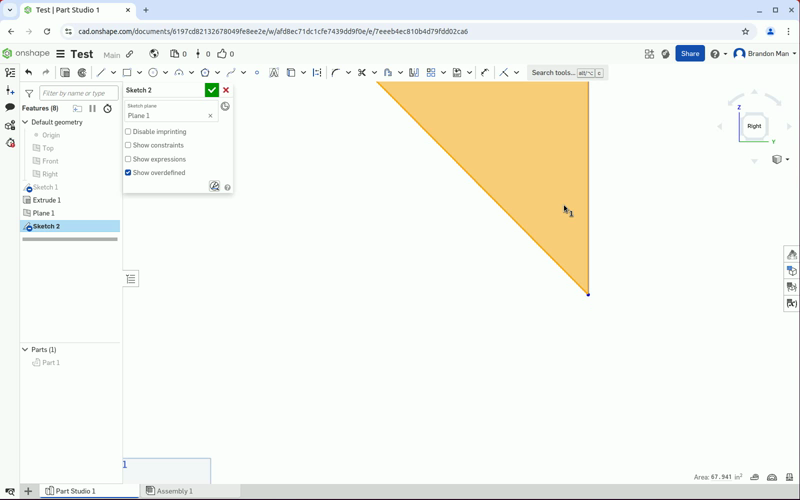
scroll(-6)
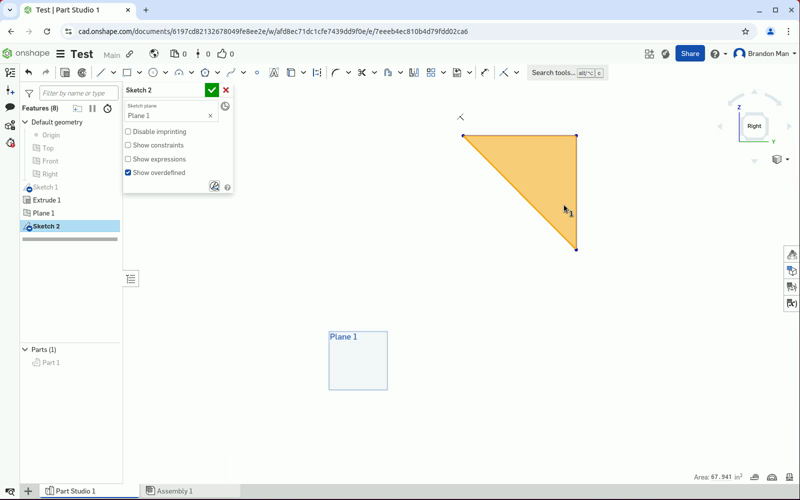
scroll(-6)
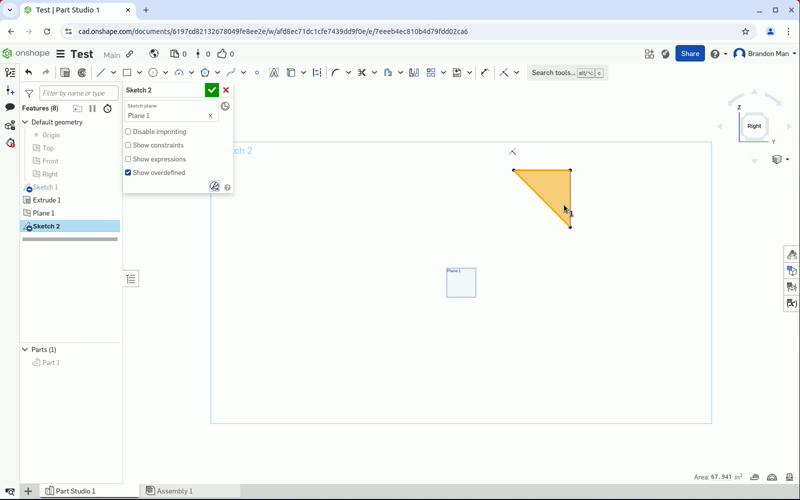
mouse_move(73, 352)
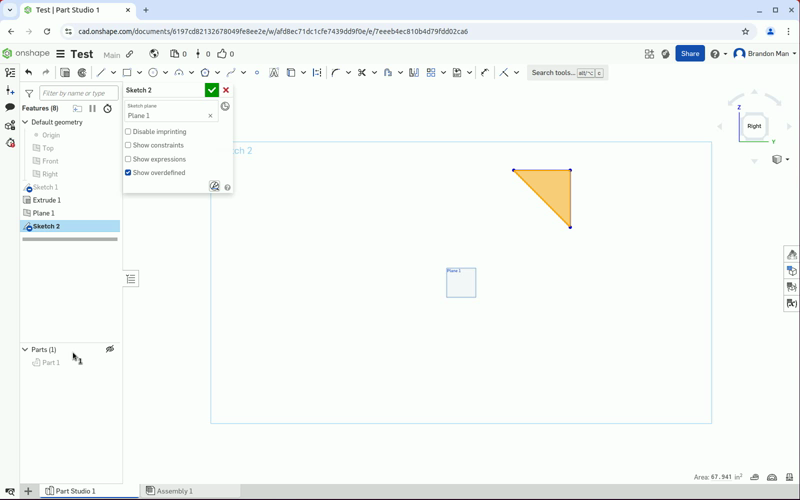
key(shift+y)
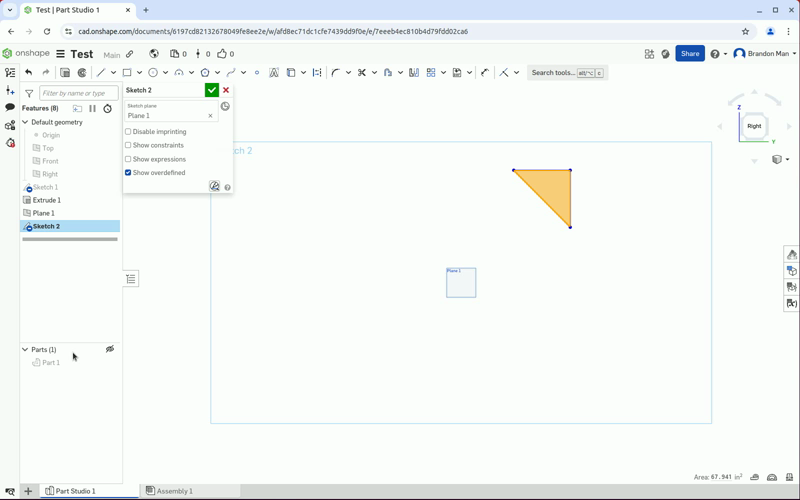
key(shift+e)
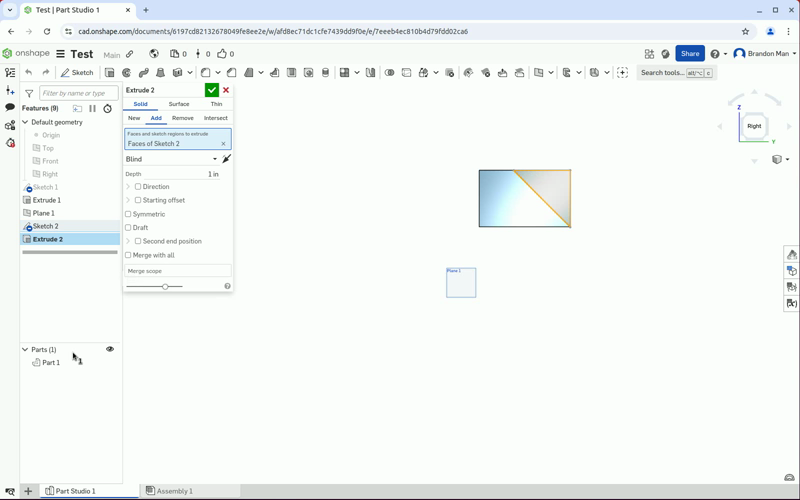
mouse_move(143, 106)
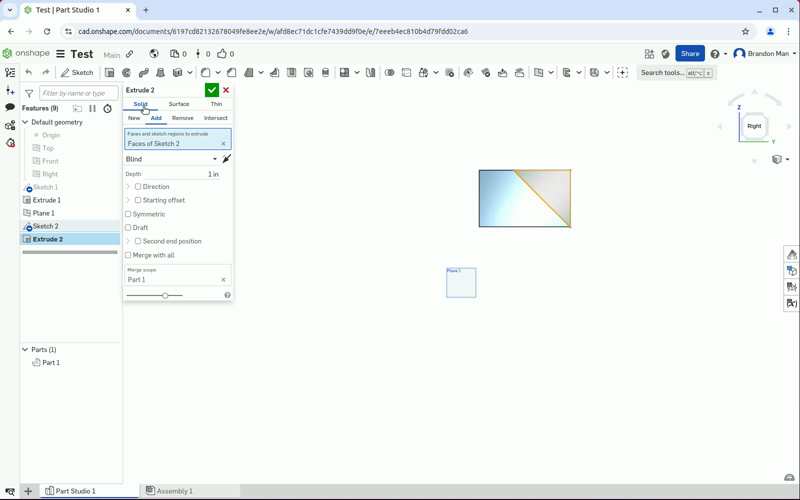
click(143, 106)
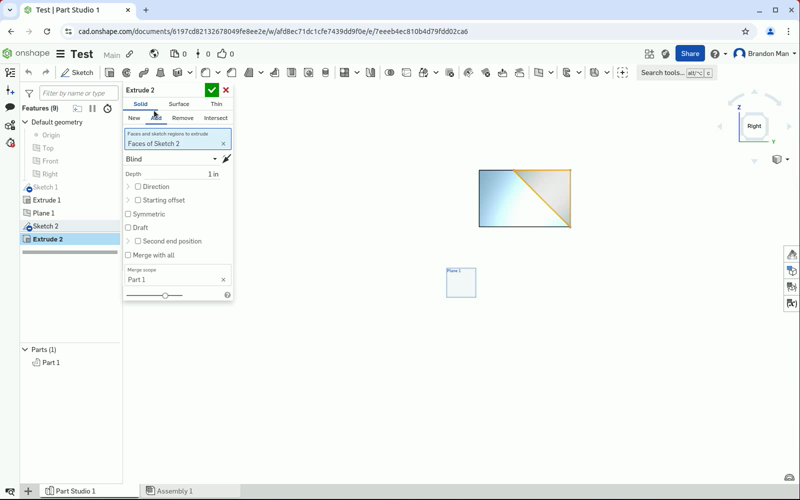
mouse_move(186, 120)
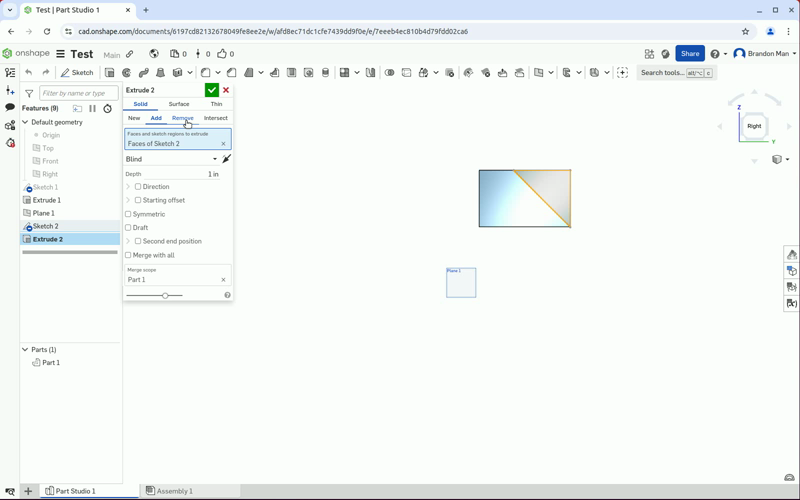
click(186, 120)
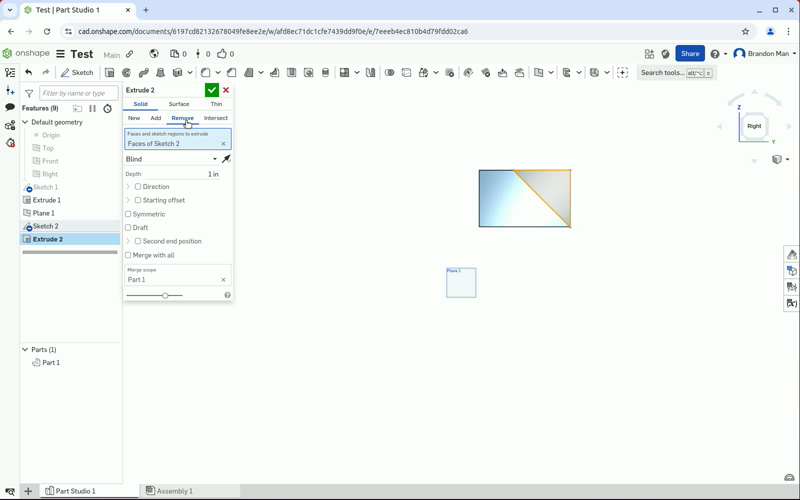
key(tab, 4)
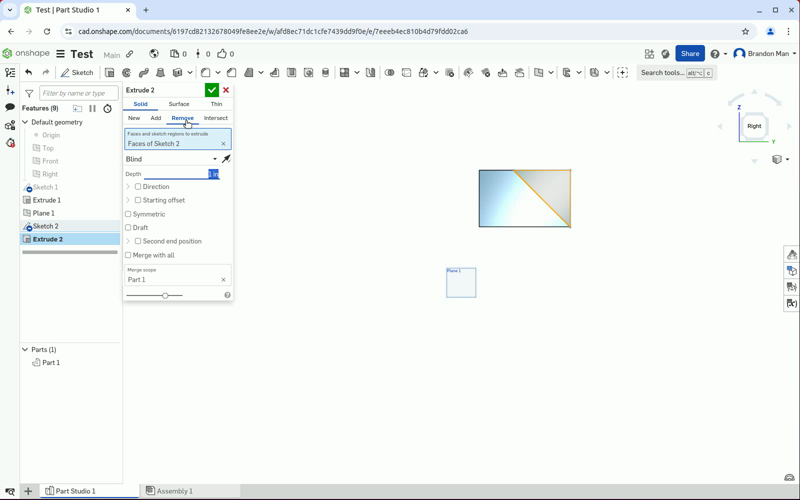
text(11.554)
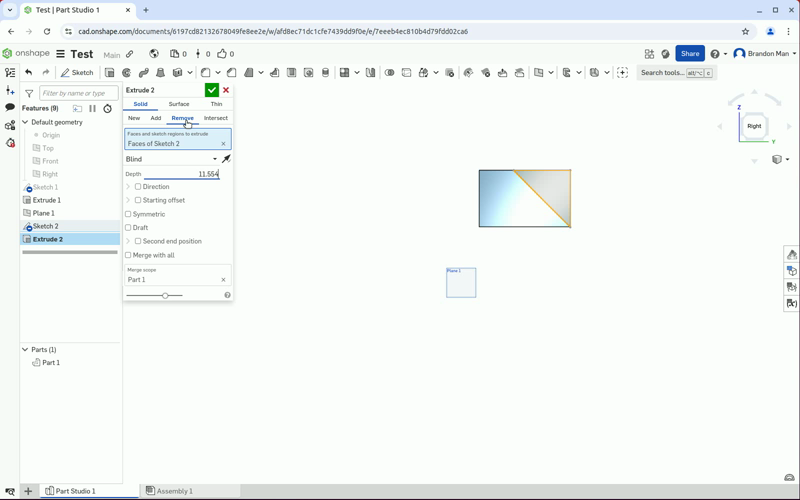
key(tab, 6)
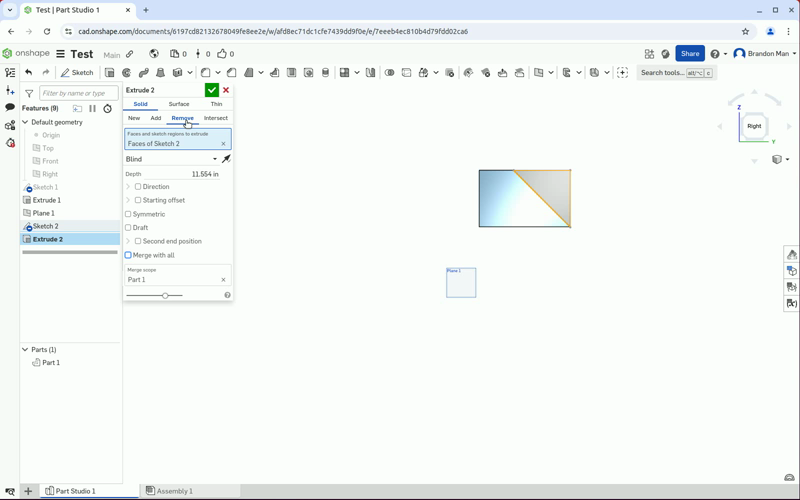
key(space)
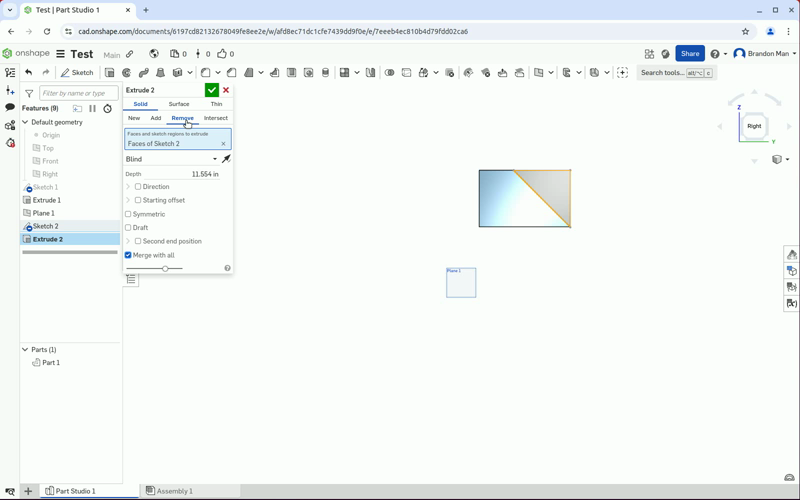
key(enter)
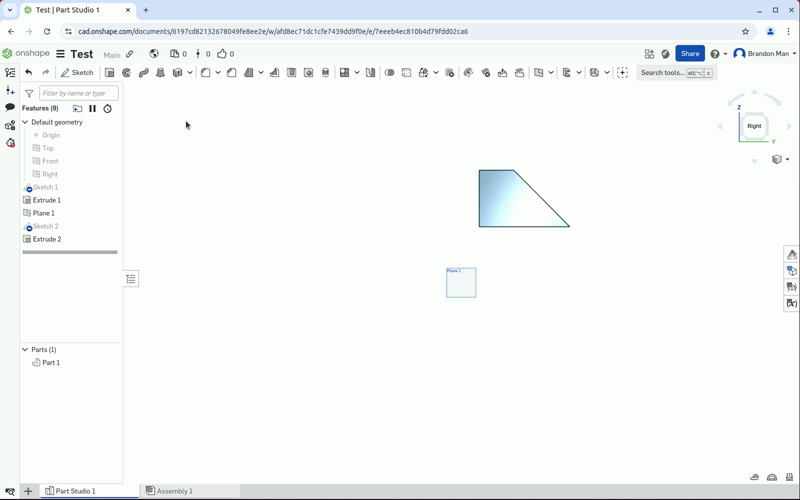
key(shift+h)
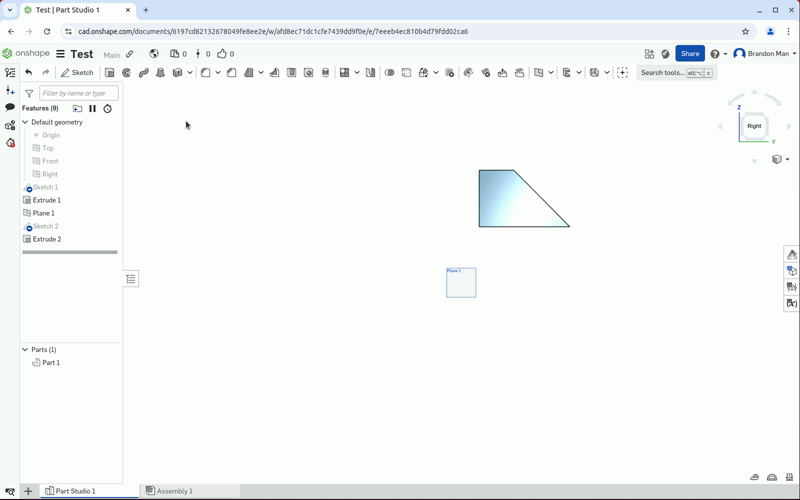
key(shift+h)
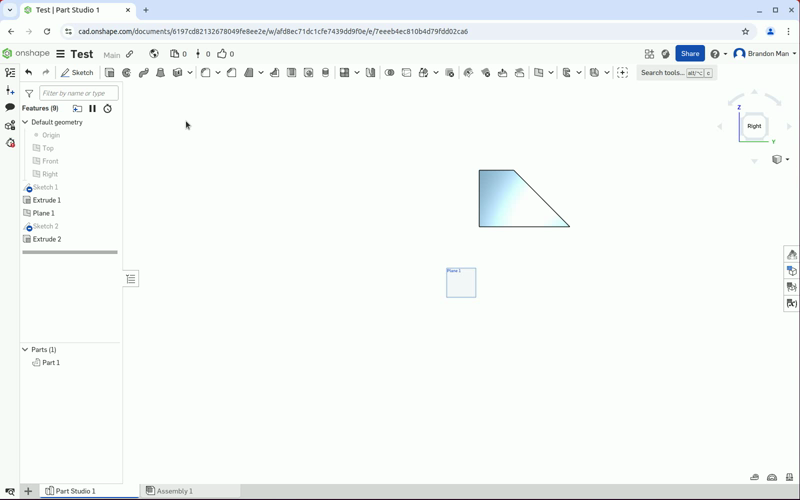
mouse_move(73, 189)
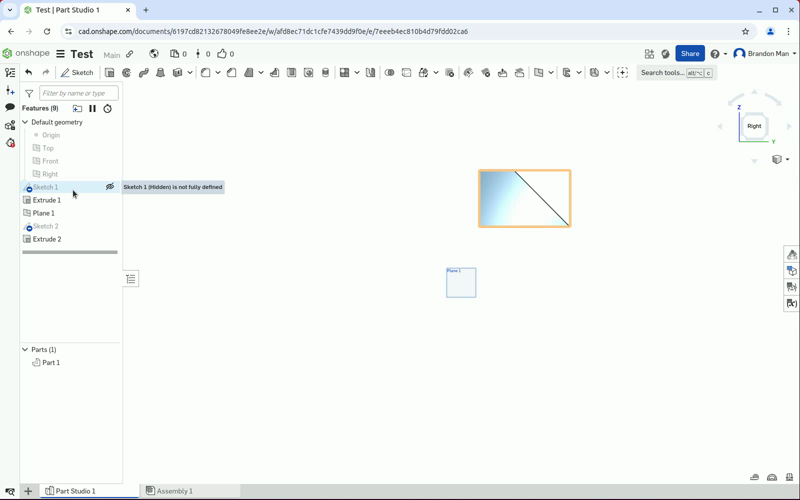
click(73, 189)
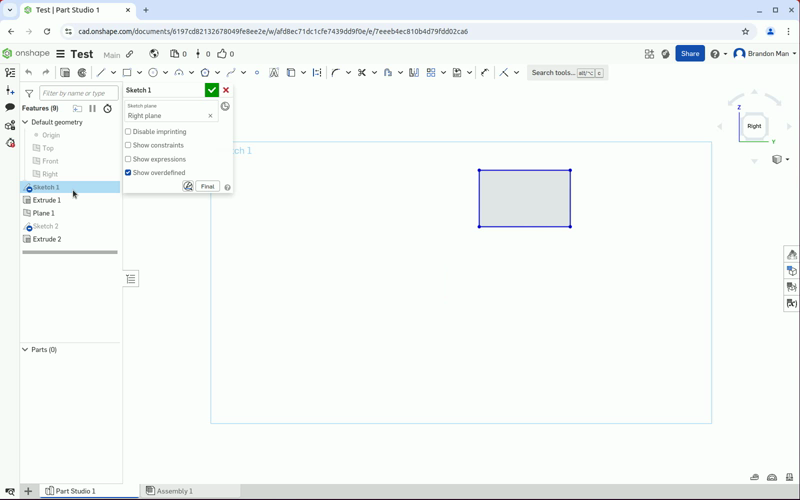
mouse_move(229, 92)
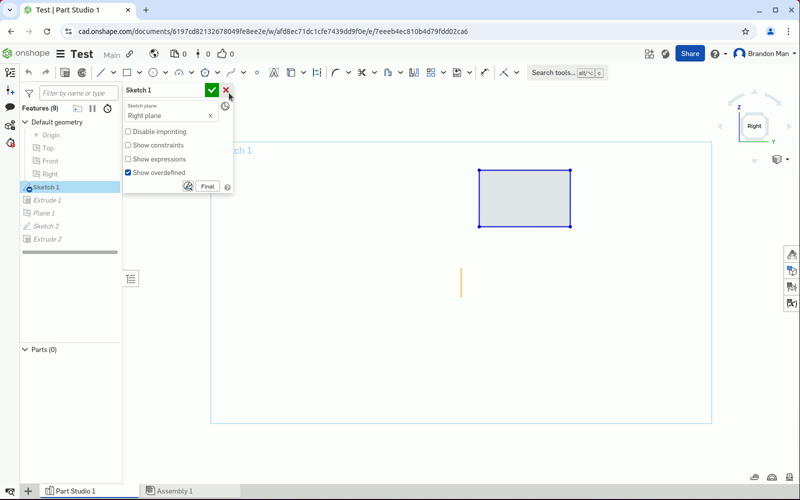
click(229, 92)
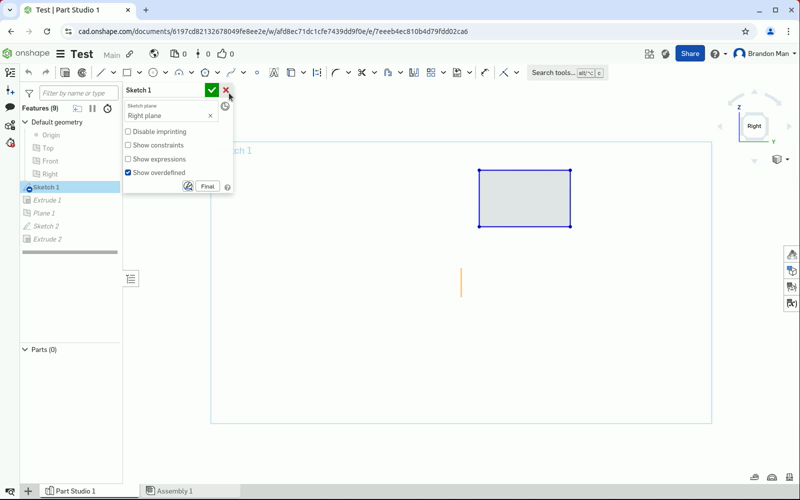
key(shift+s)
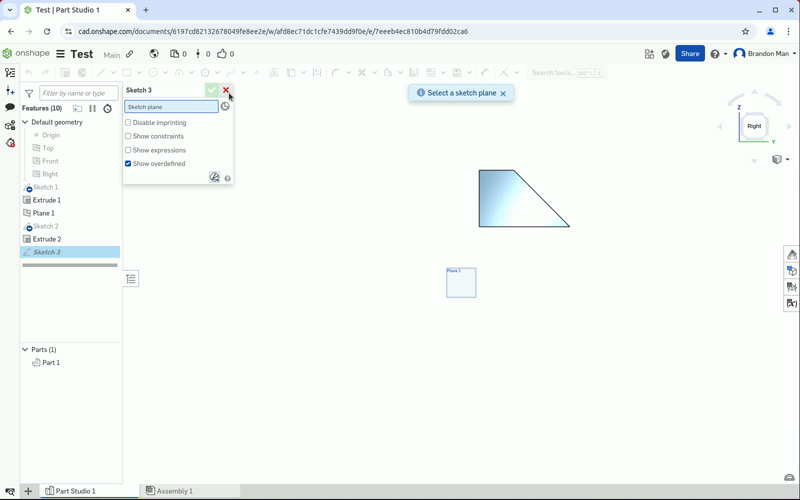
mouse_move(73, 215)
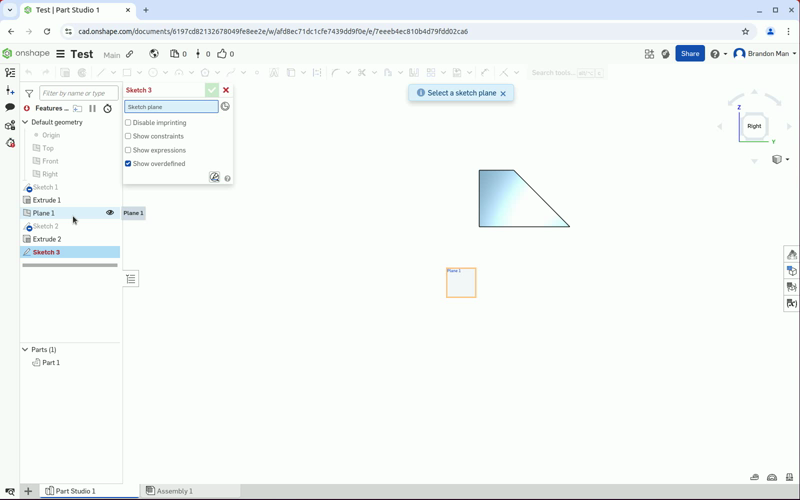
click(73, 215)
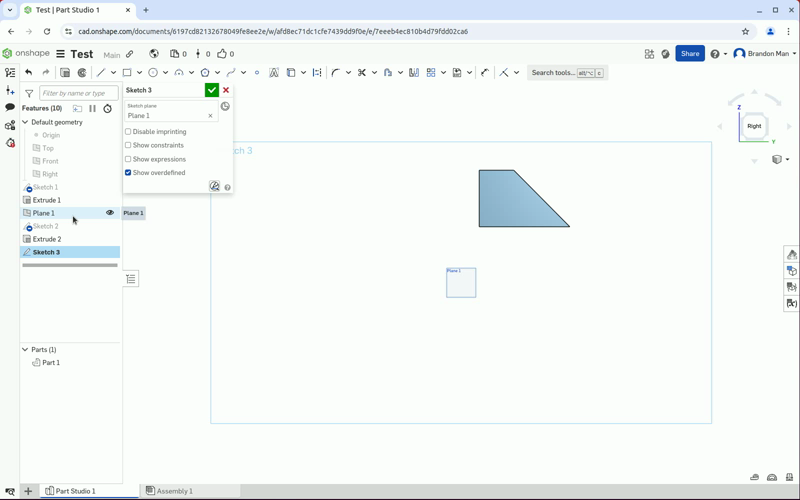
mouse_move(73, 352)
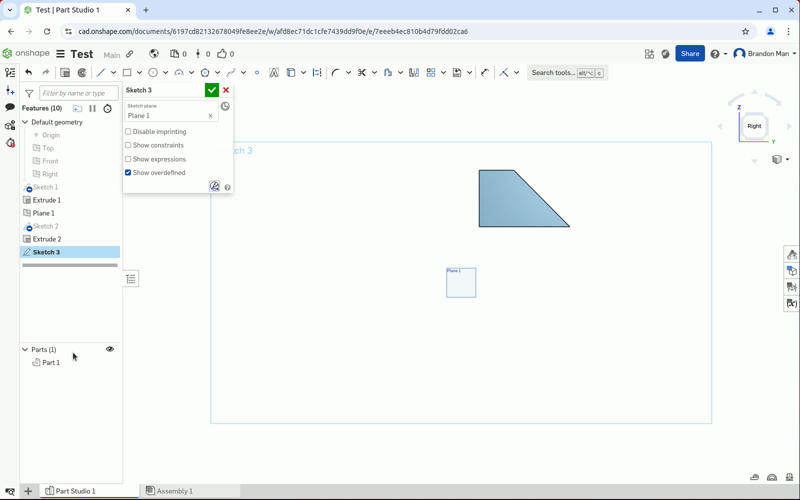
key(y)
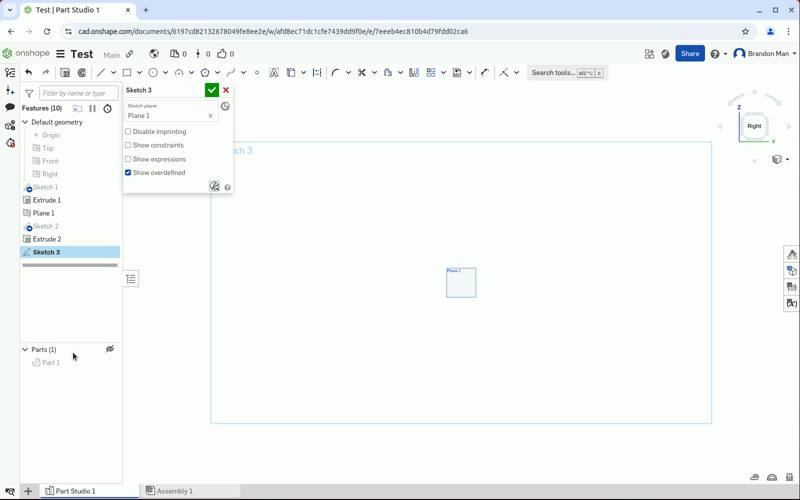
key(l)
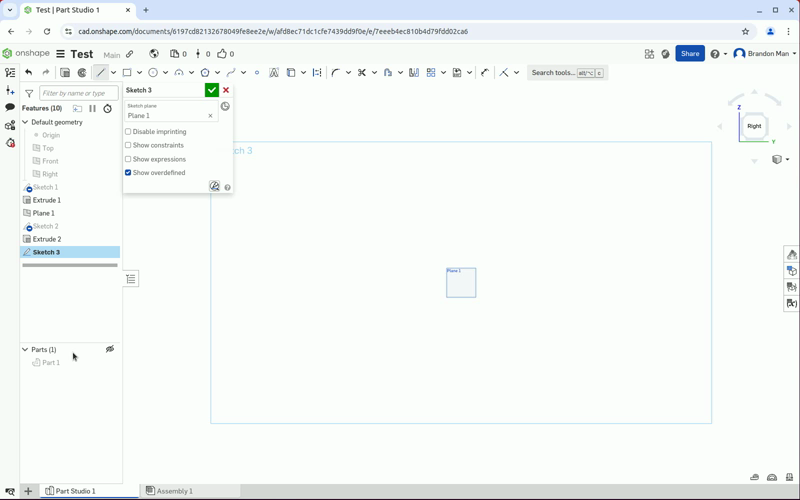
key_down(shift)
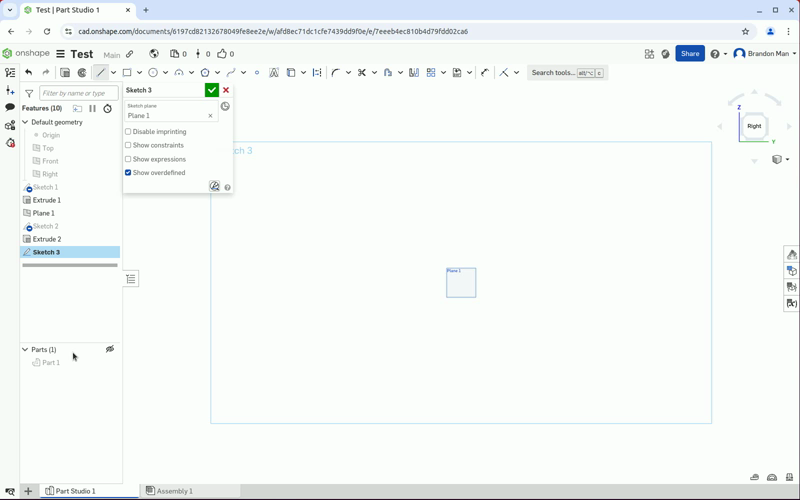
mouse_move(535, 192)
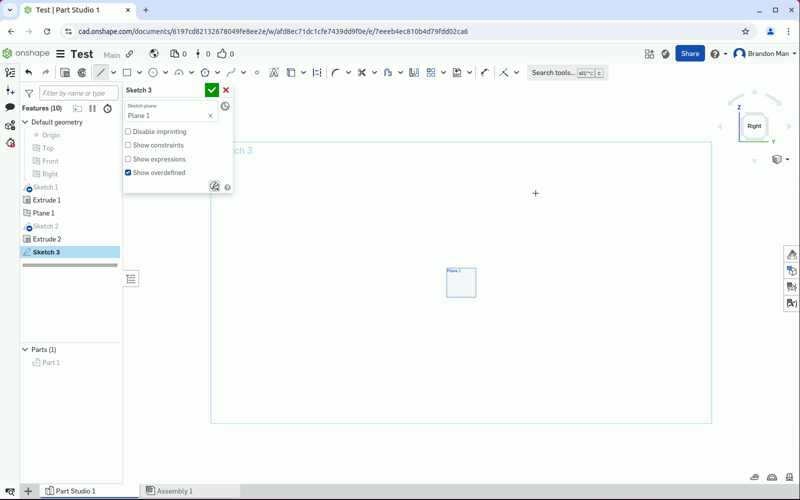
click(535, 192)
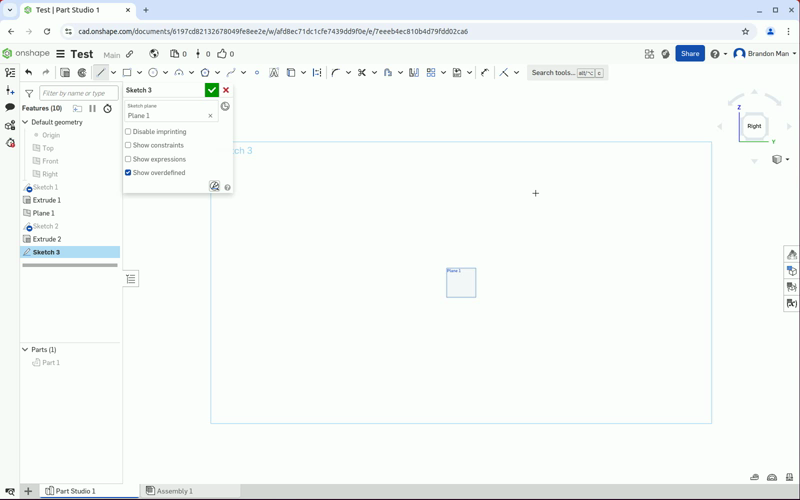
key_up(shift)
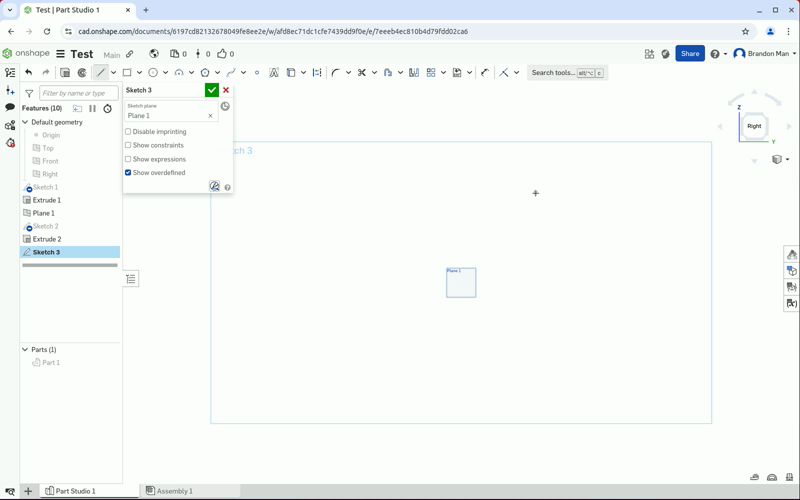
key_down(shift)
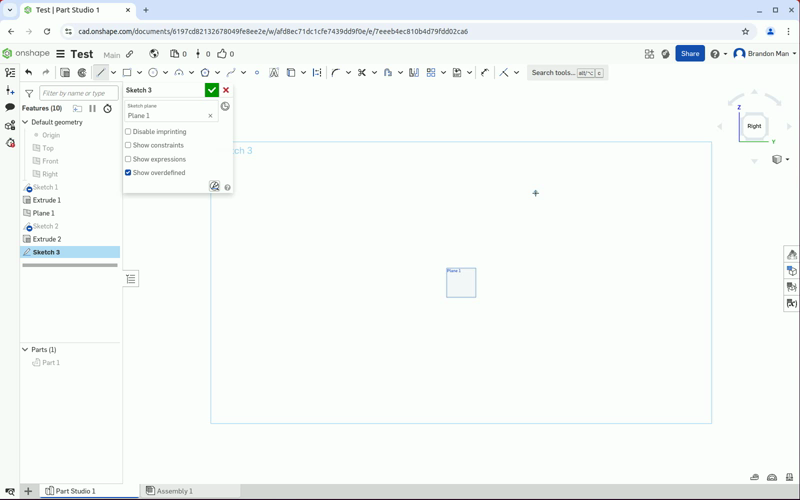
mouse_move(565, 192)
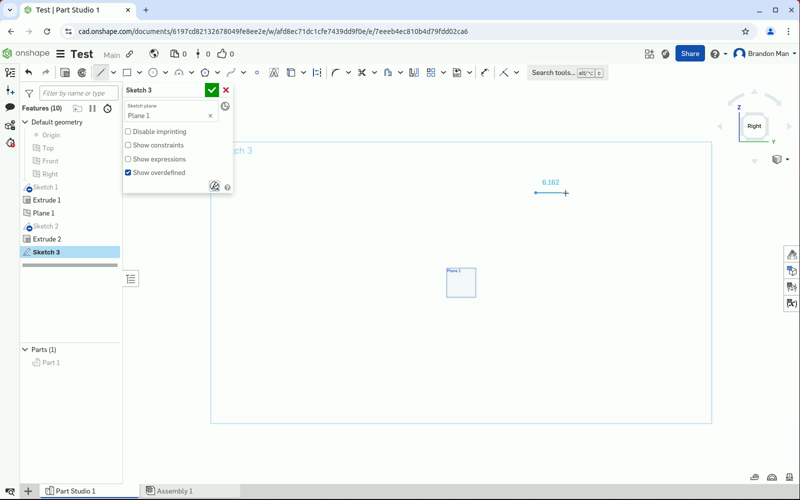
mouse_move(570, 227)
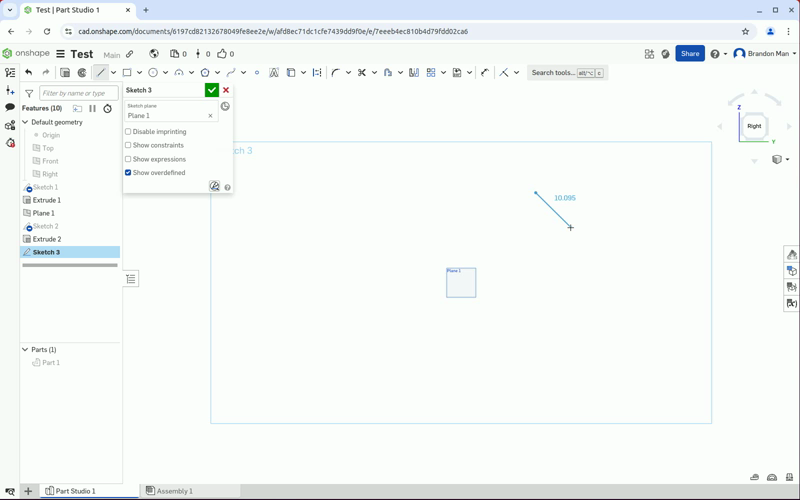
click(570, 227)
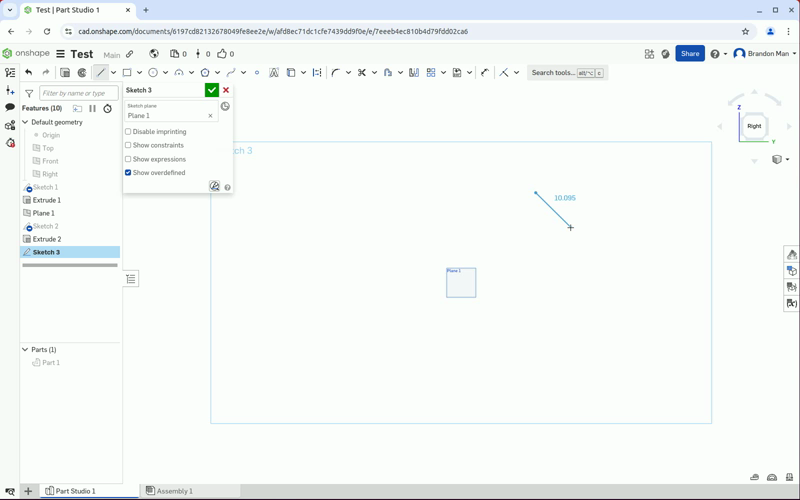
key_up(shift)
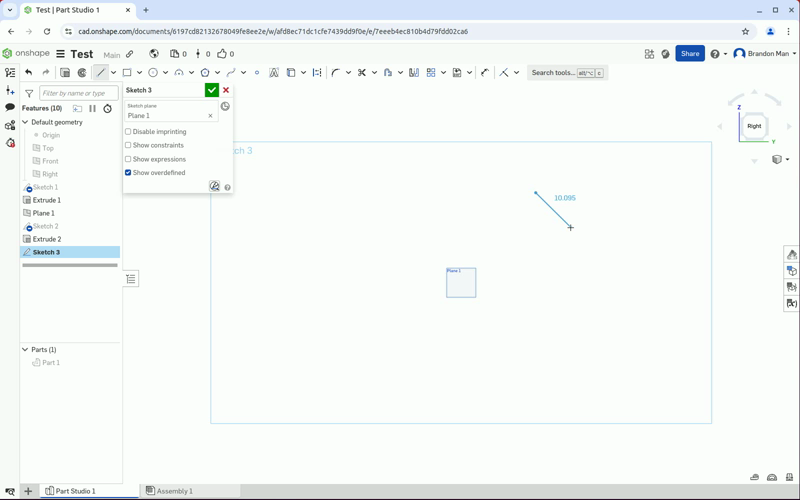
key_down(shift)
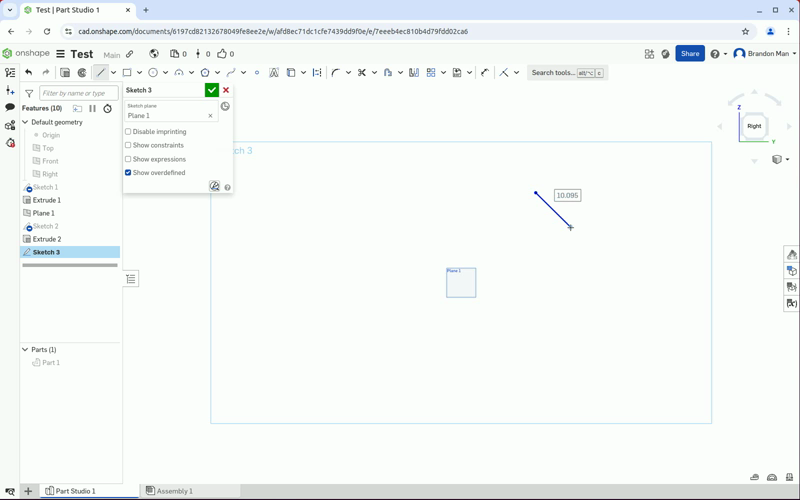
mouse_move(589, 227)
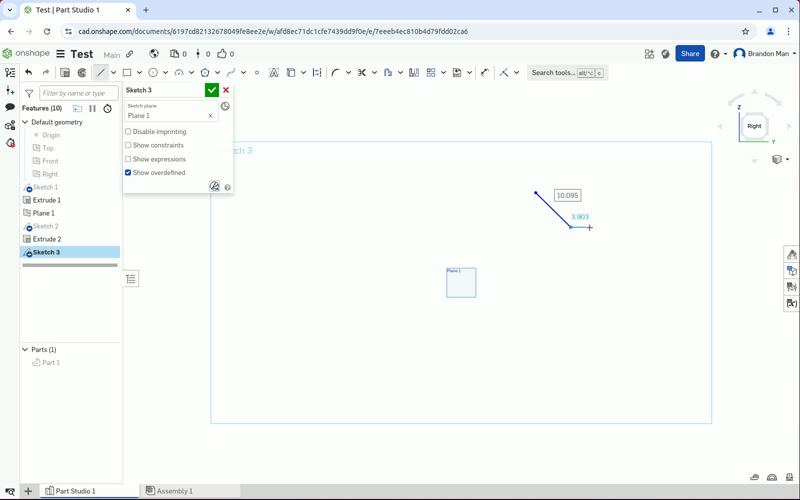
mouse_move(570, 192)
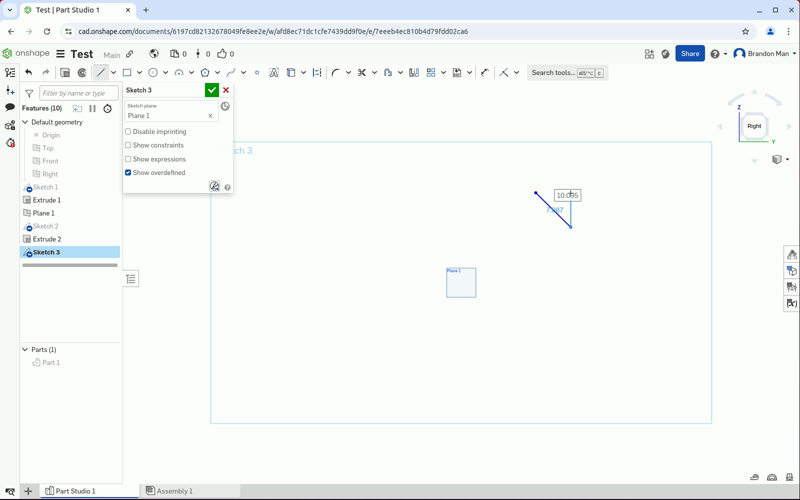
click(570, 192)
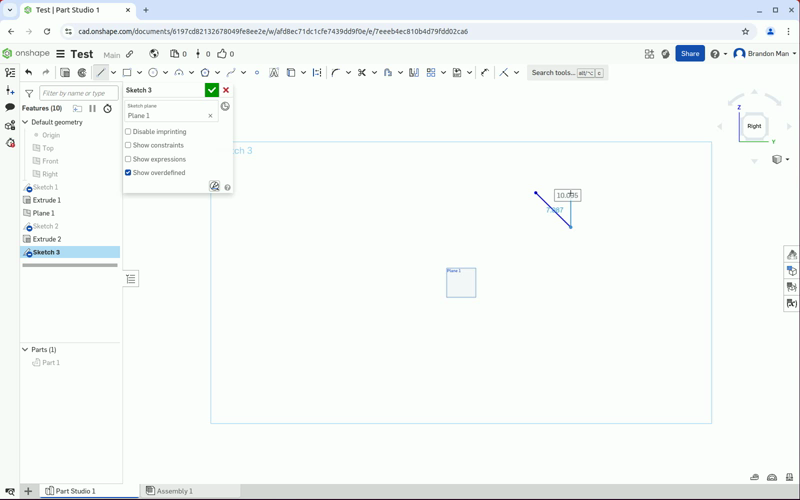
key_up(shift)
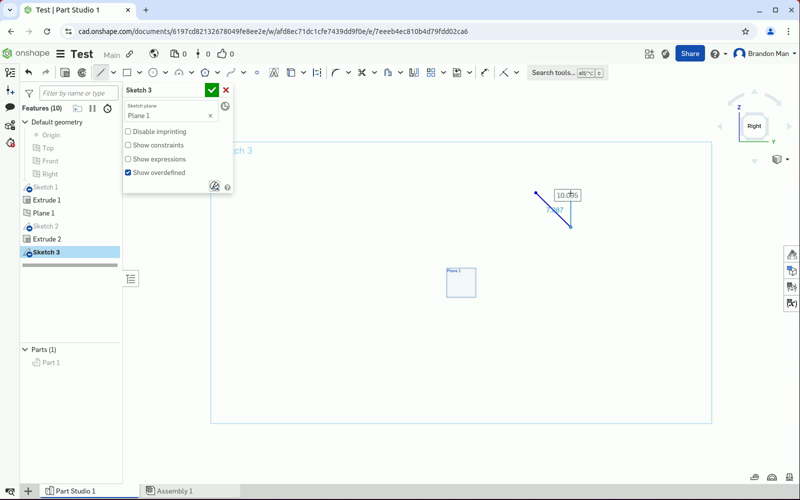
mouse_move(589, 192)
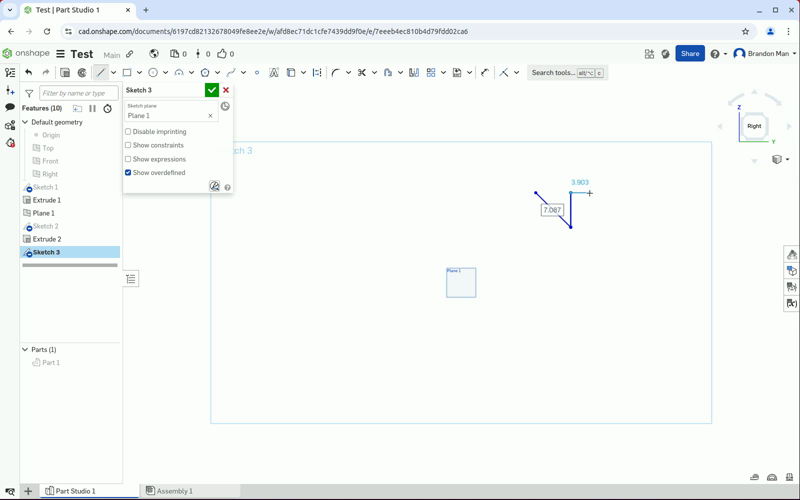
key_down(shift)
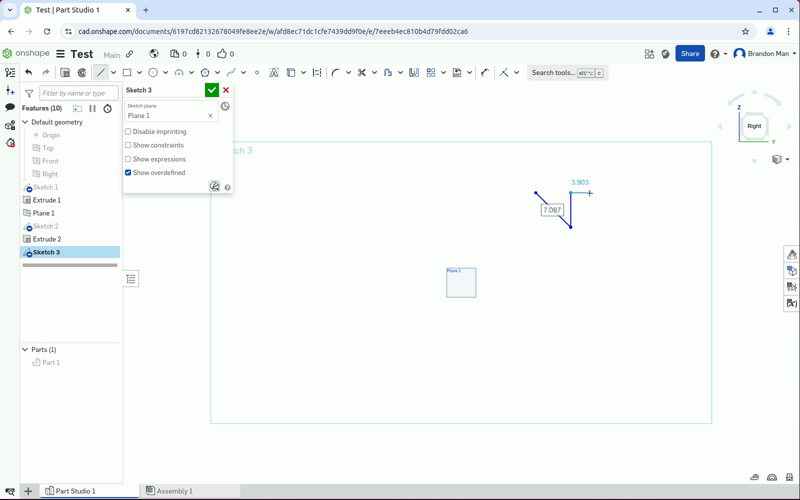
mouse_move(535, 192)
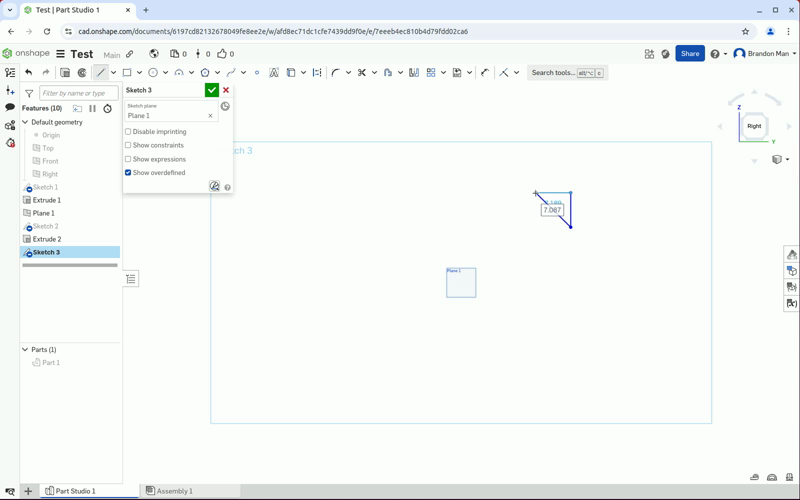
key_up(shift)
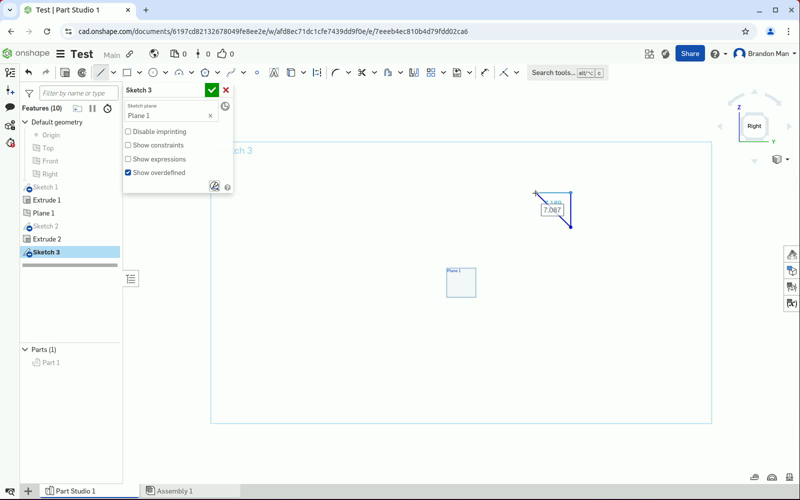
click(535, 192)
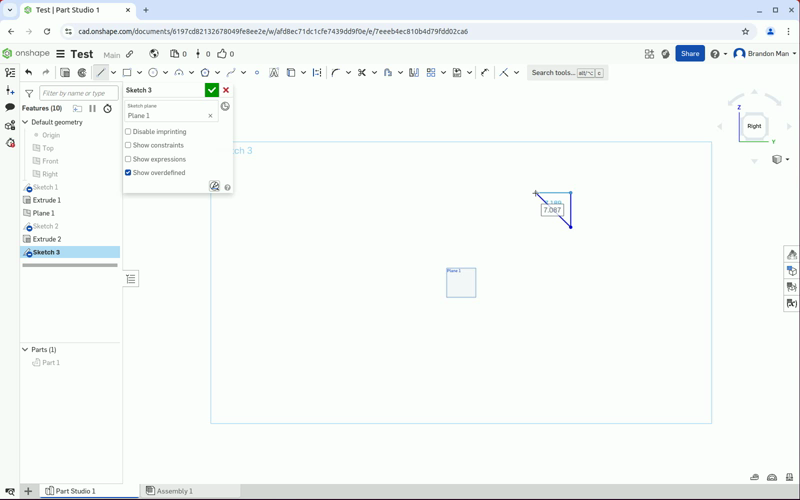
key(esc)
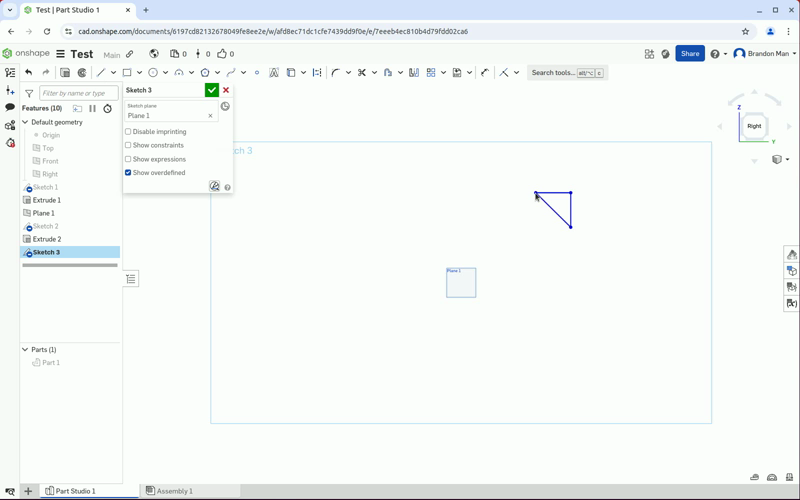
mouse_move(560, 207)
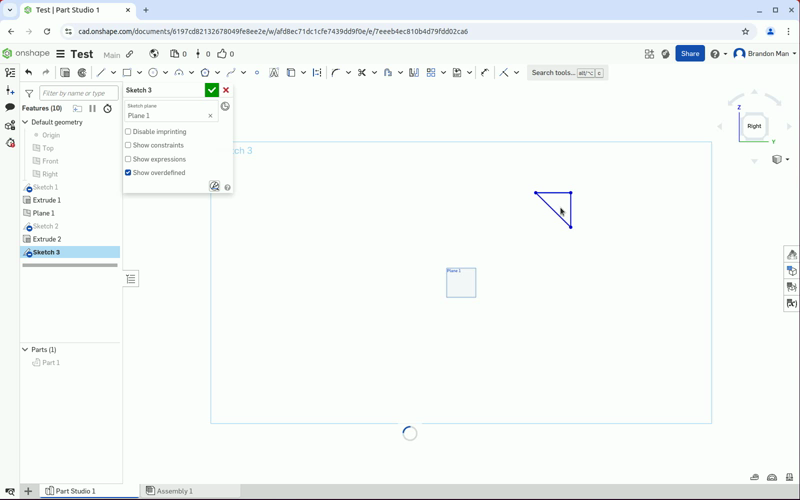
scroll(6)
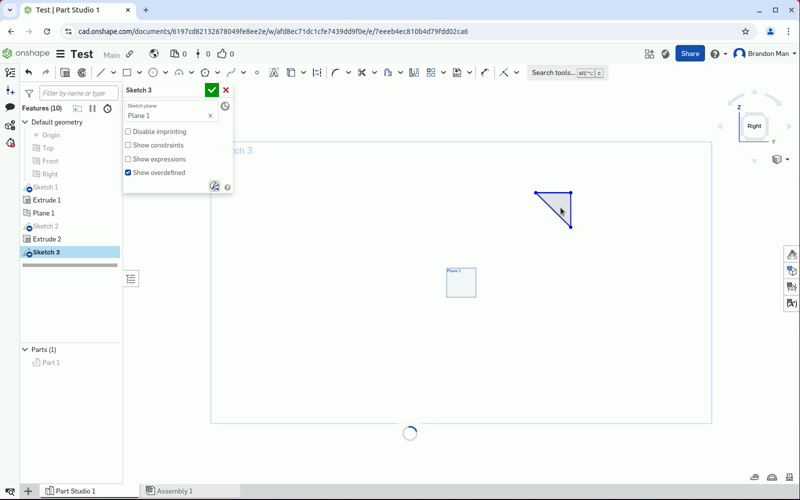
scroll(6)
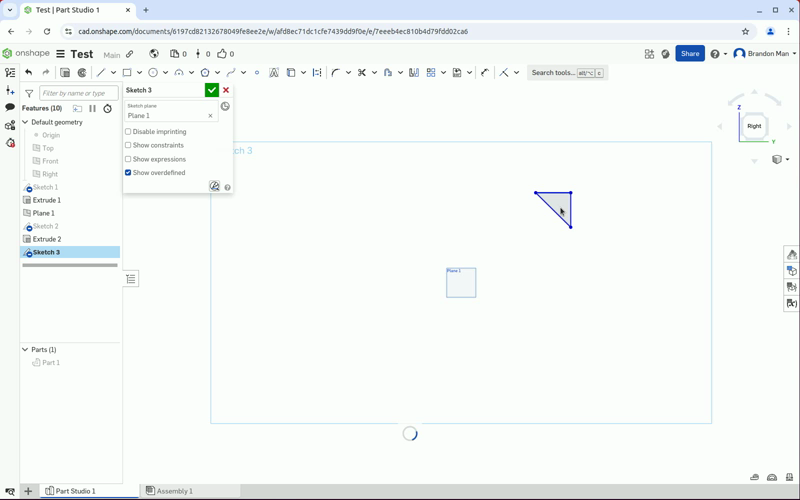
scroll(6)
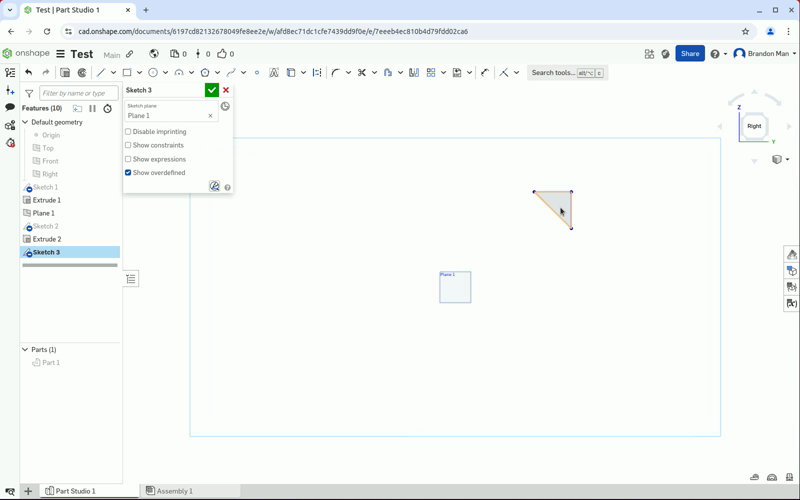
scroll(6)
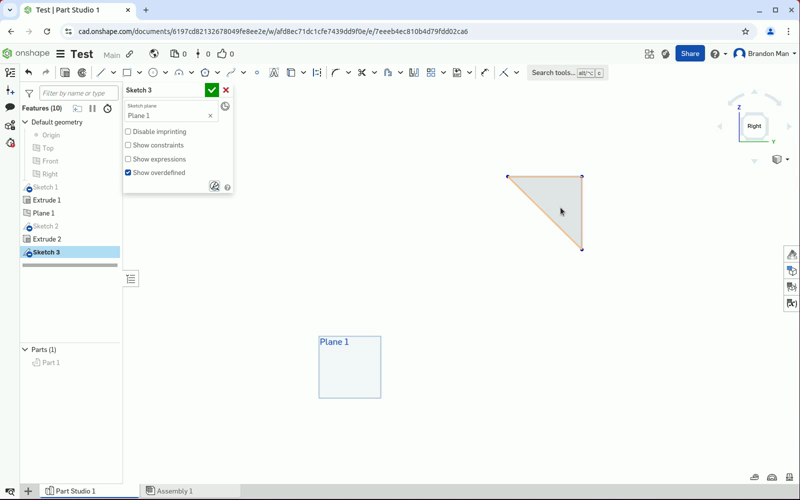
scroll(6)
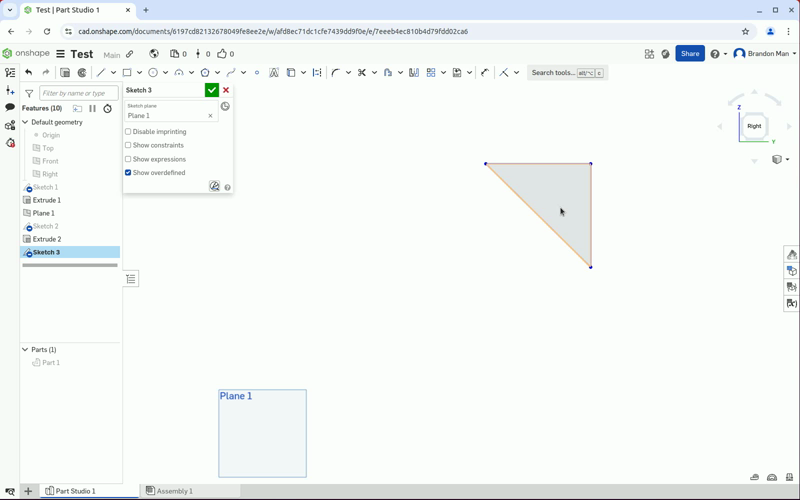
scroll(6)
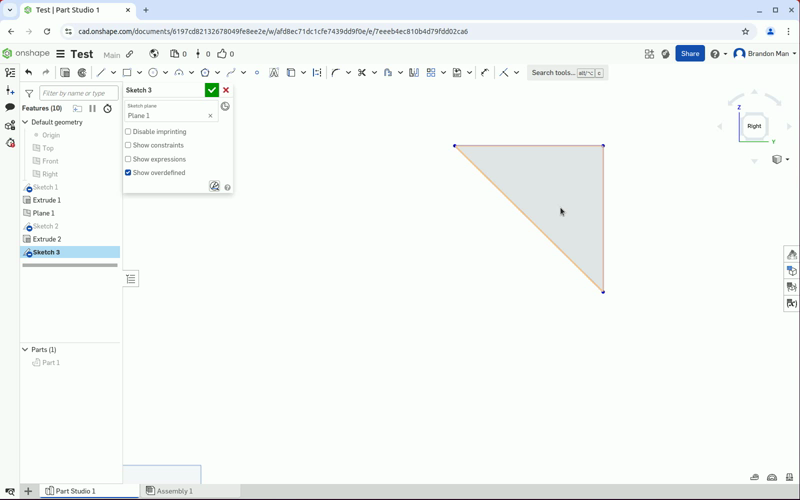
scroll(6)
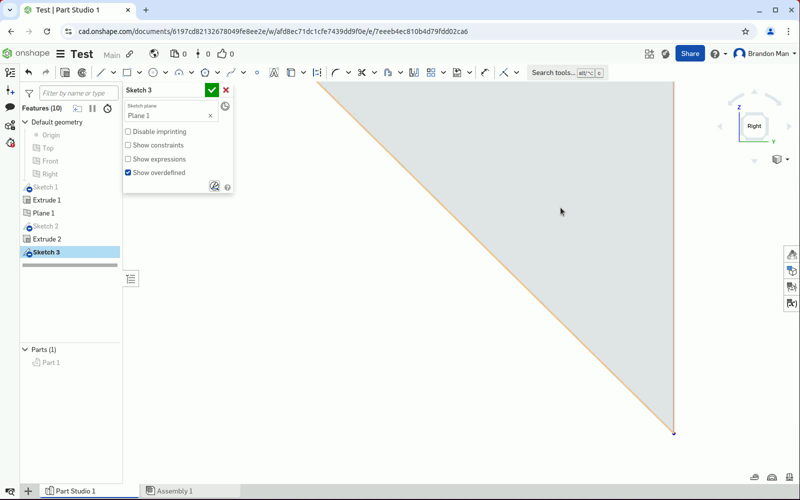
click(560, 207)
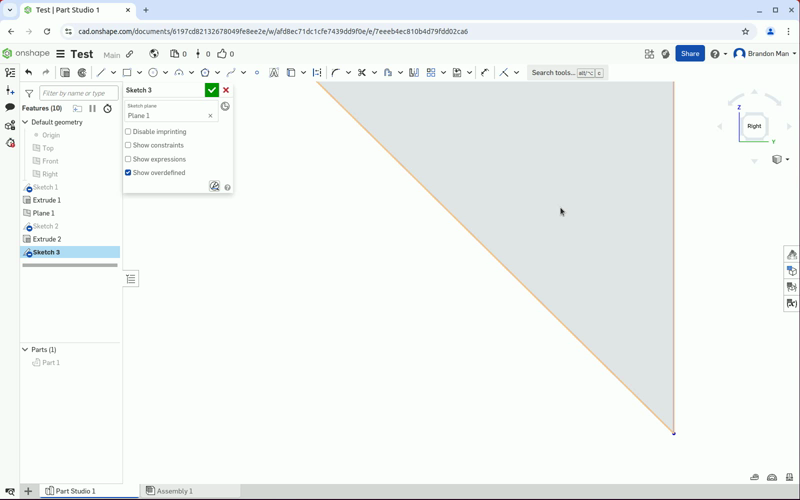
scroll(-6)
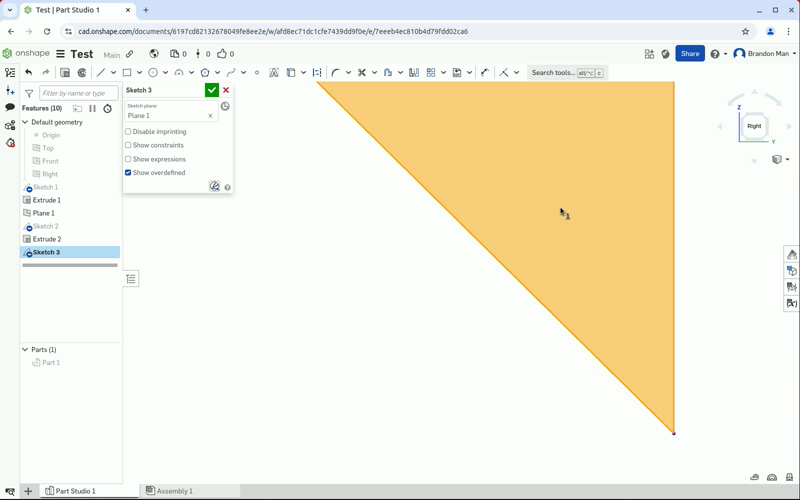
scroll(-6)
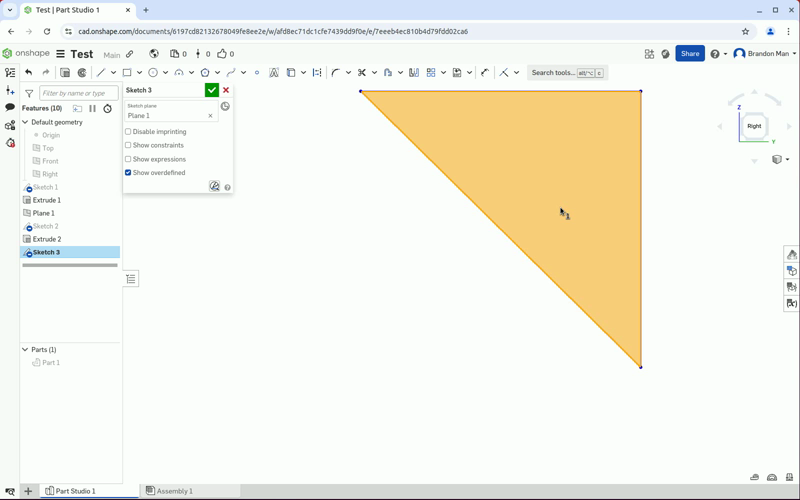
scroll(-6)
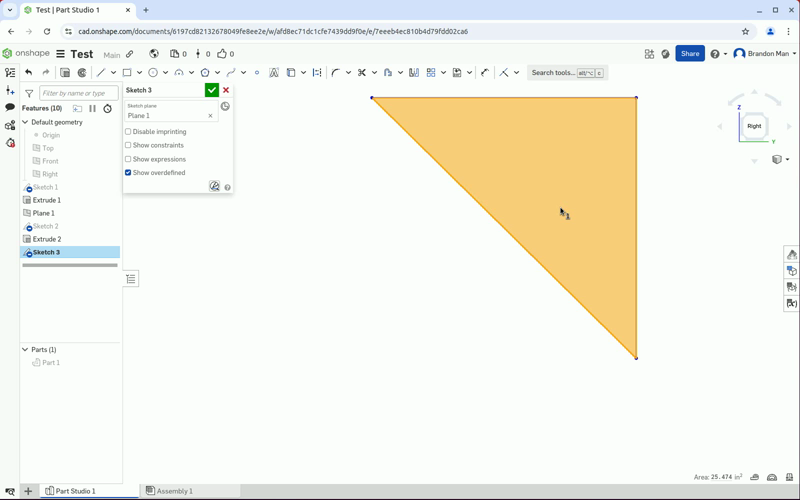
scroll(-6)
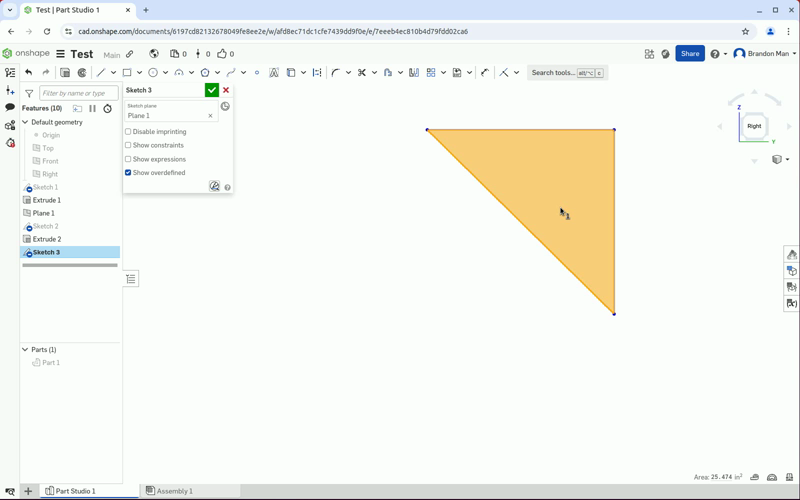
scroll(-6)
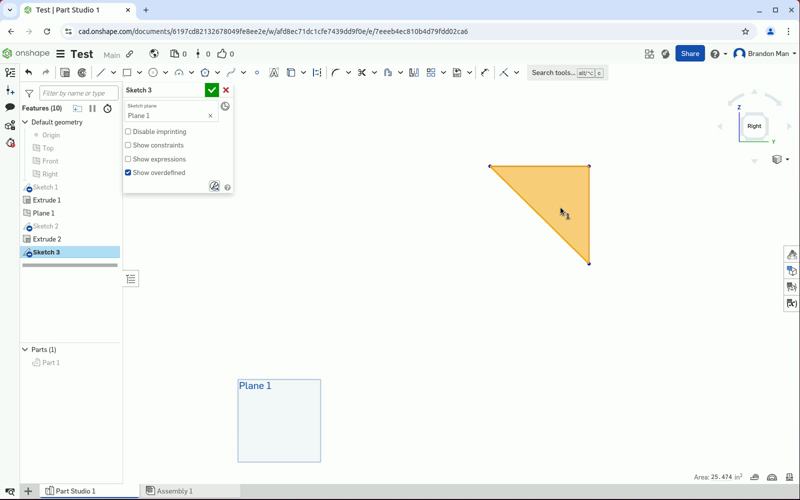
scroll(-6)
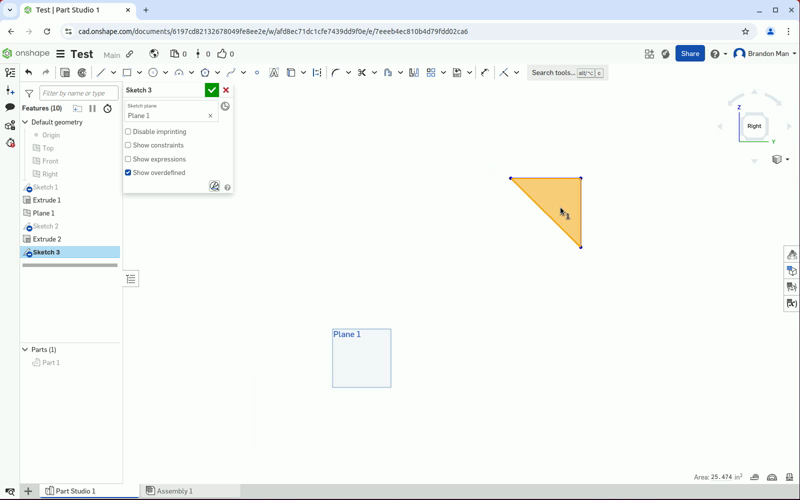
scroll(-6)
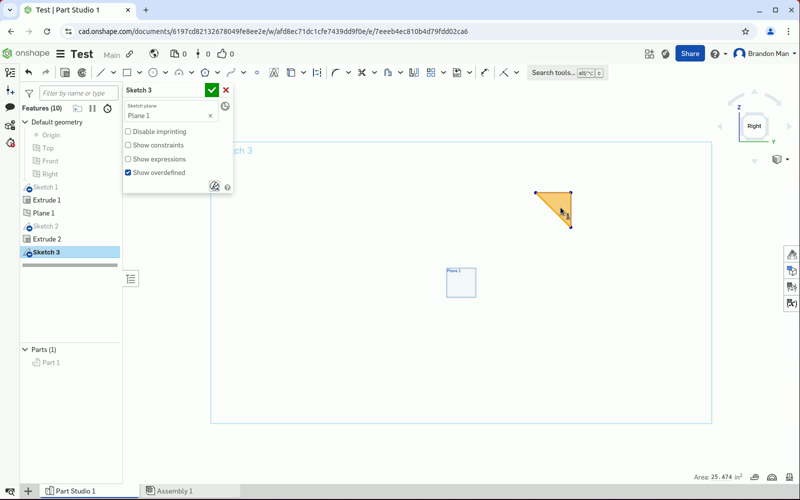
mouse_move(73, 352)
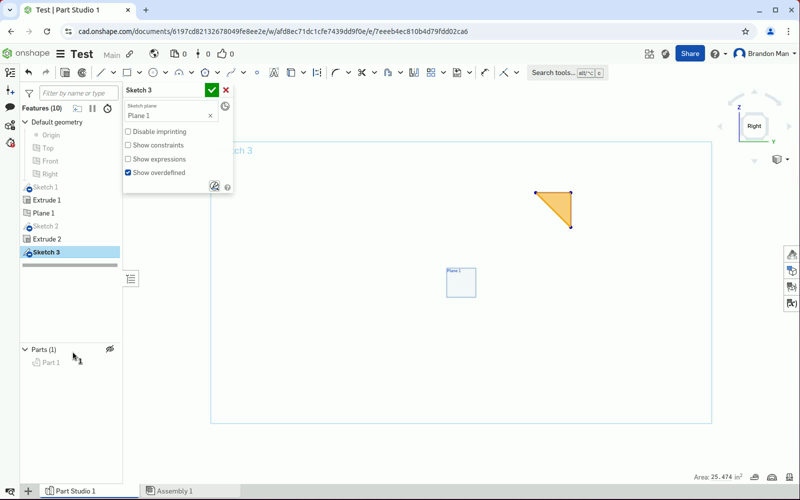
key(shift+y)
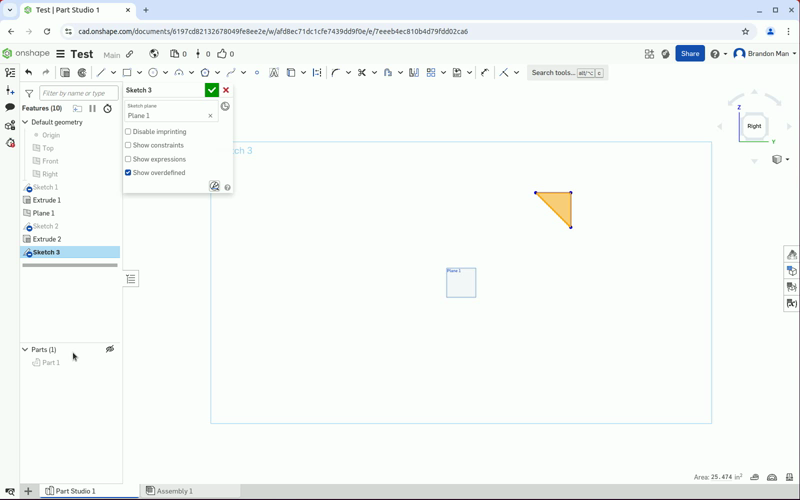
key(shift+e)
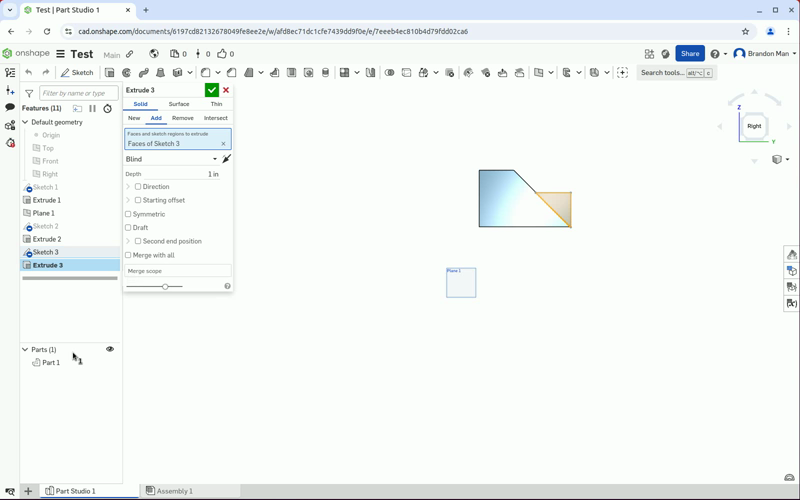
mouse_move(143, 106)
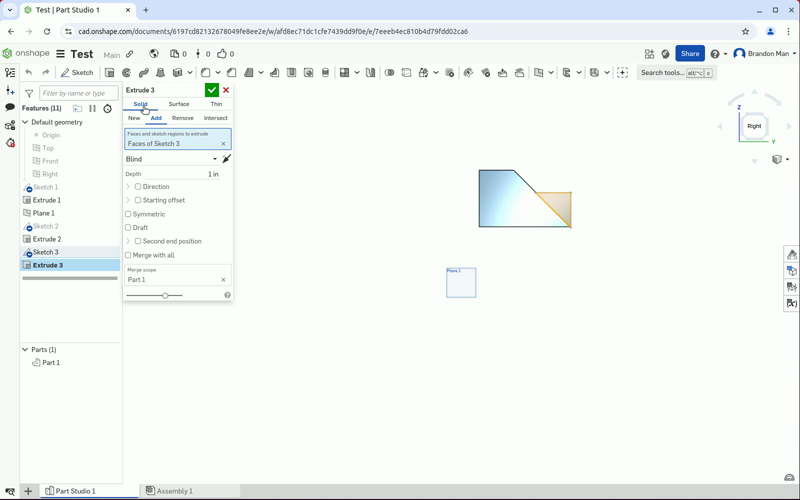
click(143, 106)
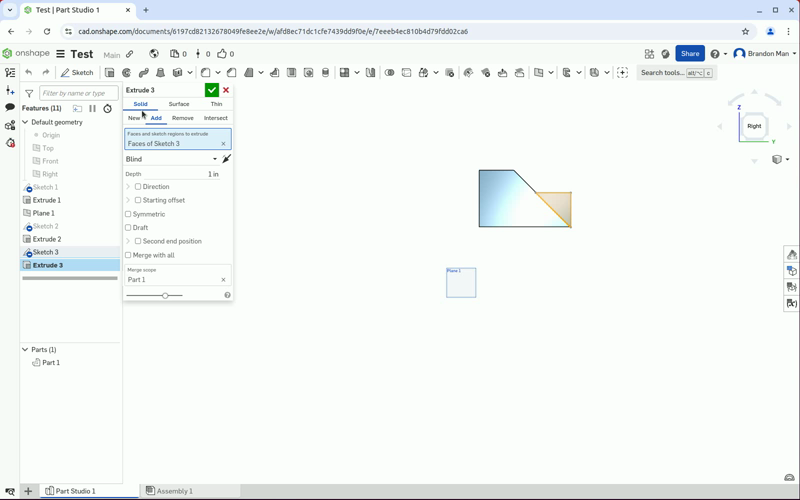
mouse_move(137, 120)
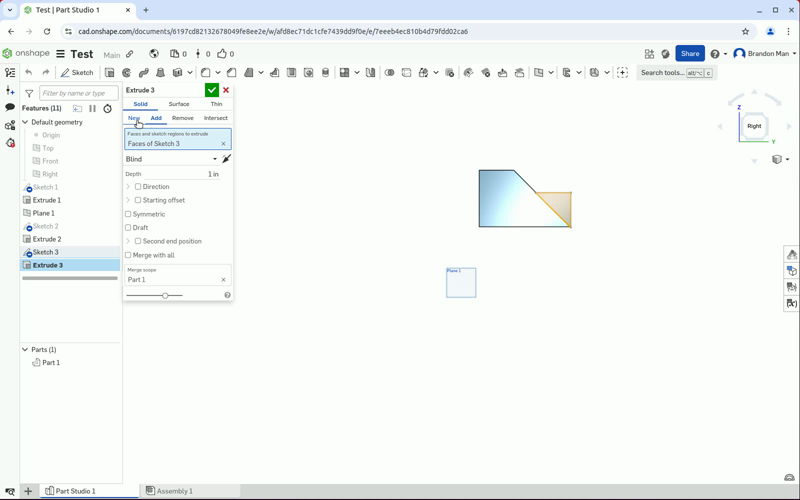
click(137, 120)
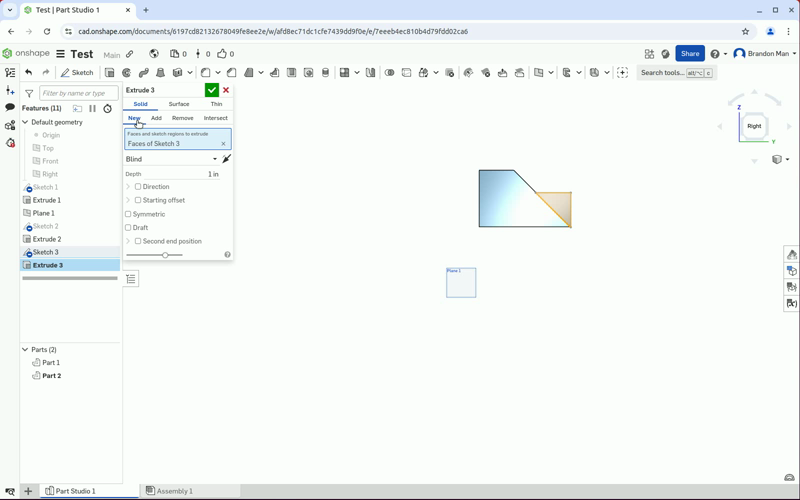
key(tab, 4)
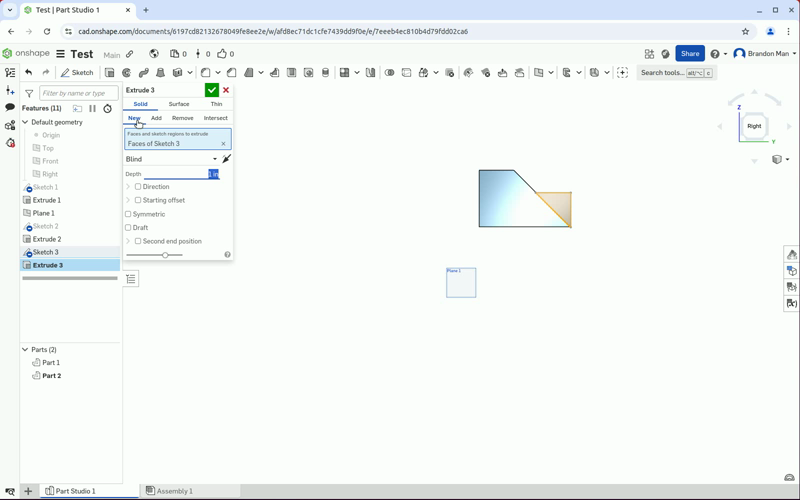
text(-6.981)
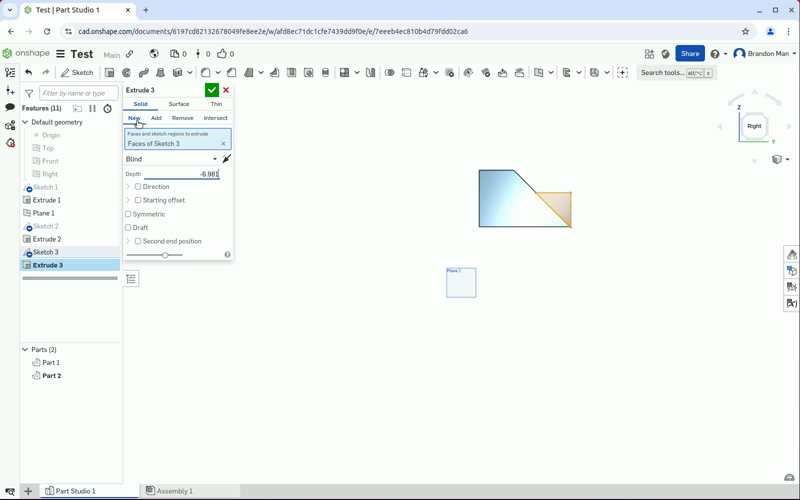
key(enter)
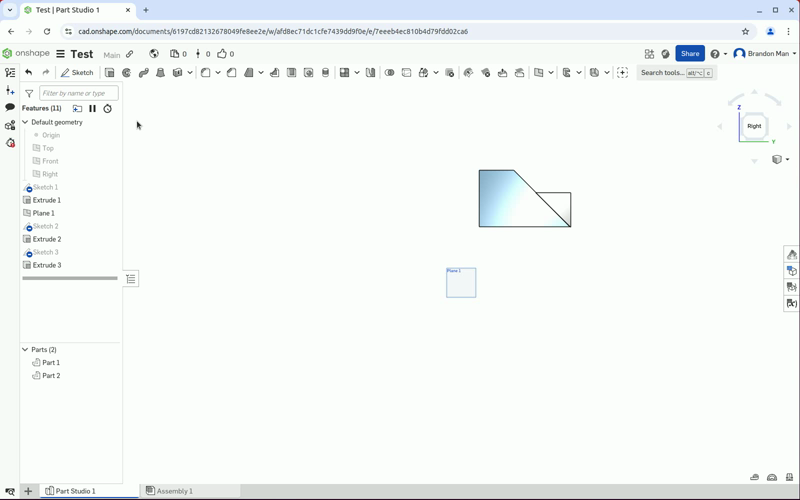
key(shift+h)
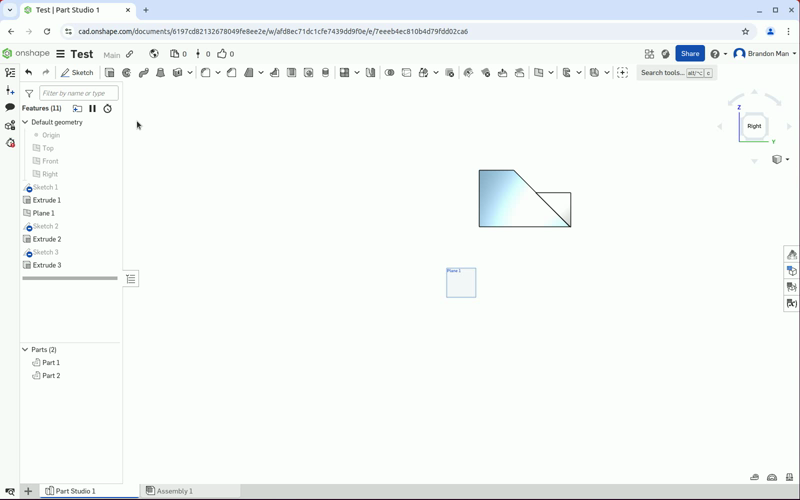
key(shift+h)
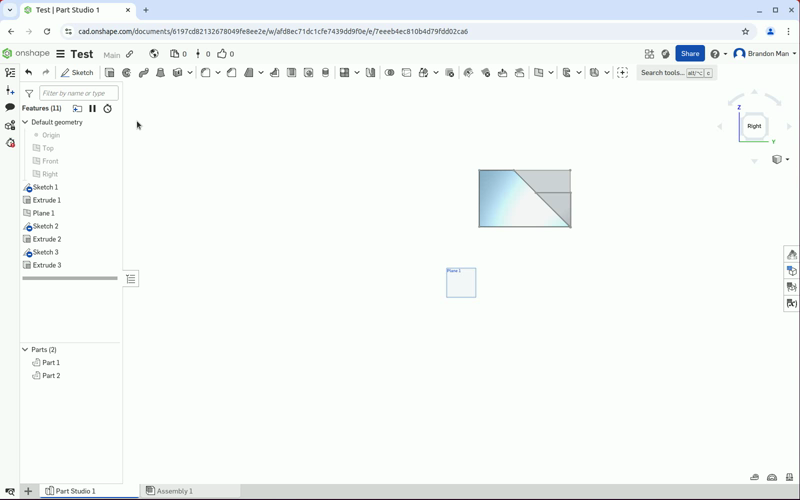
key(shift+7)
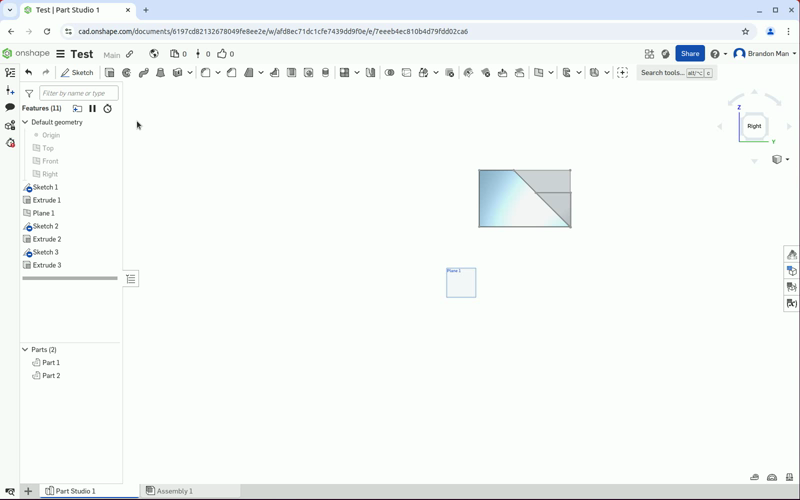
key(right, 2)
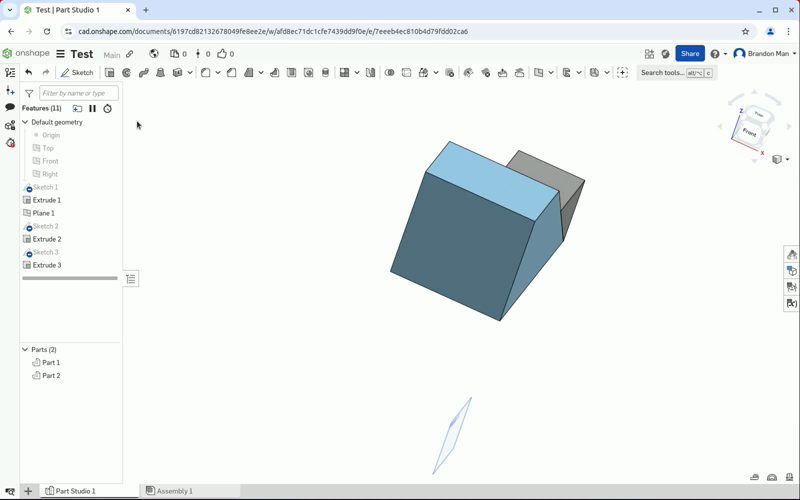
key(down, 2)
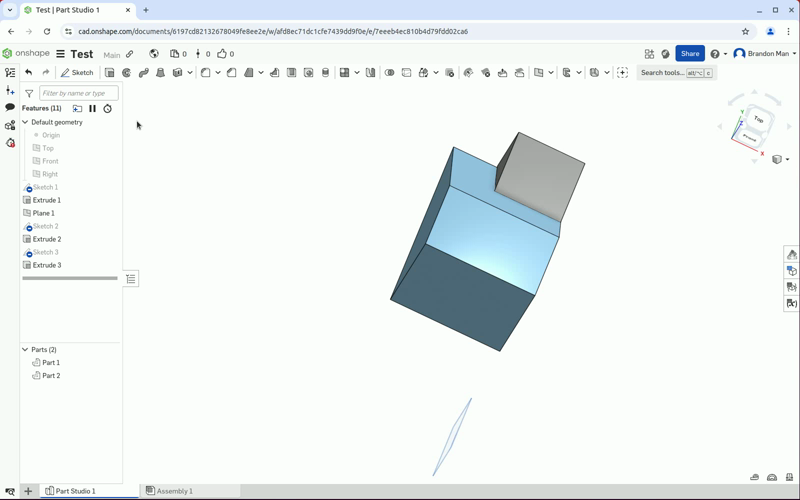
key(up, 2)
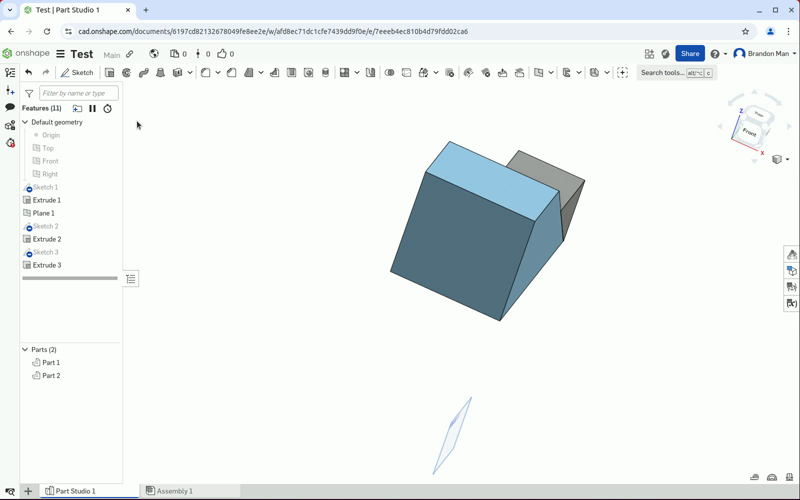
key(left, 2)
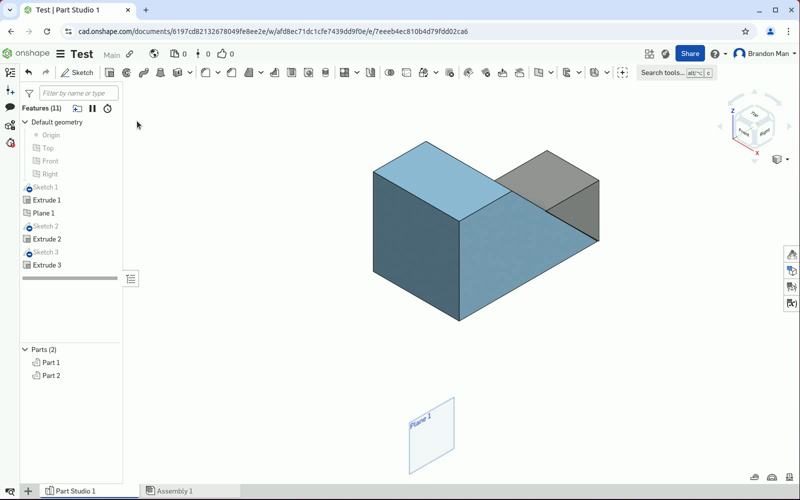
mouse_move(73, 189)
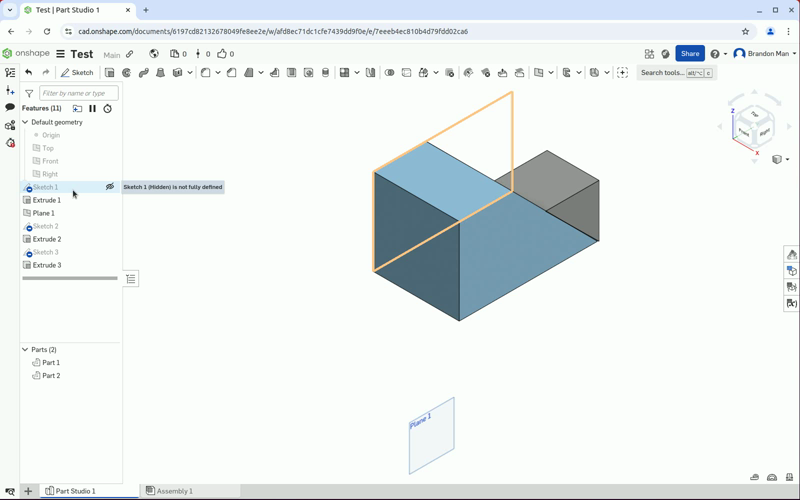
click(73, 189)